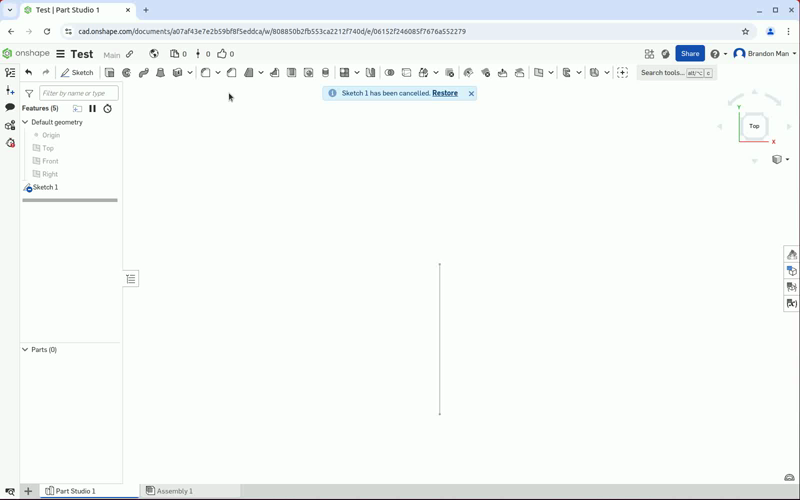
key(shift+h)
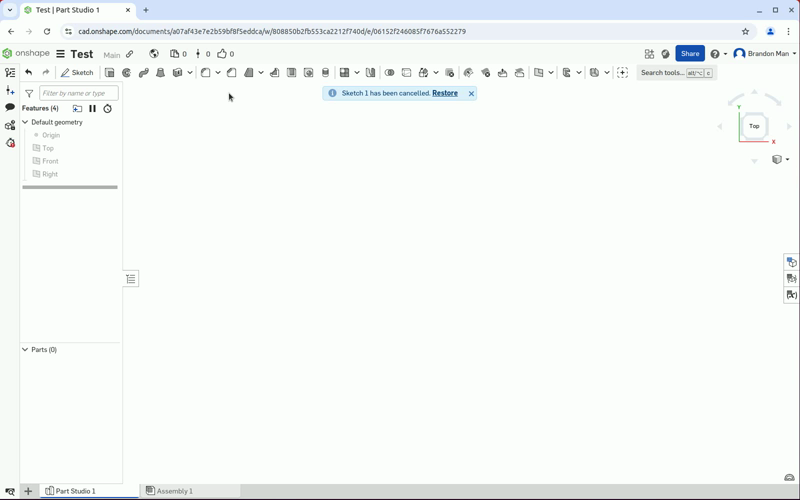
mouse_move(73, 352)
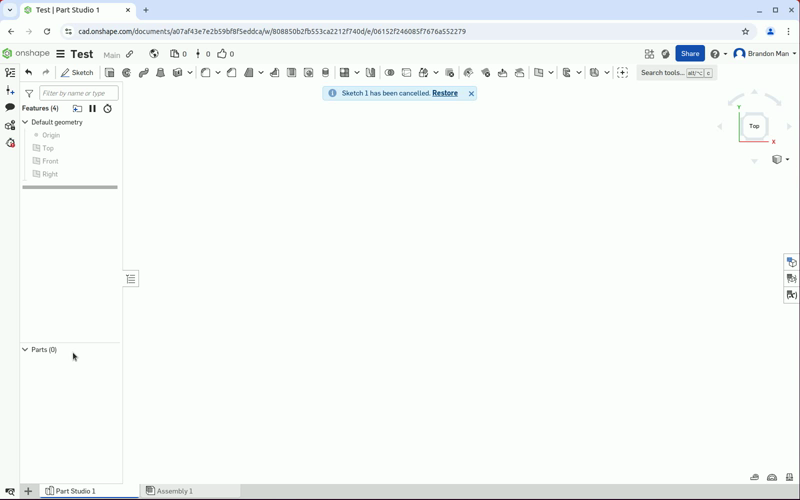
key(y)
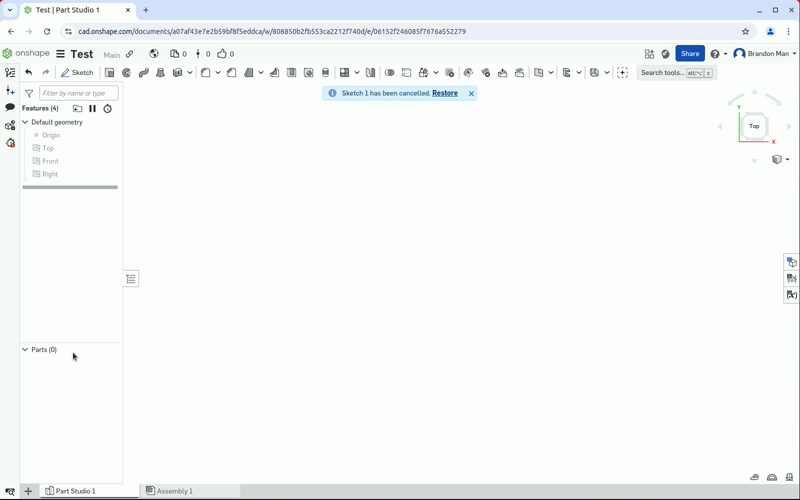
key(shift+p)
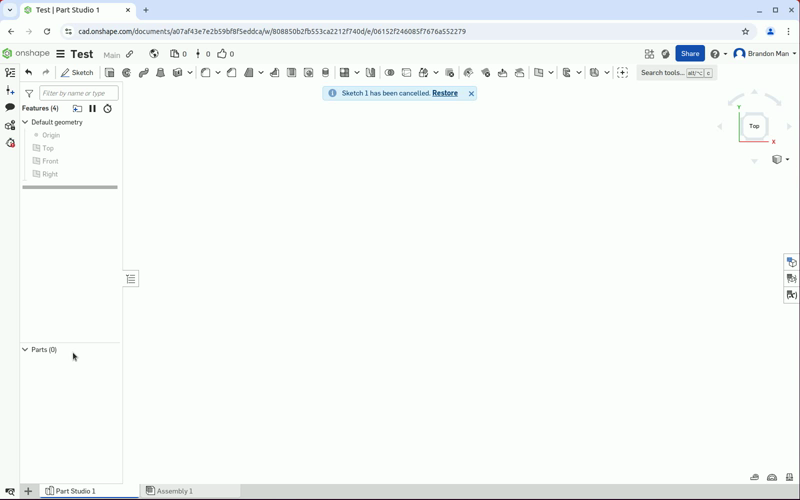
key(space)
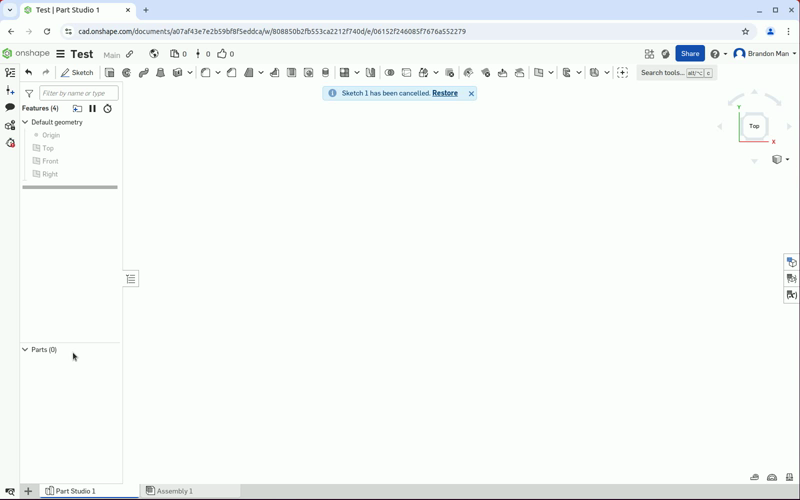
key_down(shift)
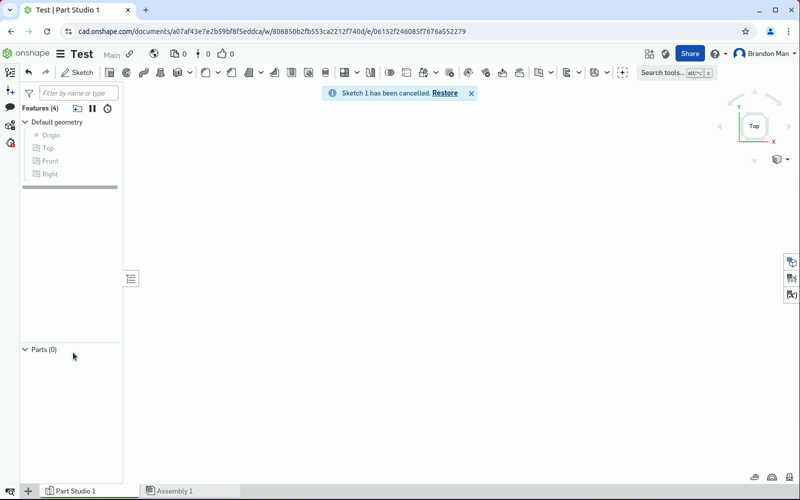
key(up)
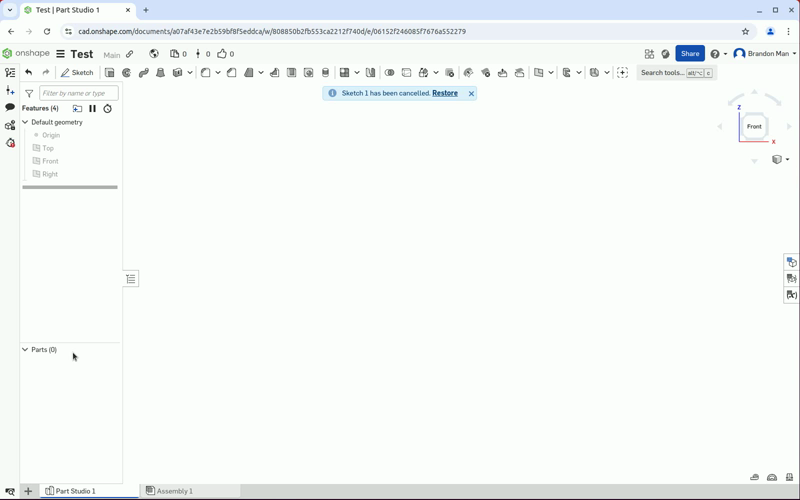
key_up(shift)
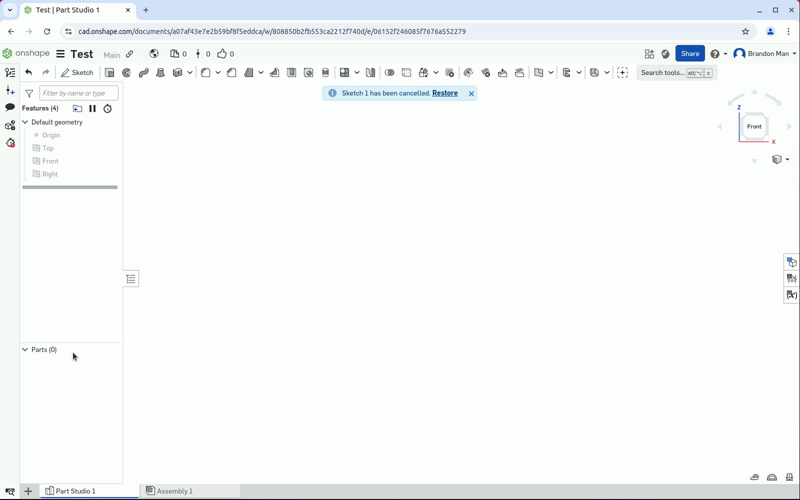
mouse_move(73, 352)
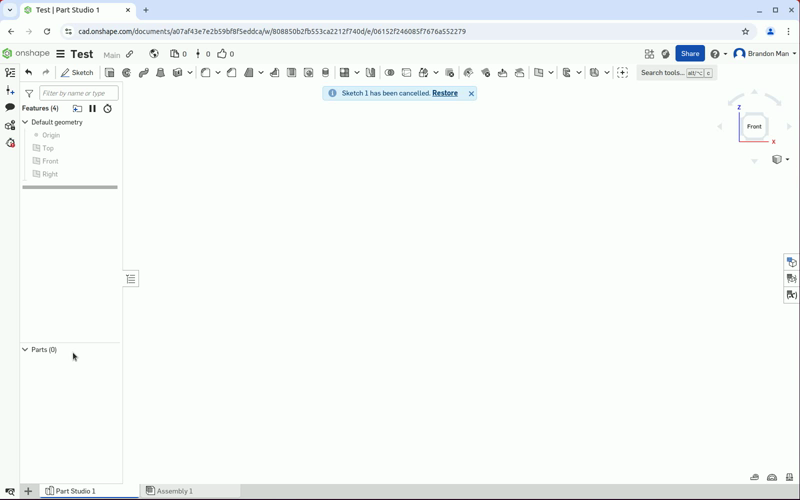
key(shift+y)
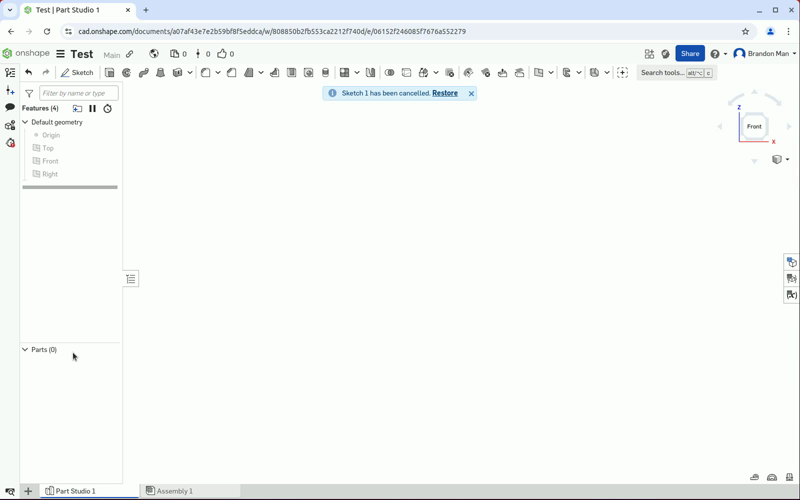
key(shift+s)
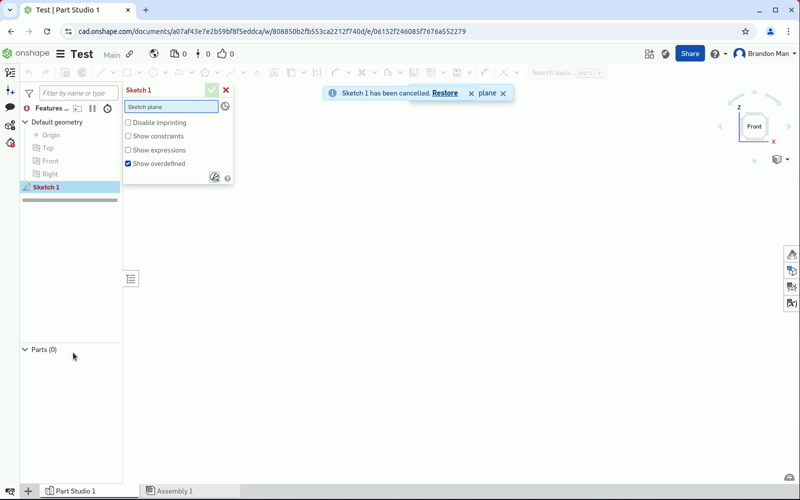
mouse_move(73, 163)
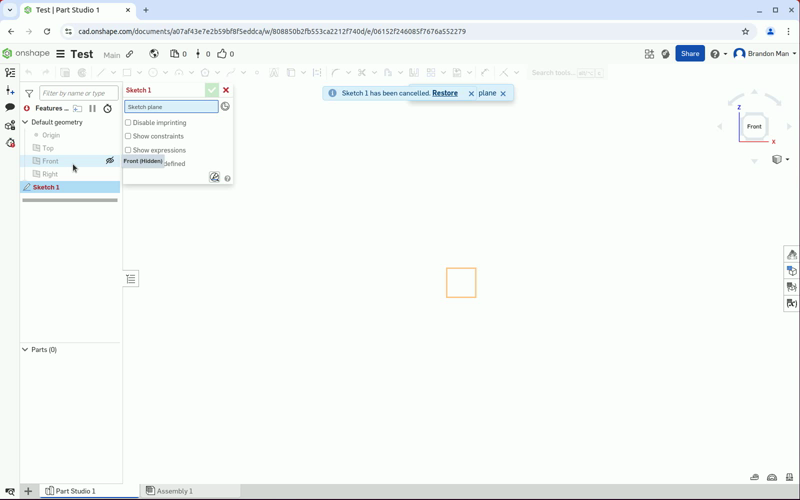
click(73, 163)
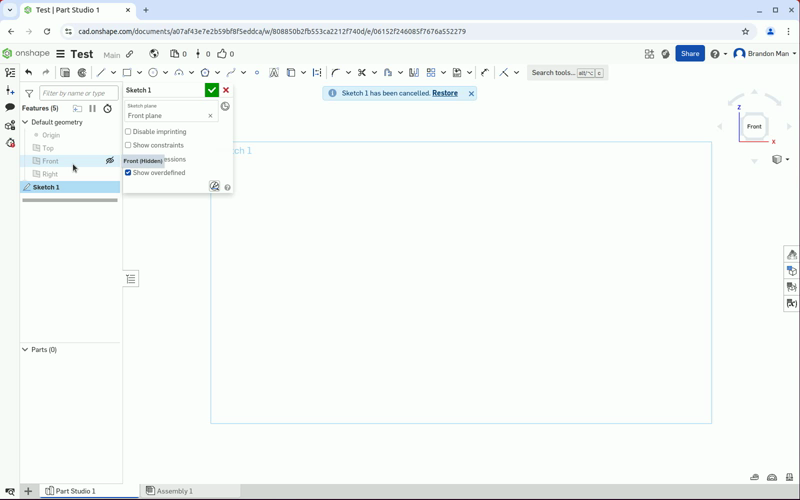
mouse_move(73, 352)
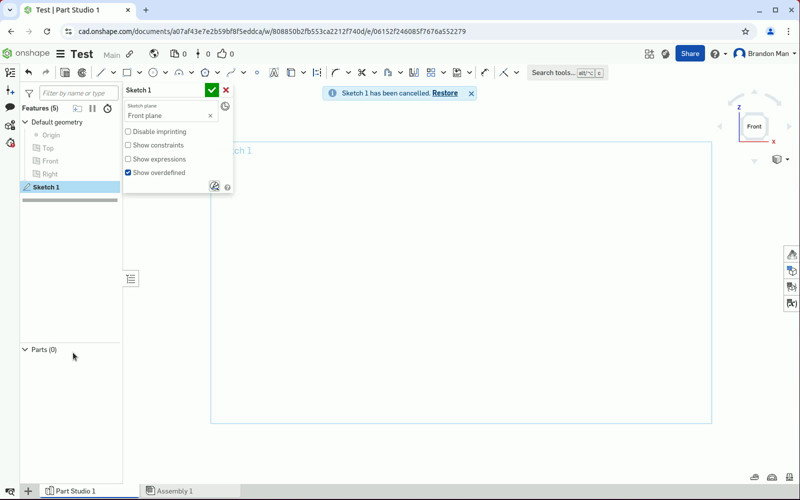
key(y)
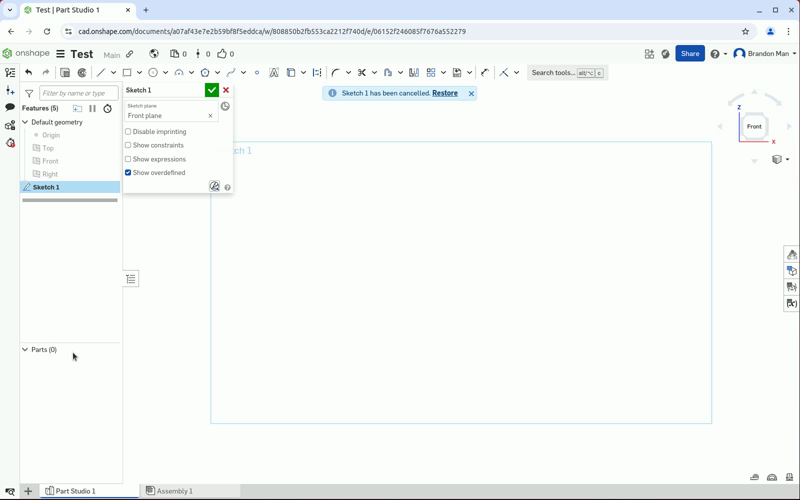
key(l)
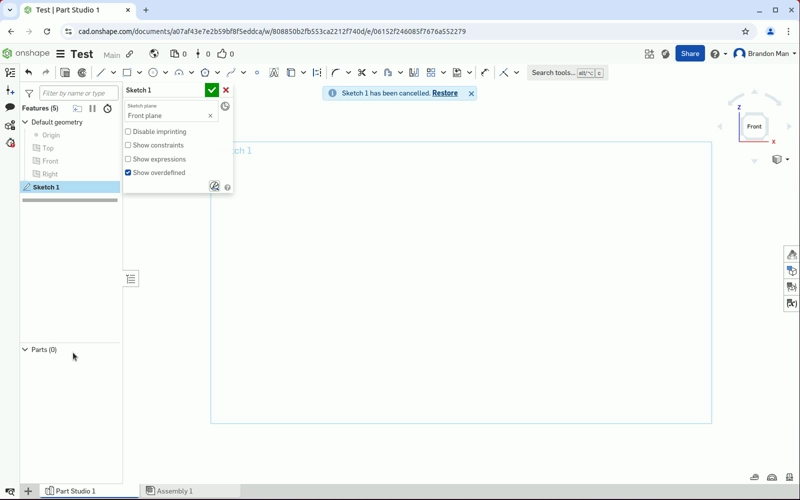
key_down(shift)
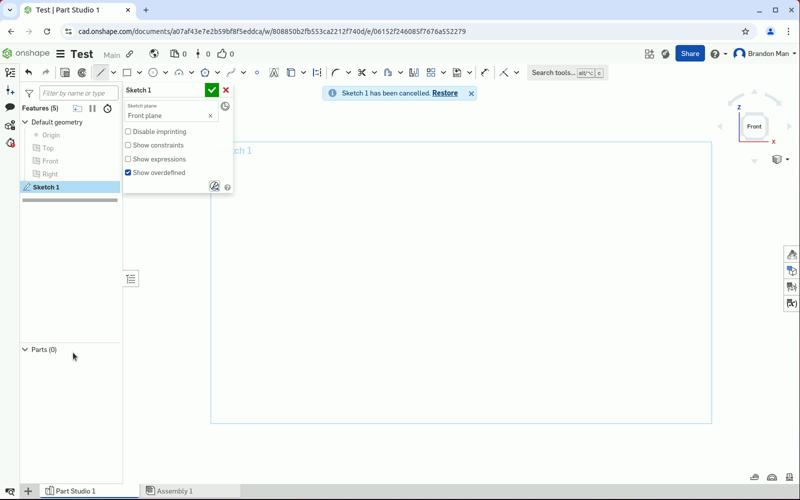
mouse_move(454, 262)
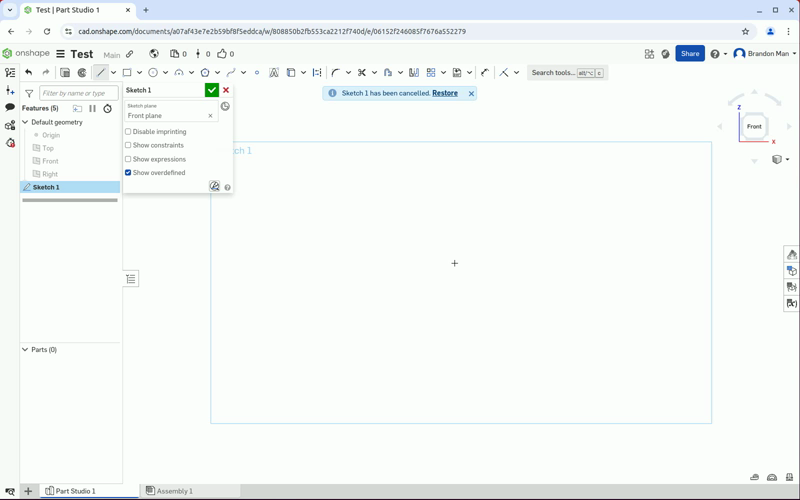
click(454, 262)
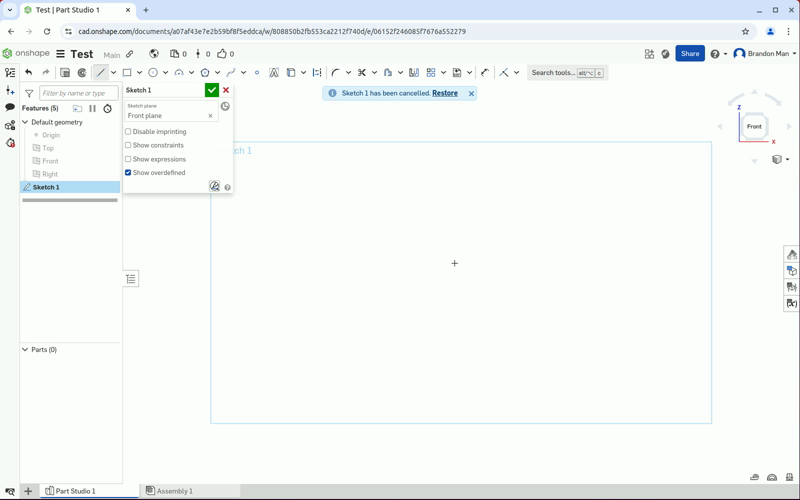
key_up(shift)
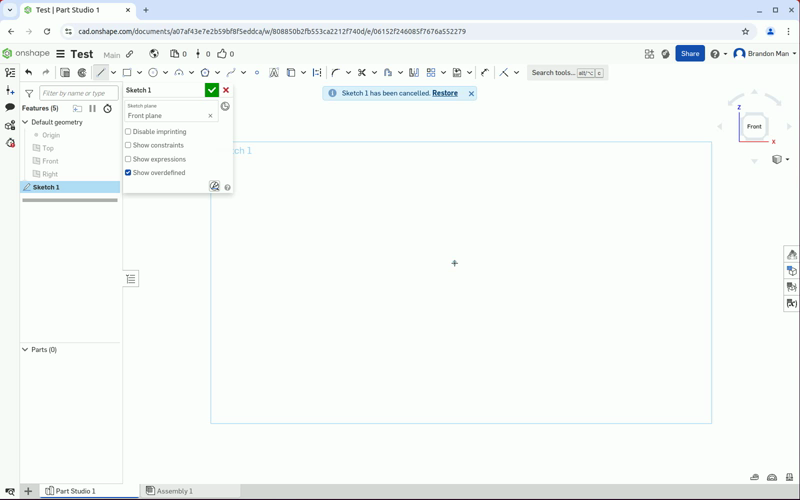
key_down(shift)
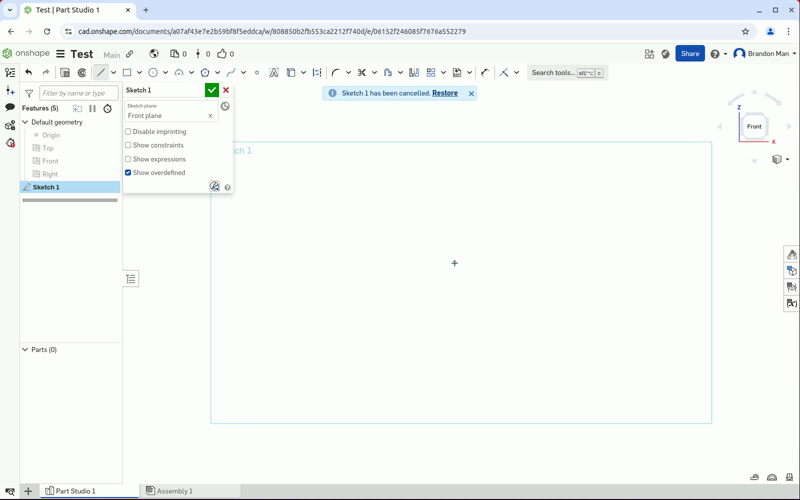
mouse_move(484, 262)
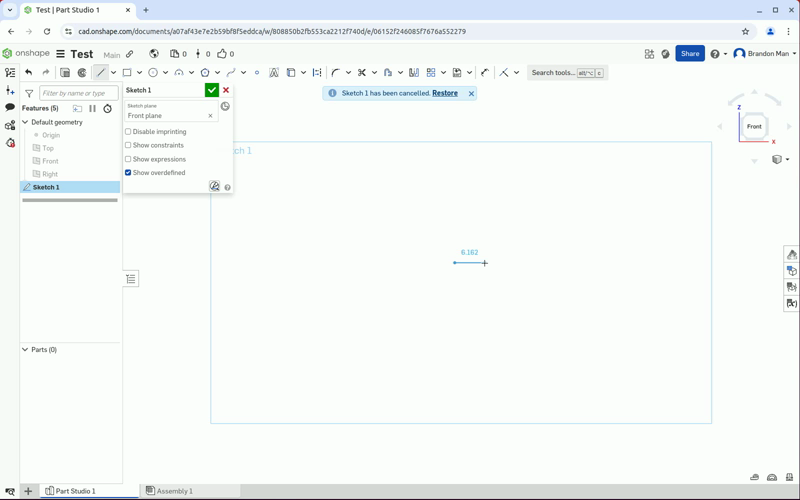
mouse_move(461, 262)
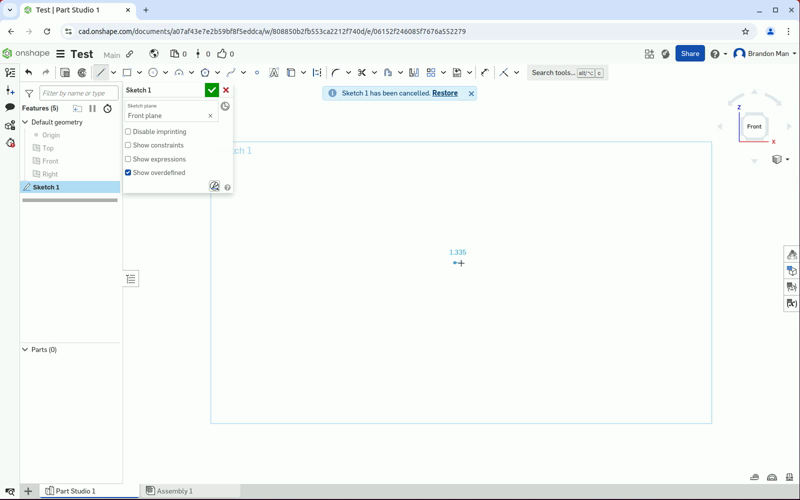
scroll(6)
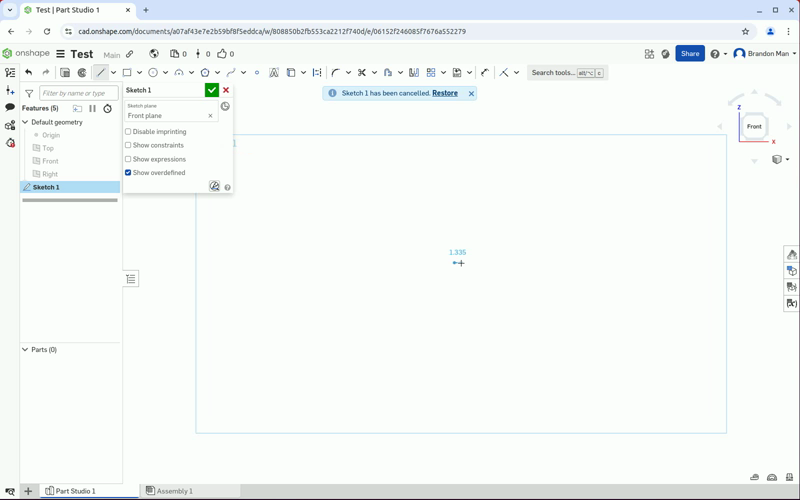
scroll(6)
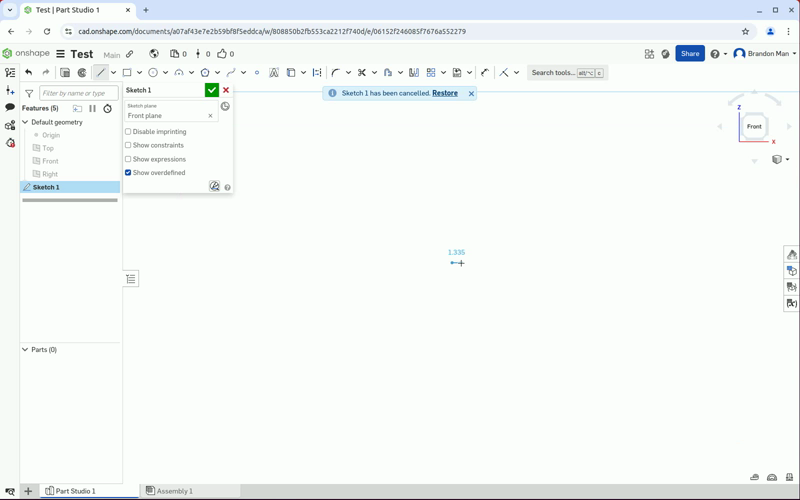
scroll(6)
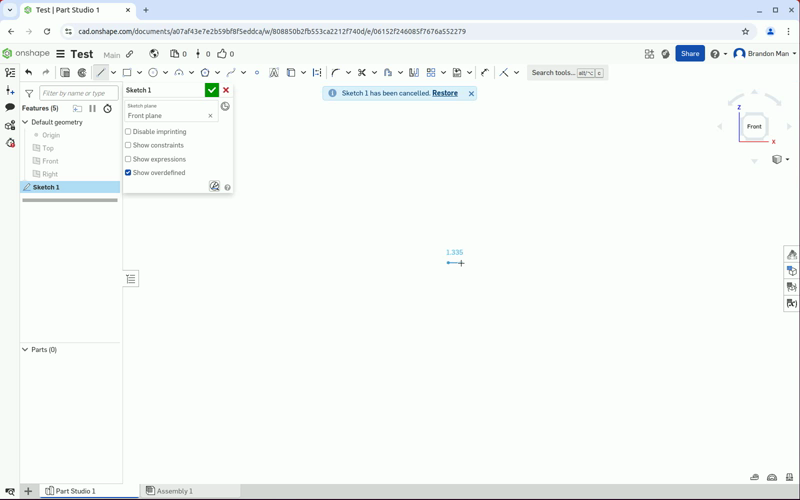
scroll(6)
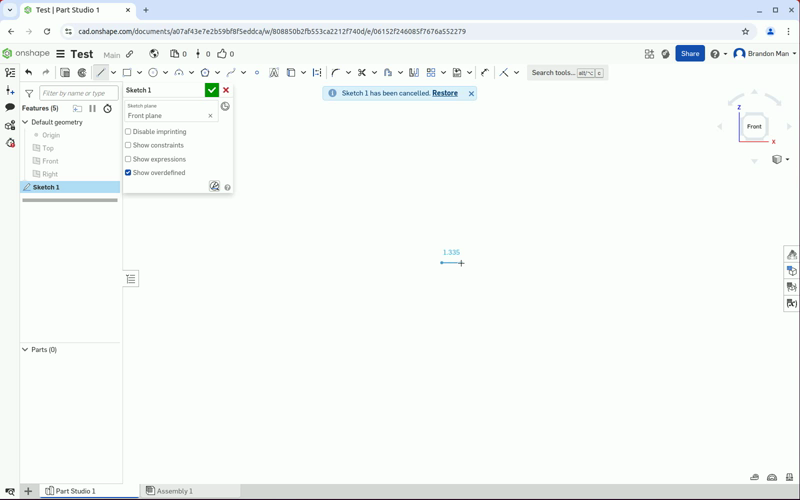
scroll(6)
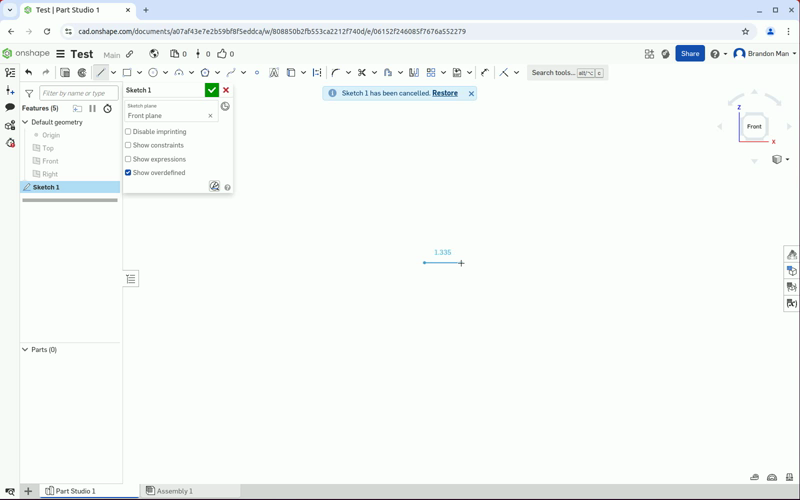
scroll(6)
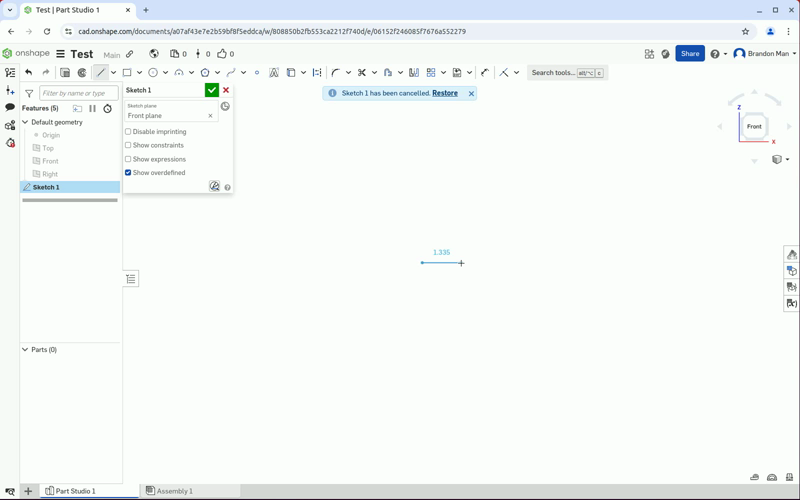
scroll(6)
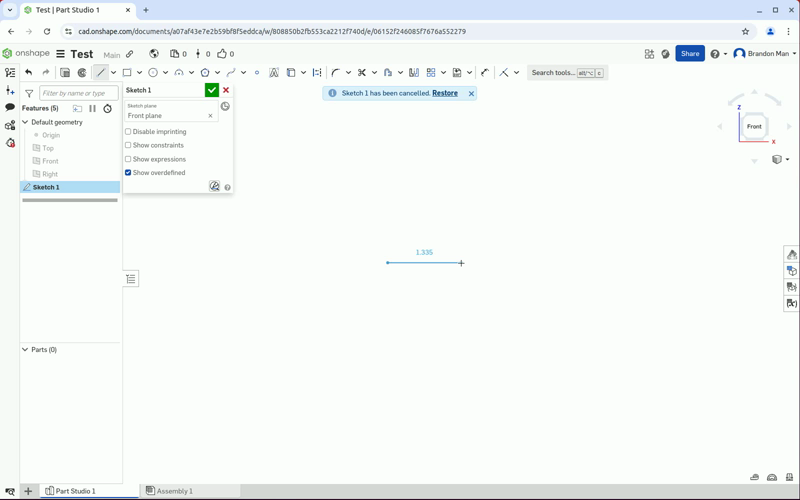
click(461, 262)
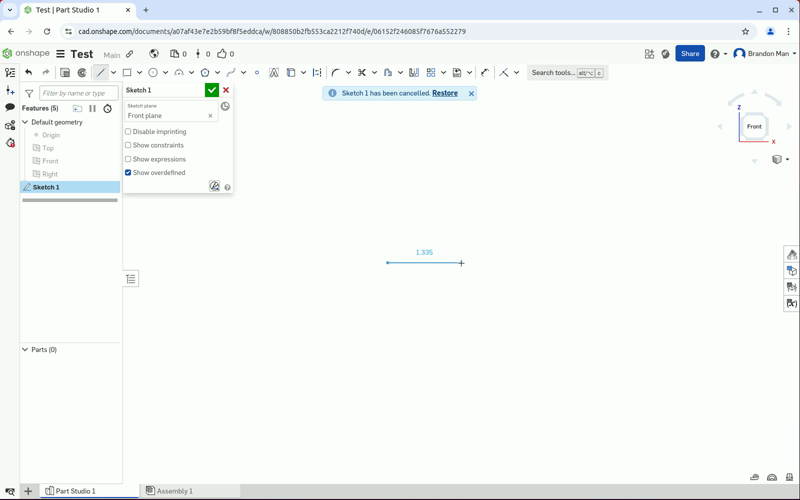
scroll(-6)
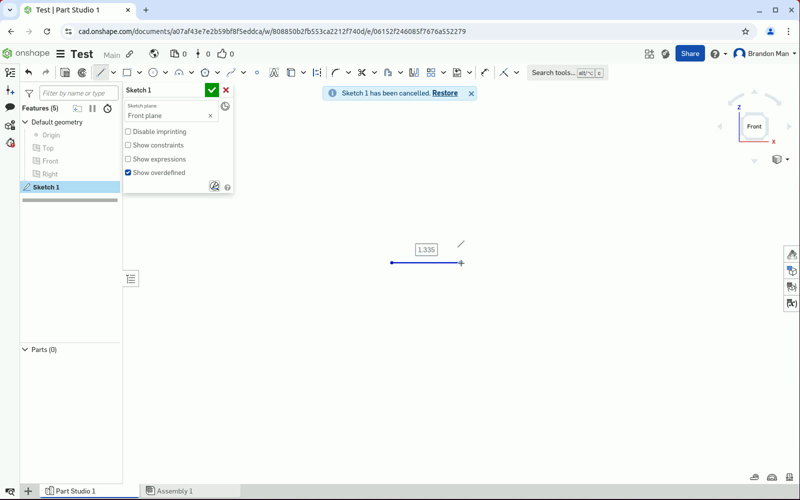
scroll(-6)
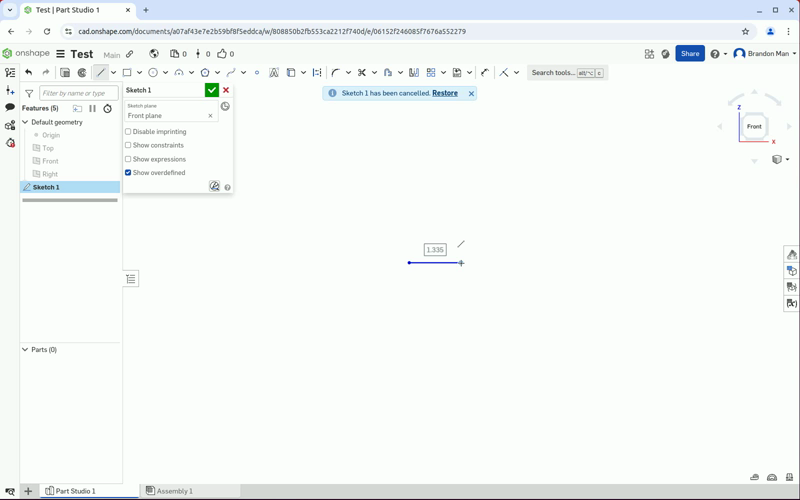
scroll(-6)
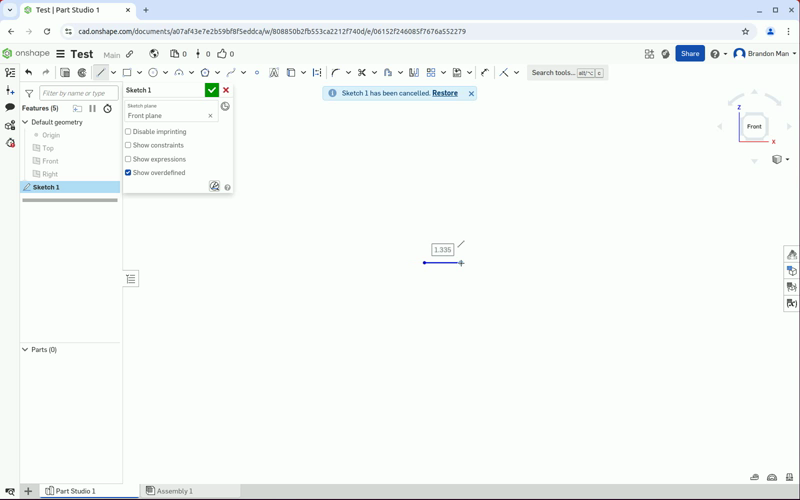
scroll(-6)
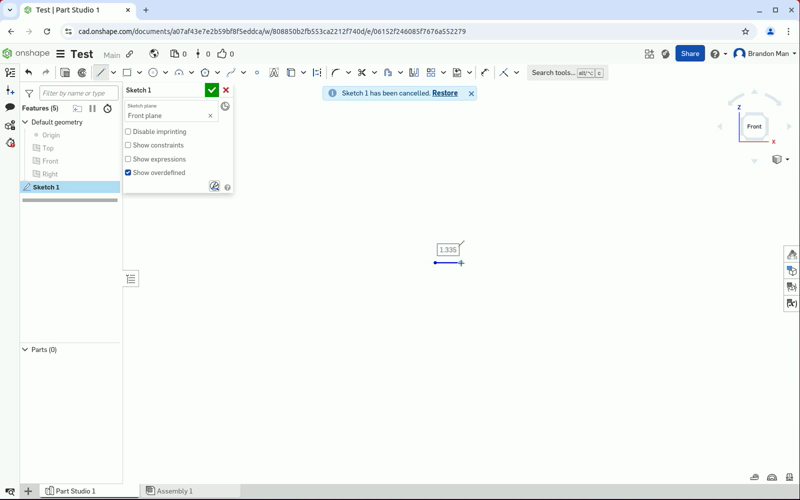
scroll(-6)
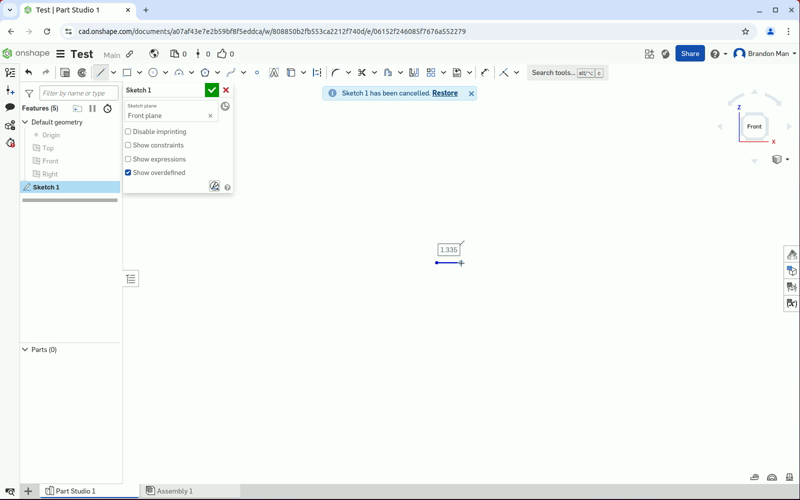
scroll(-6)
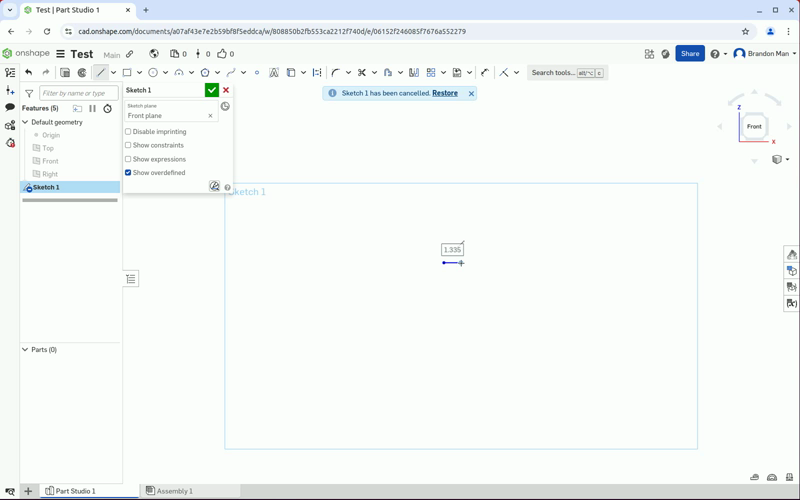
scroll(-6)
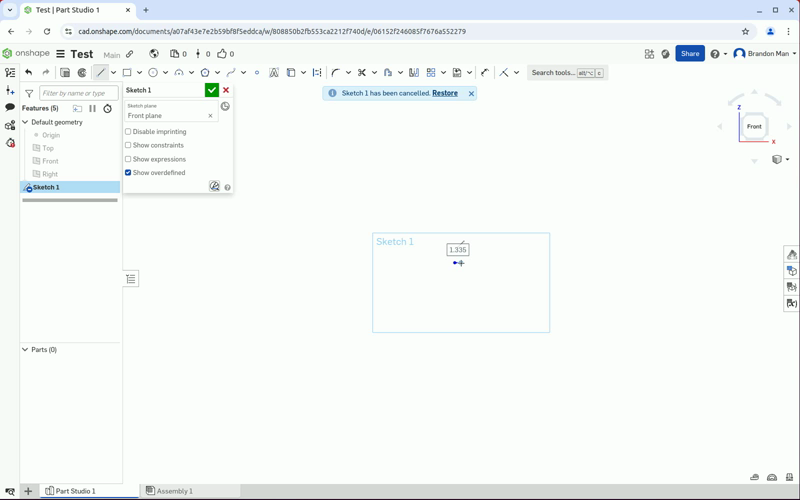
key_up(shift)
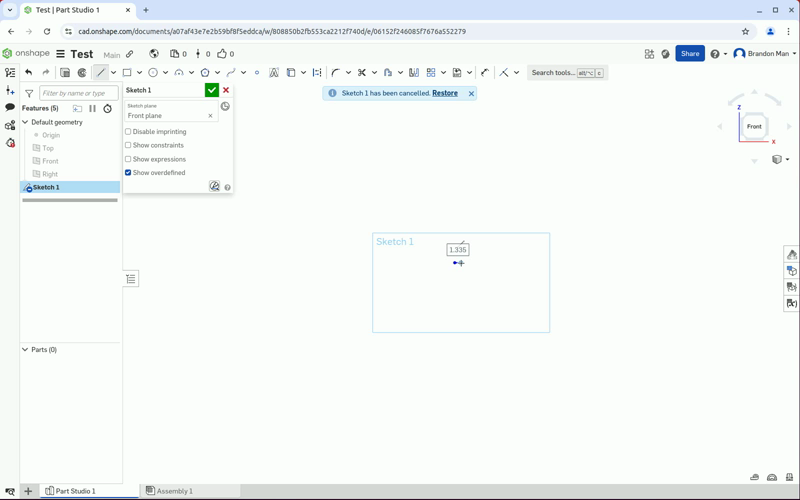
key_down(shift)
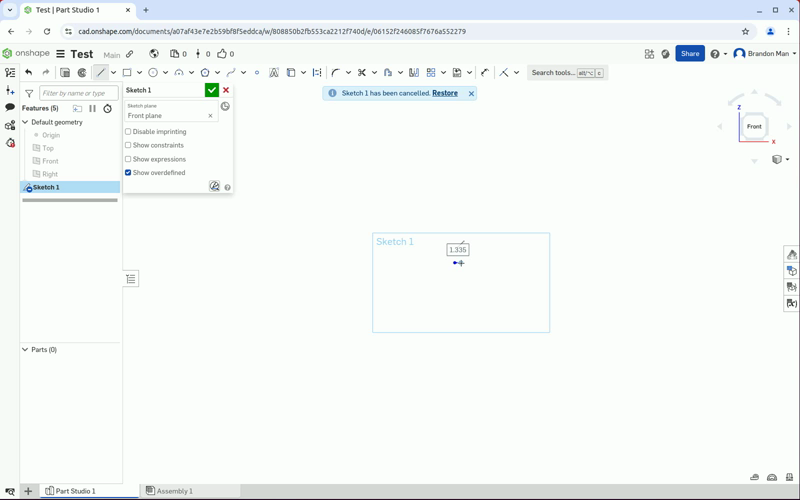
mouse_move(491, 262)
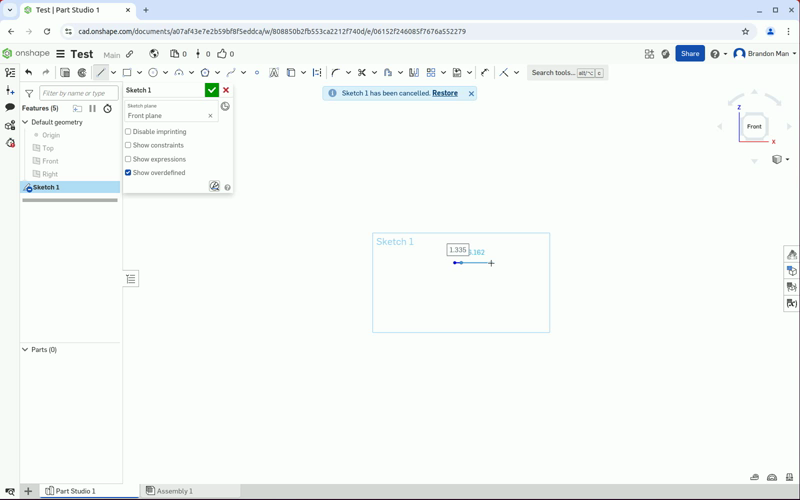
mouse_move(467, 262)
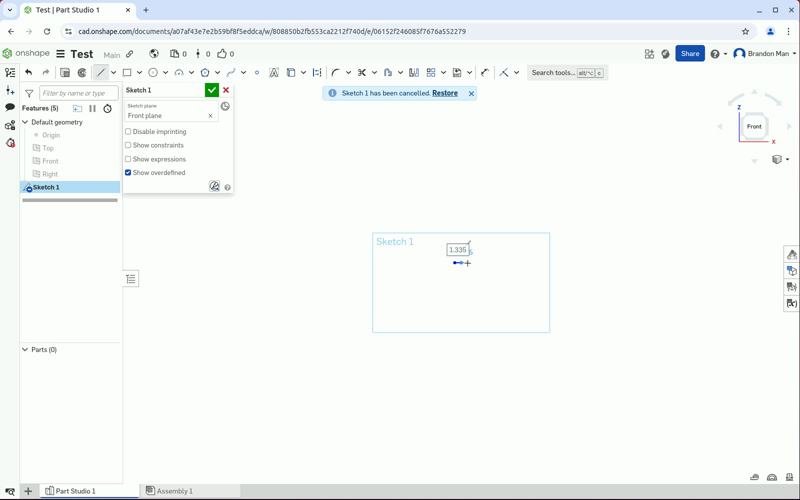
scroll(6)
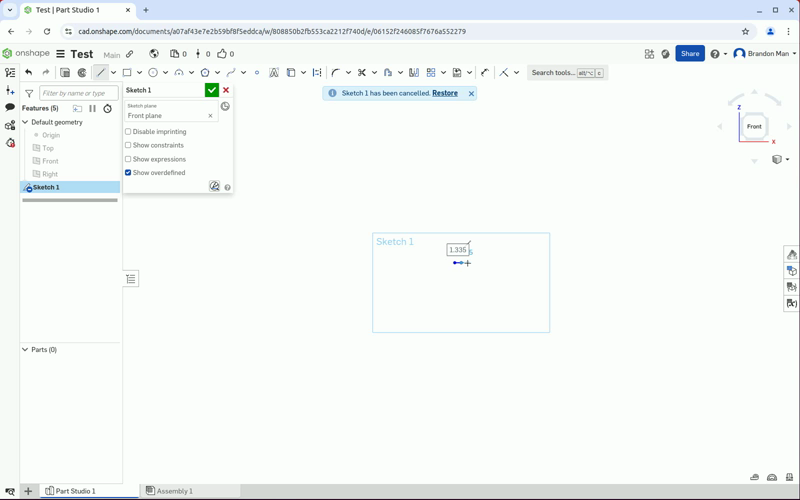
scroll(6)
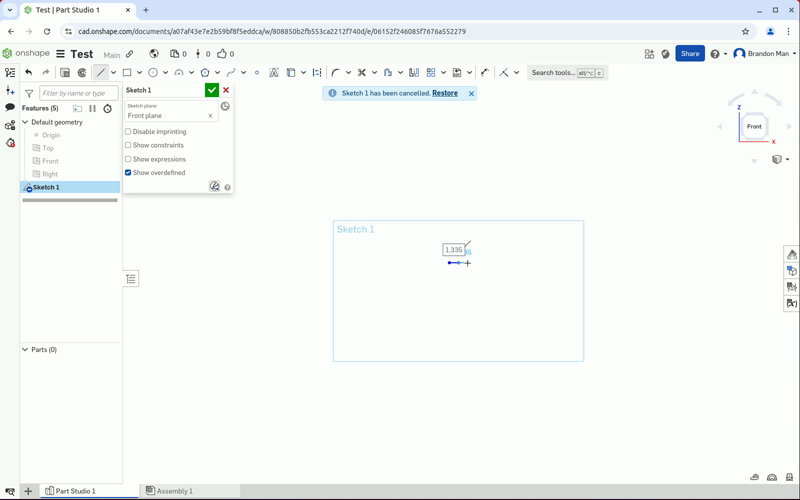
scroll(6)
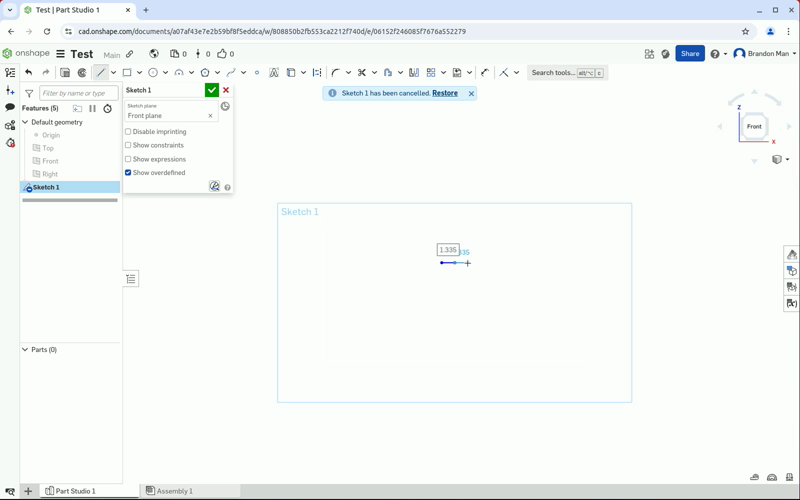
scroll(6)
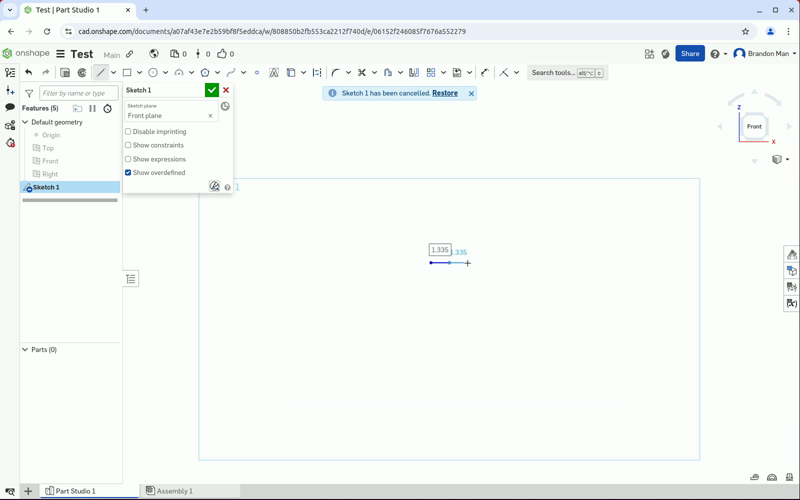
scroll(6)
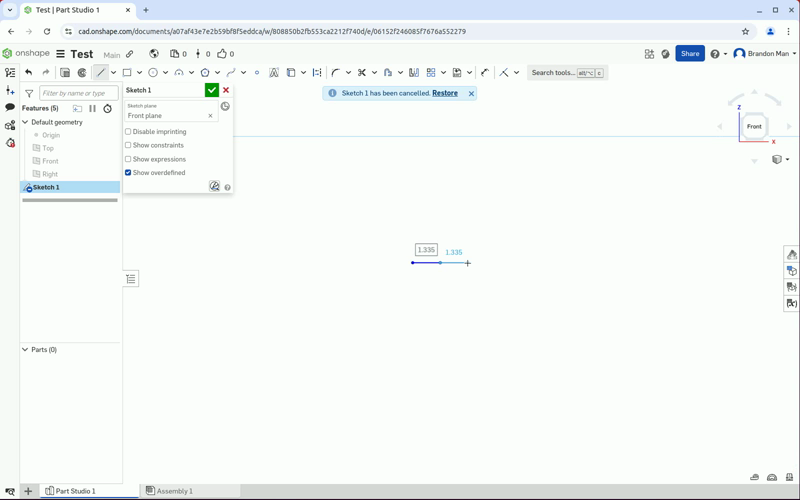
scroll(6)
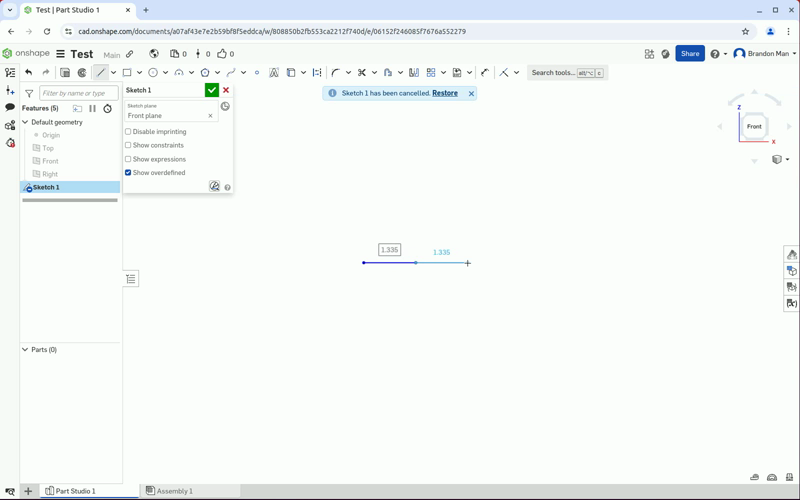
scroll(6)
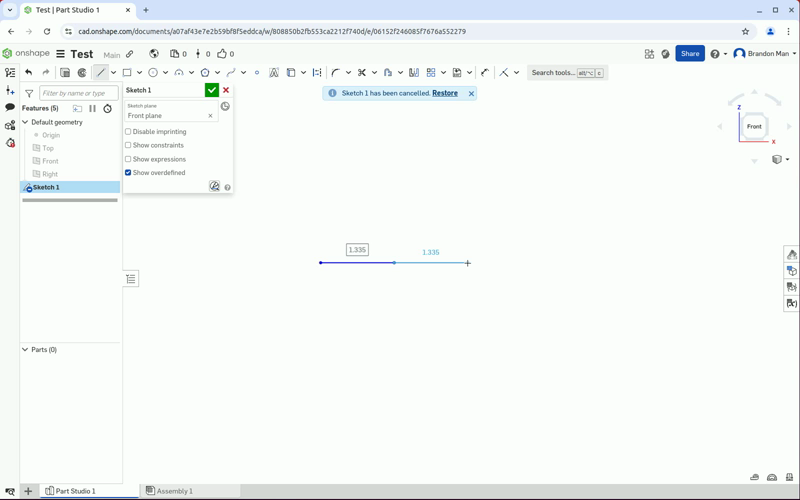
click(467, 262)
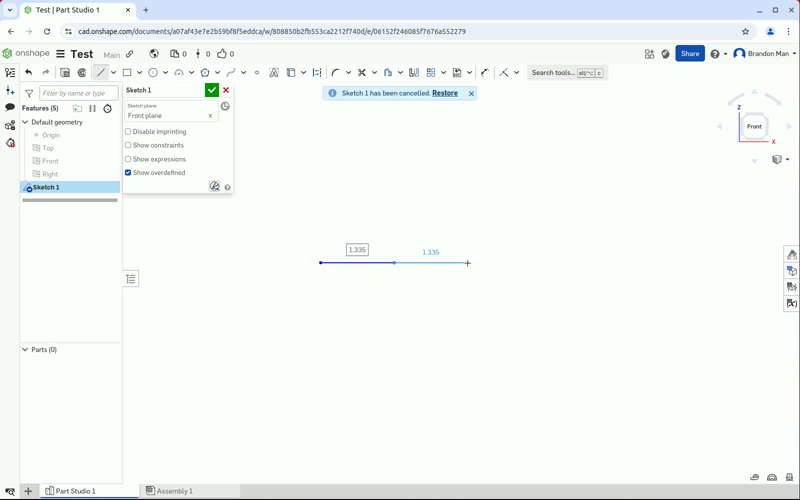
scroll(-6)
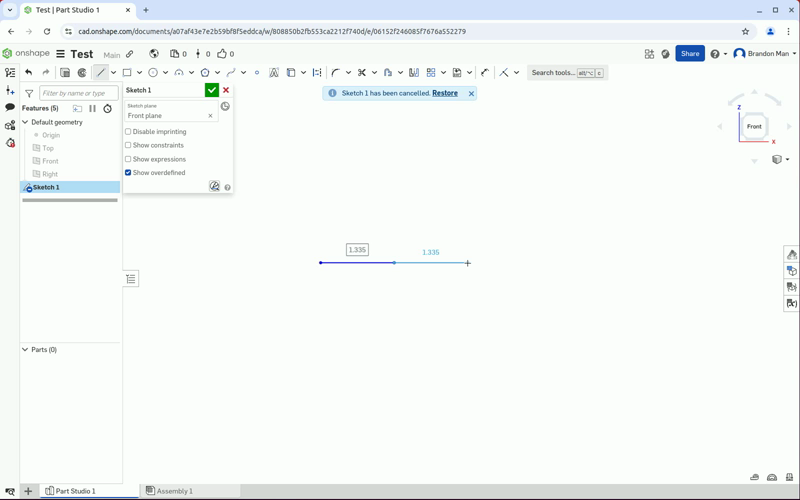
scroll(-6)
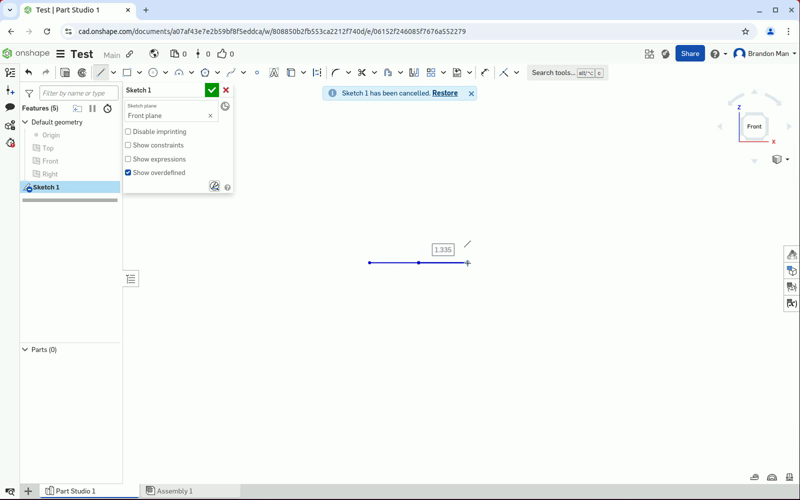
scroll(-6)
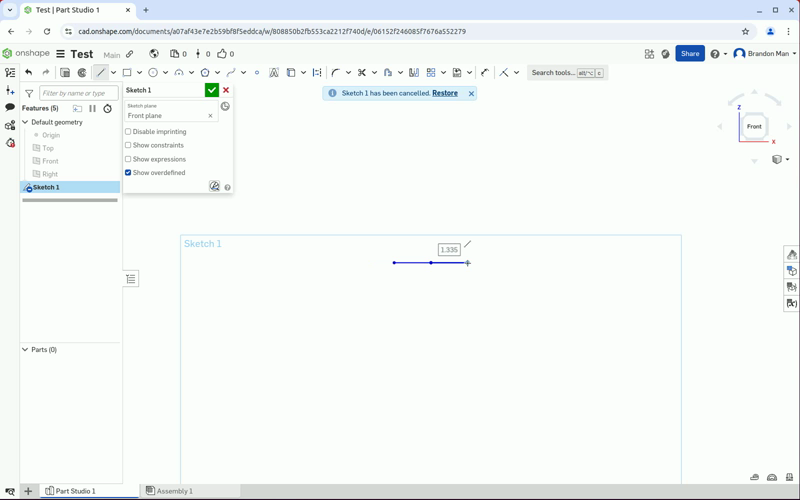
scroll(-6)
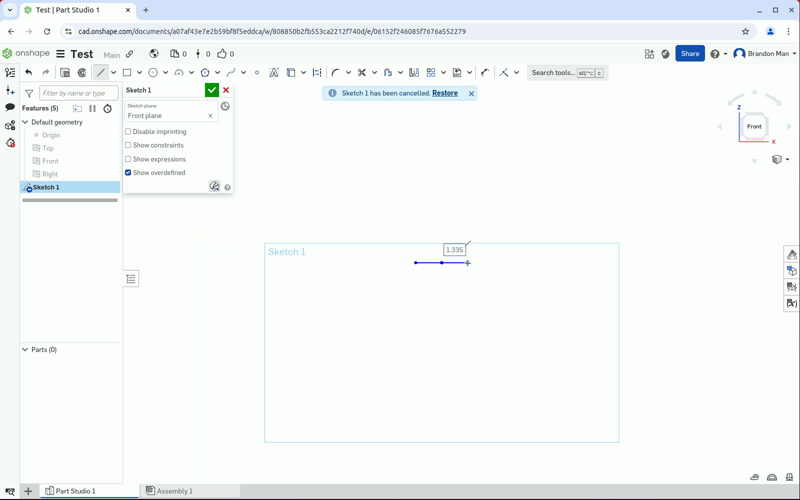
scroll(-6)
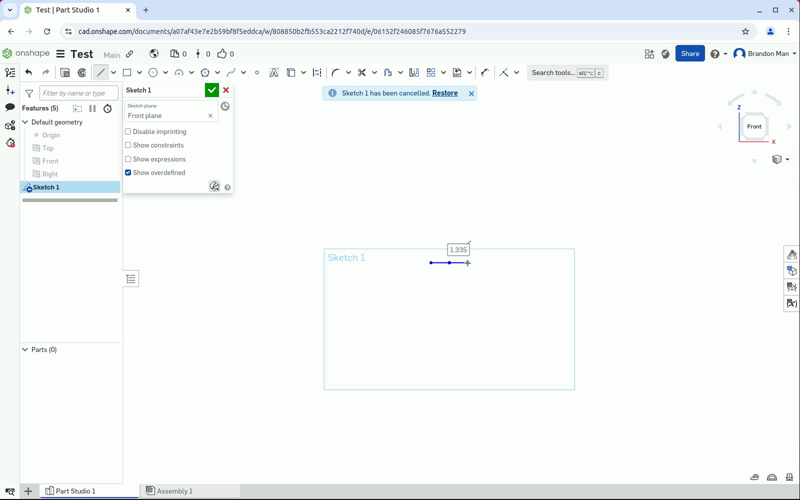
scroll(-6)
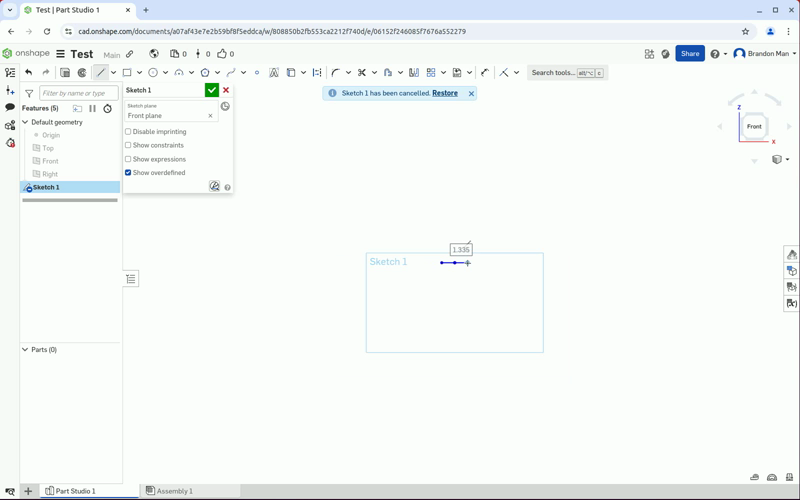
scroll(-6)
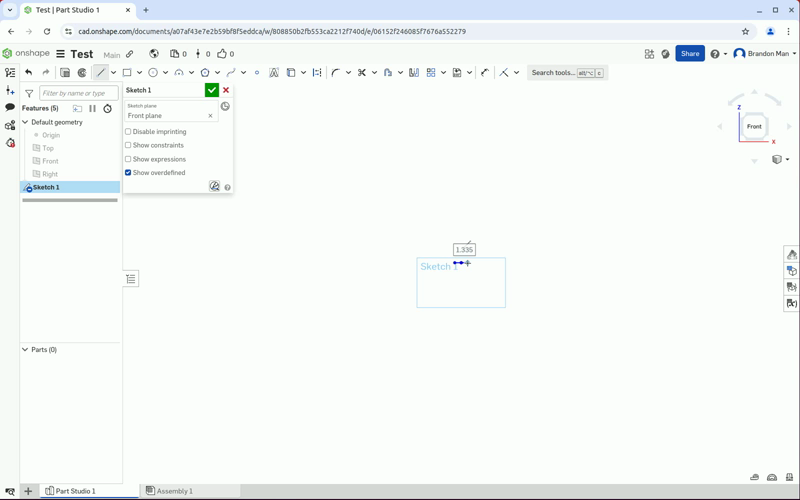
key_up(shift)
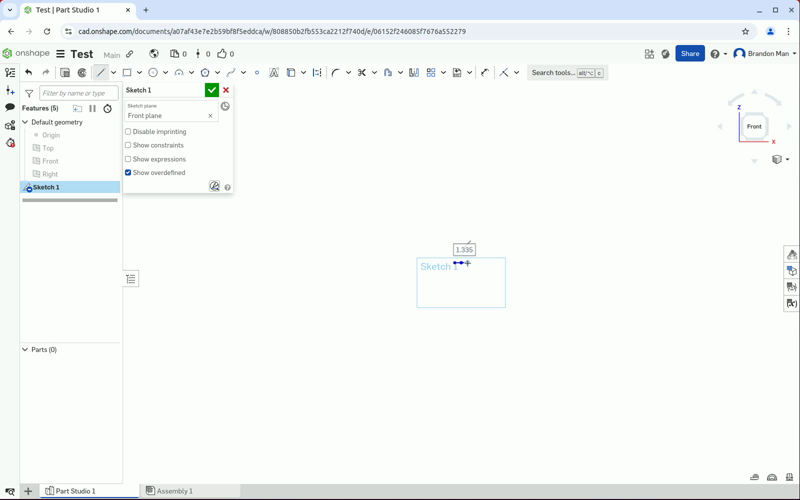
key(esc)
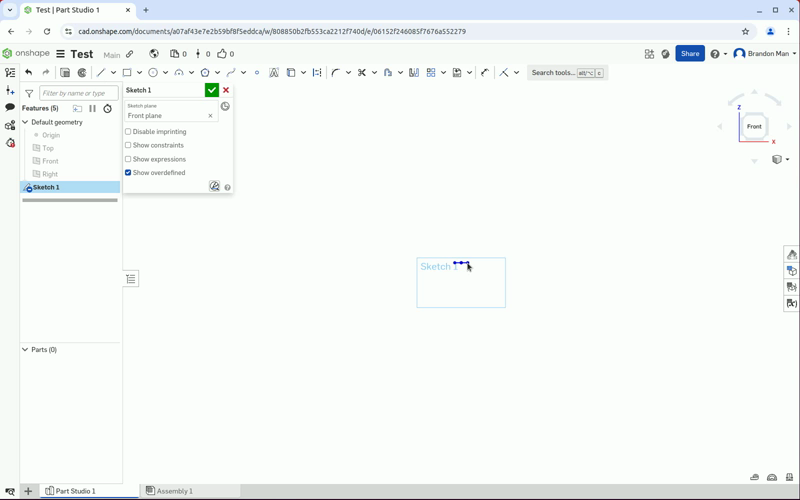
key(a)
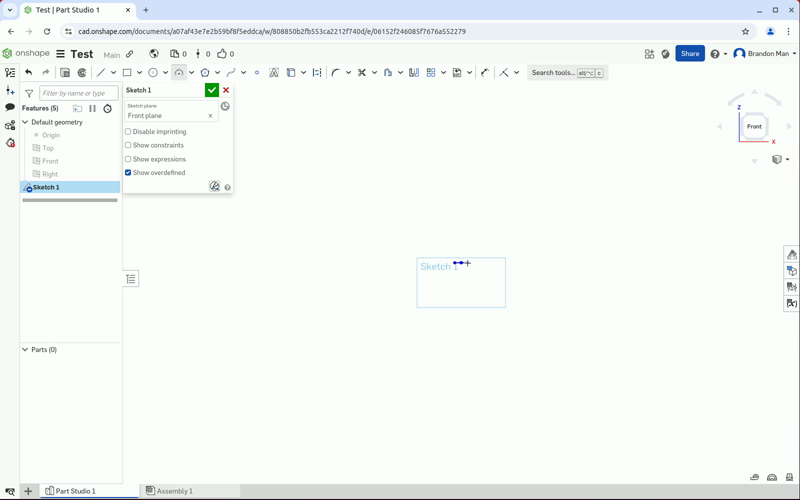
mouse_move(467, 262)
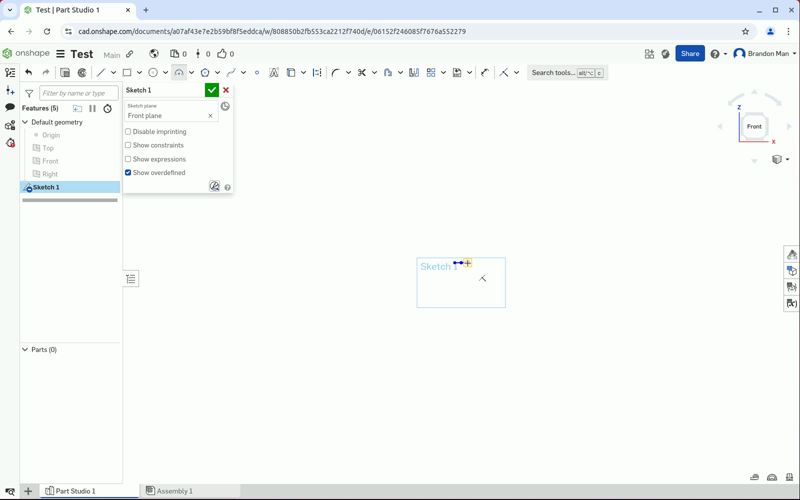
click(467, 262)
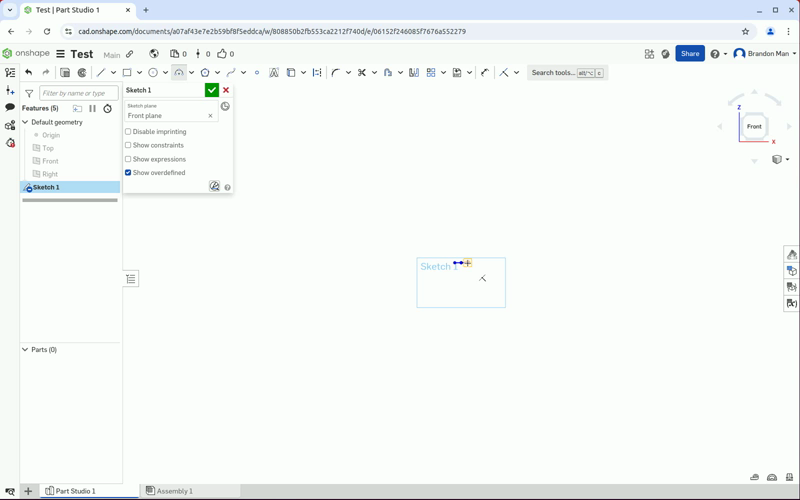
mouse_move(454, 262)
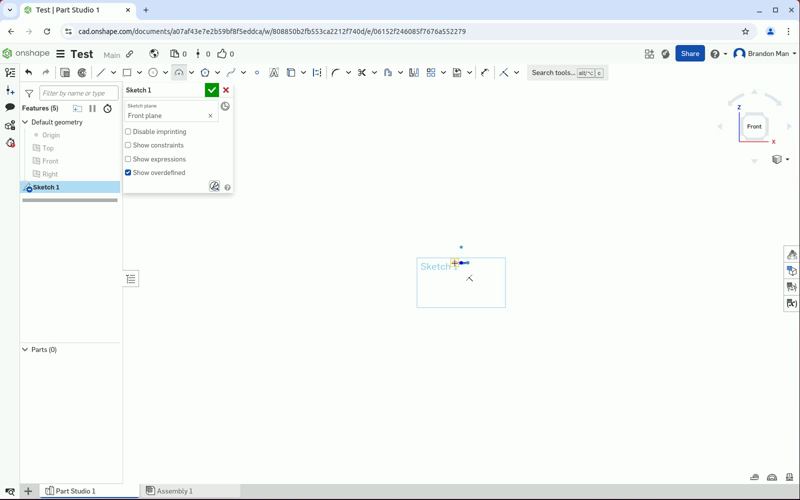
click(454, 262)
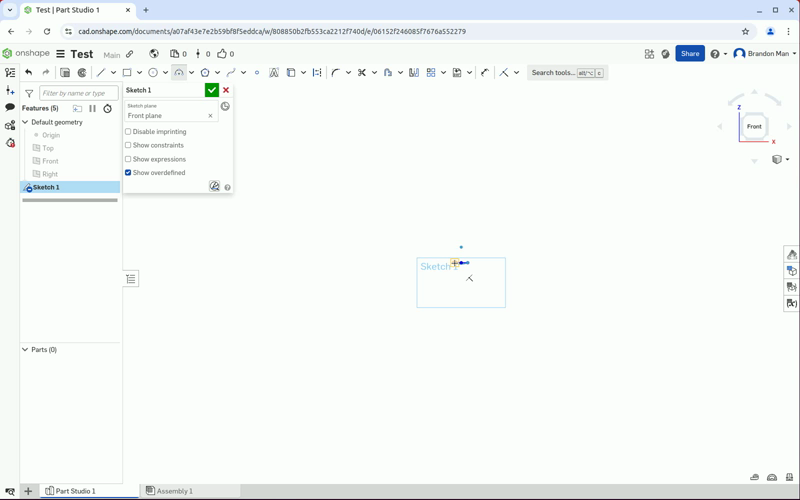
key_down(shift)
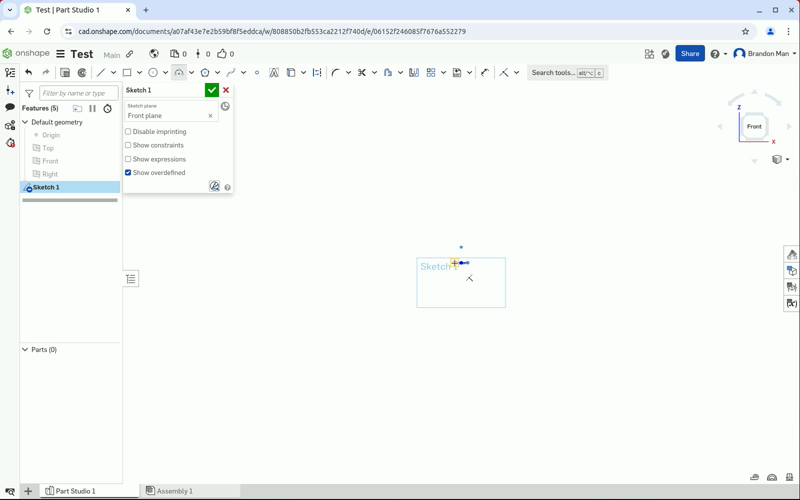
mouse_move(461, 256)
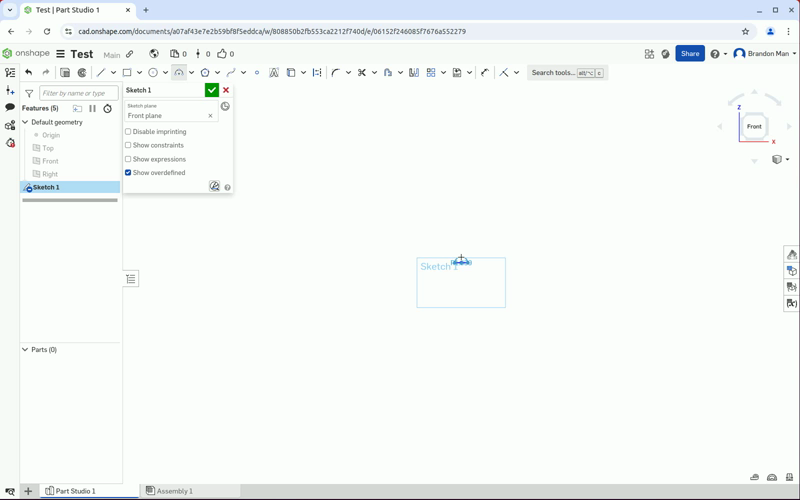
click(461, 256)
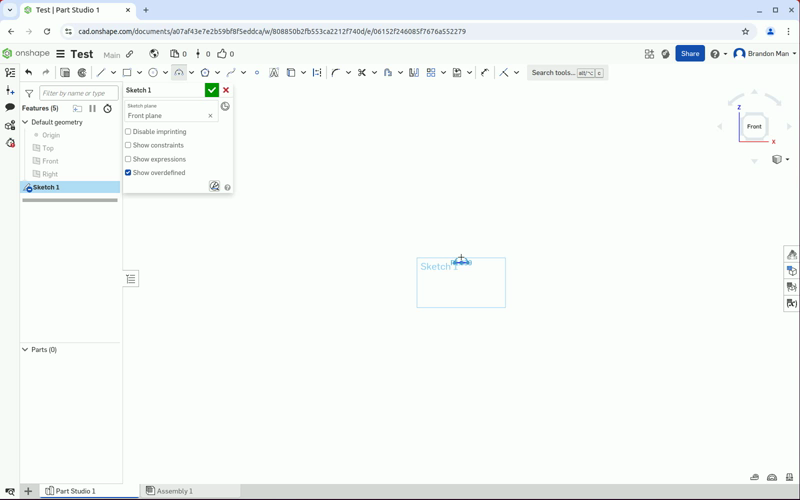
key_up(shift)
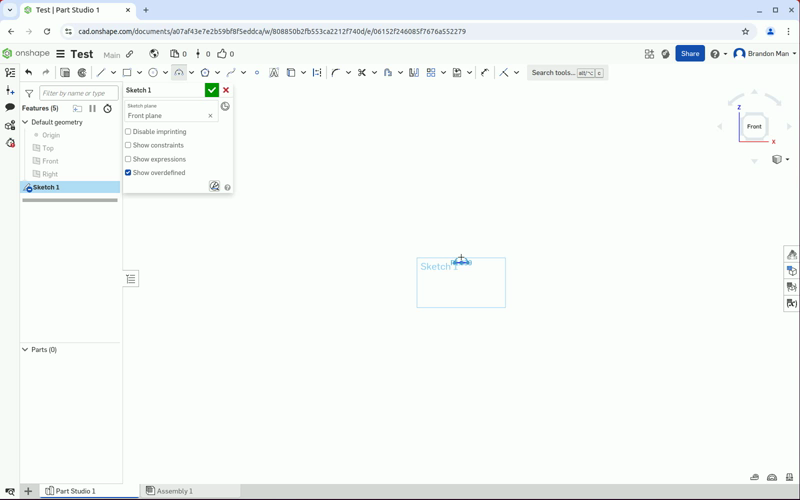
key(esc)
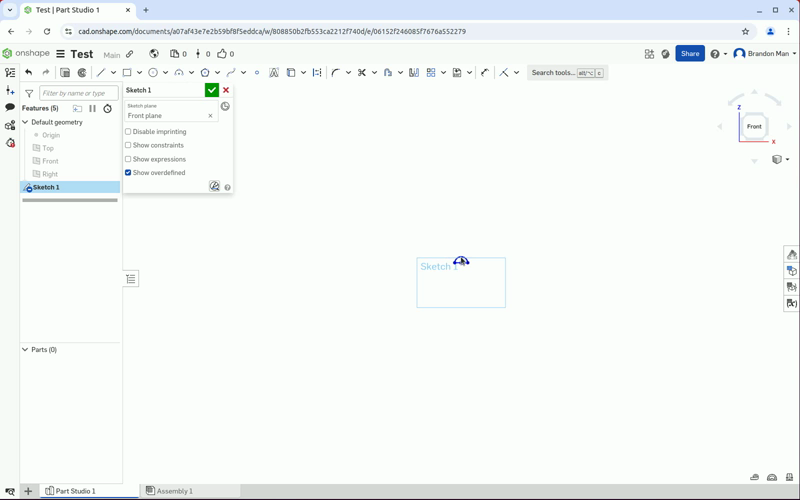
mouse_move(463, 257)
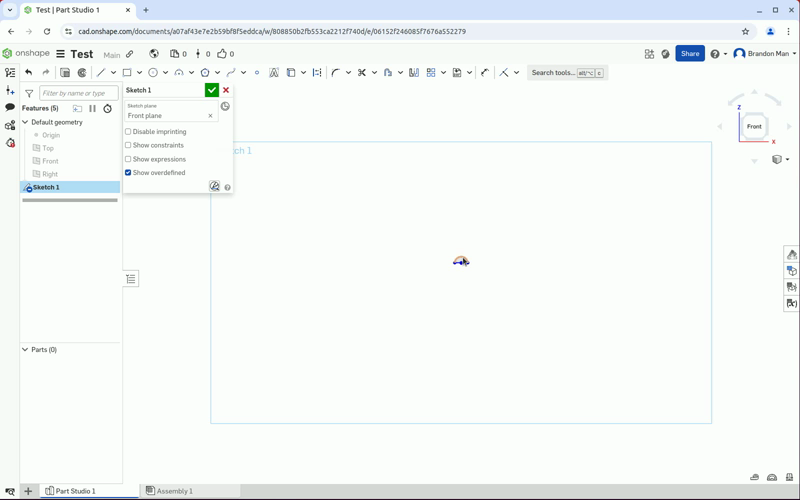
scroll(6)
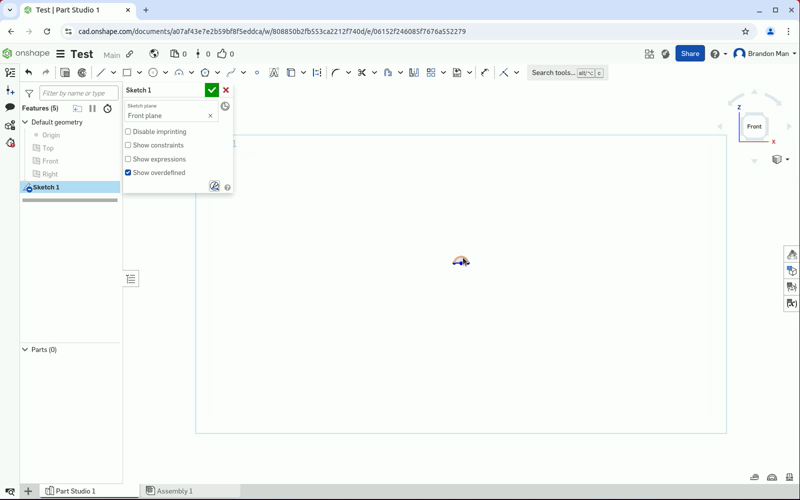
scroll(6)
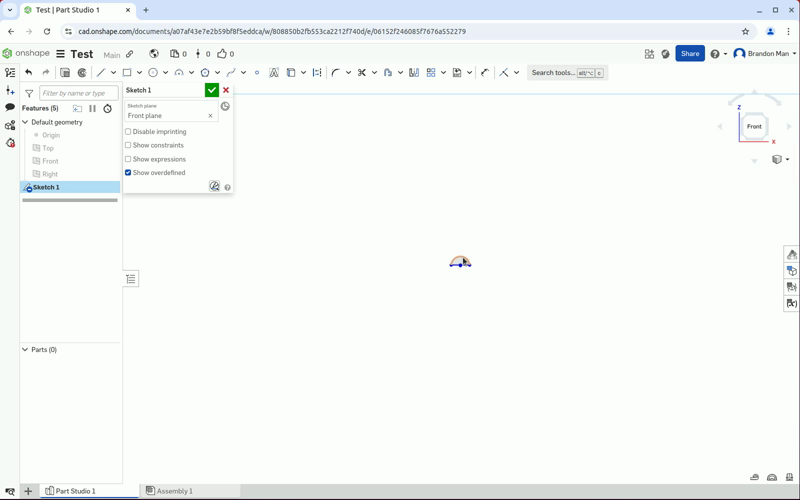
scroll(6)
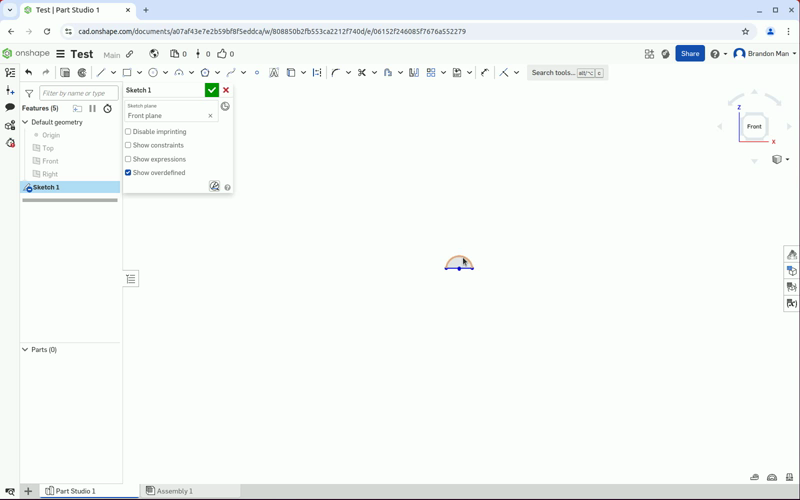
scroll(6)
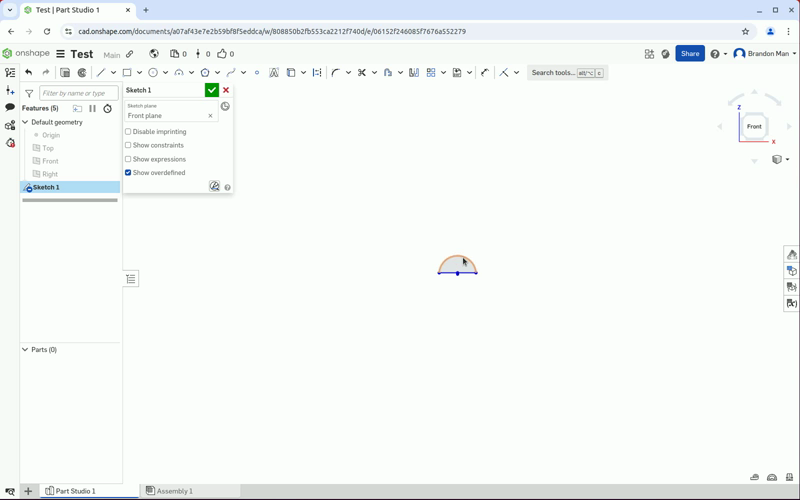
scroll(6)
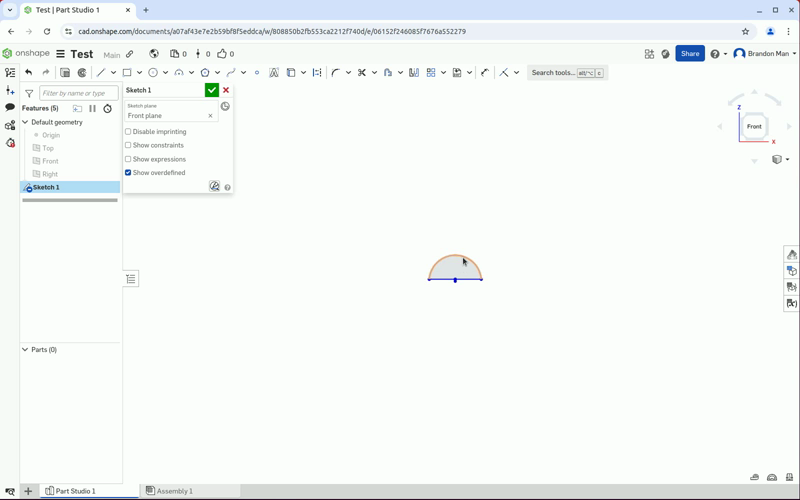
scroll(6)
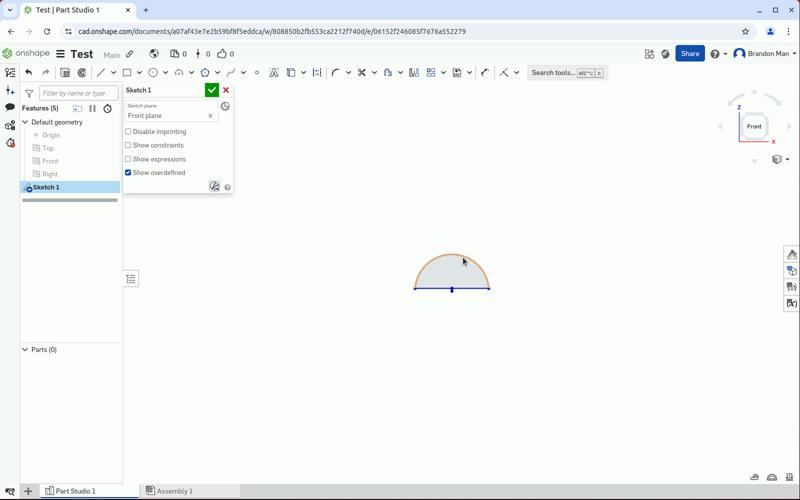
scroll(6)
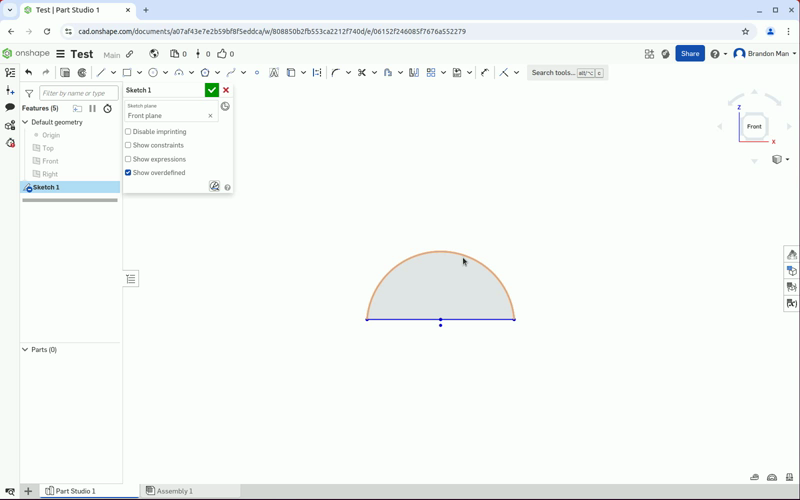
click(463, 257)
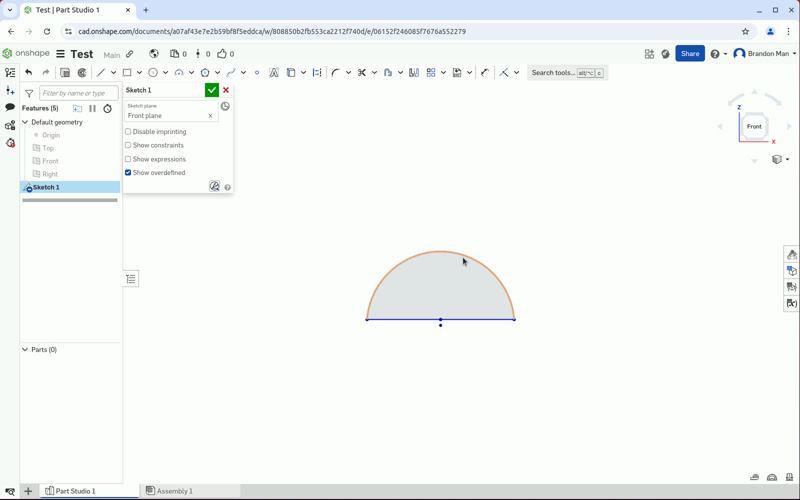
scroll(-6)
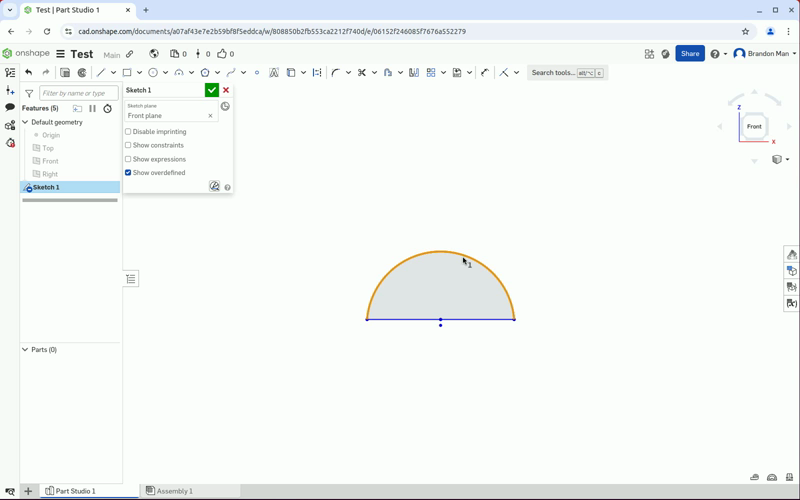
scroll(-6)
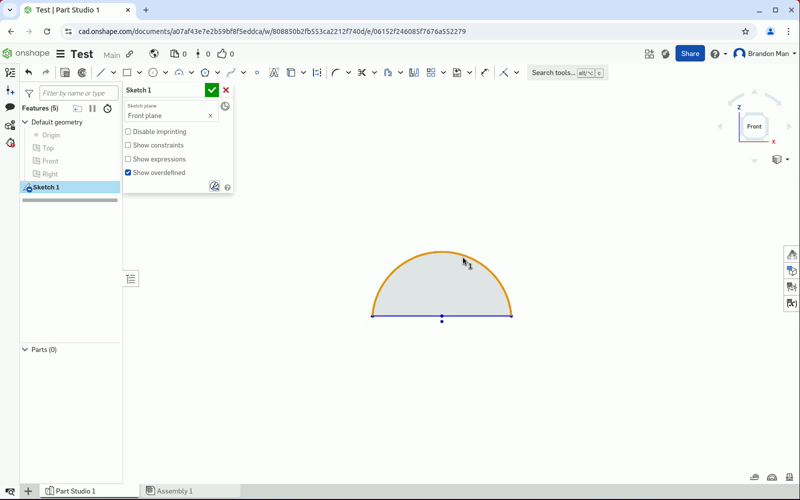
scroll(-6)
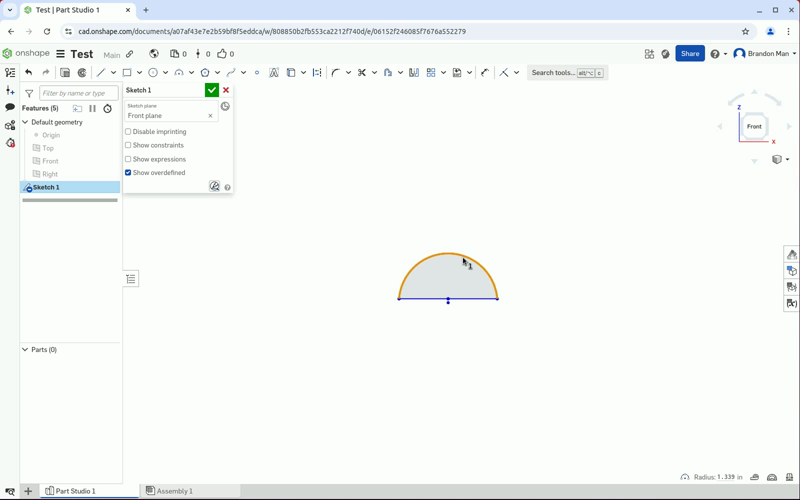
scroll(-6)
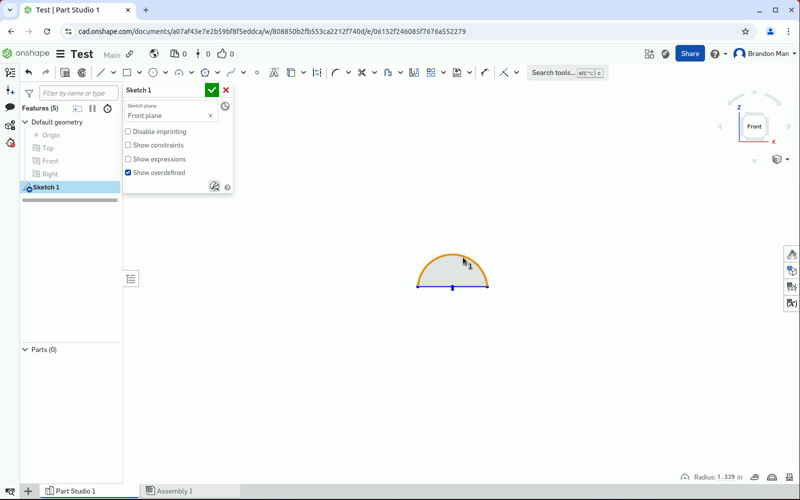
scroll(-6)
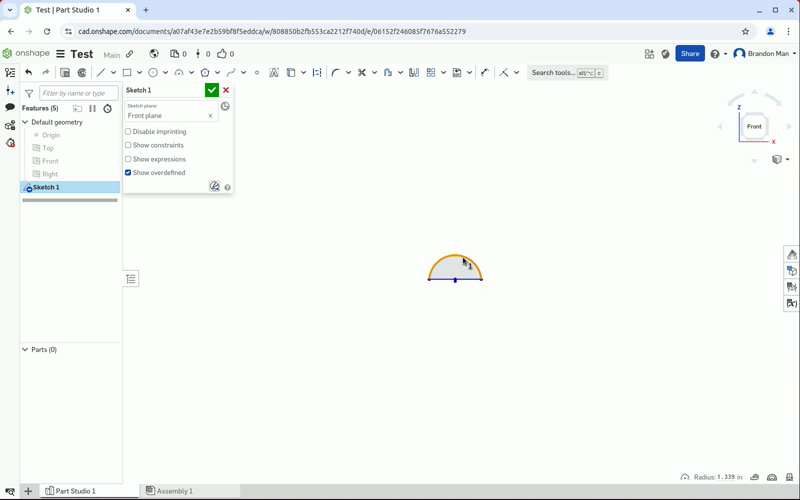
scroll(-6)
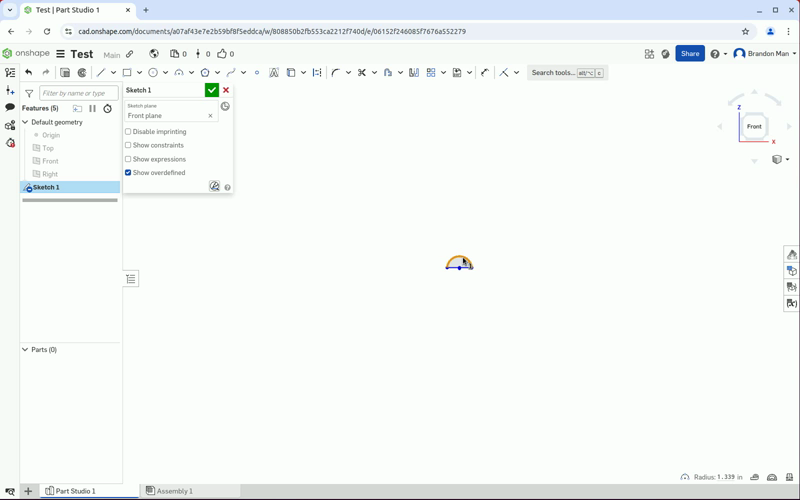
scroll(-6)
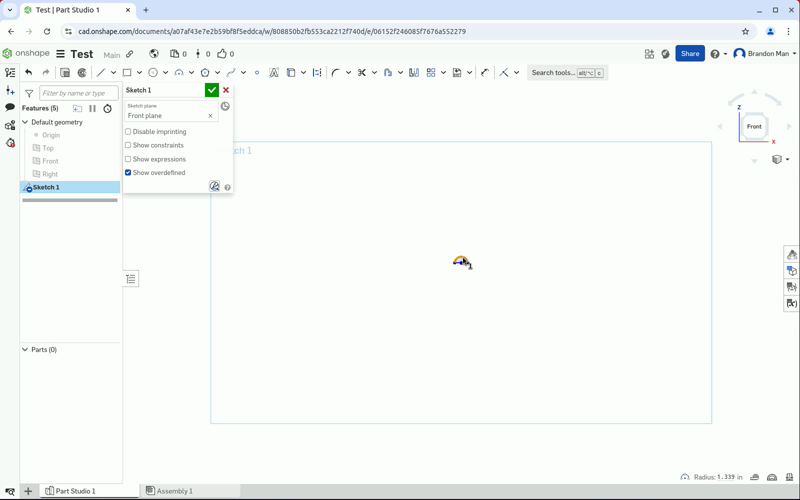
mouse_move(73, 352)
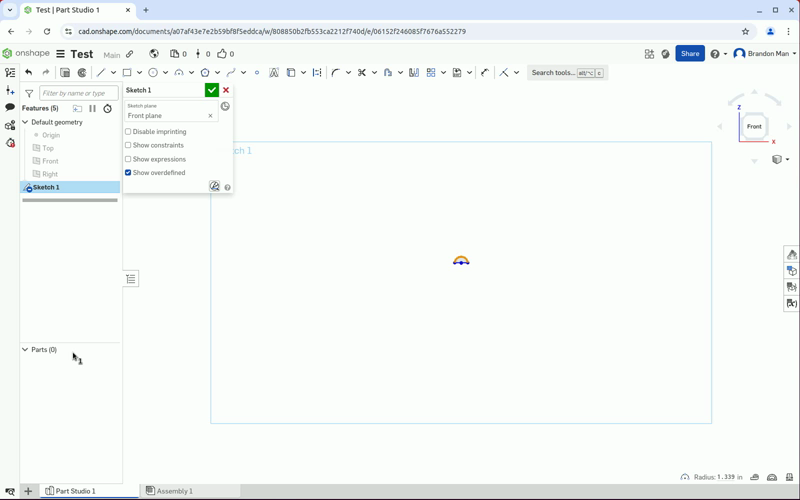
key(shift+y)
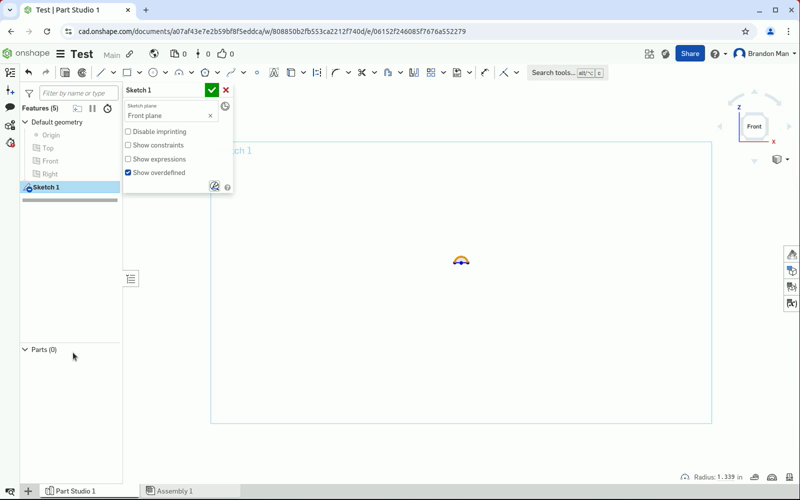
key(shift+e)
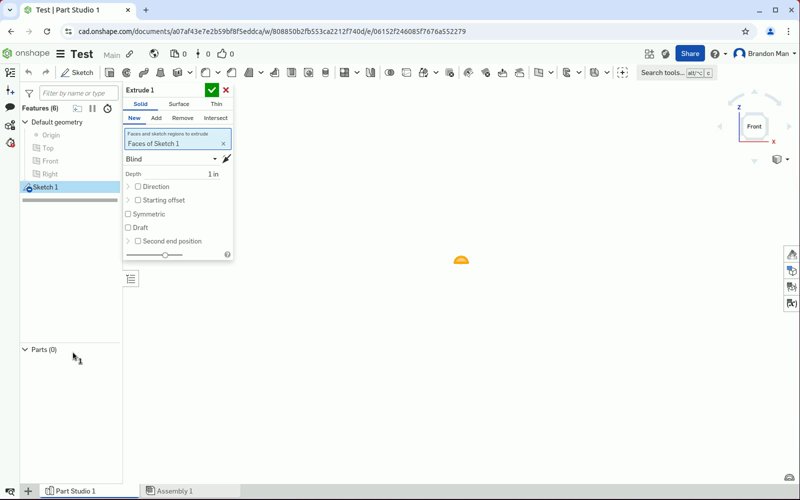
mouse_move(143, 106)
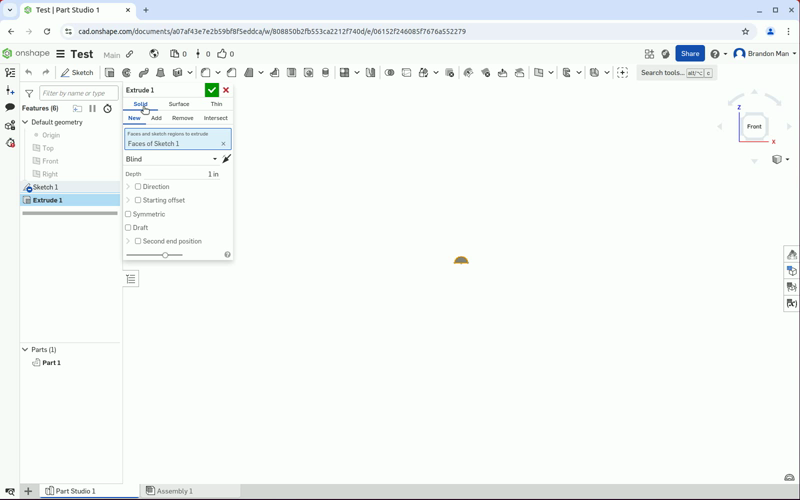
click(143, 106)
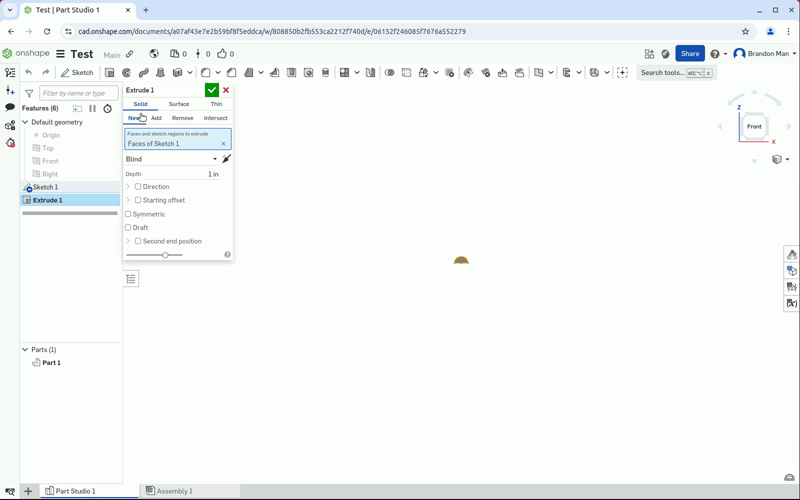
mouse_move(137, 120)
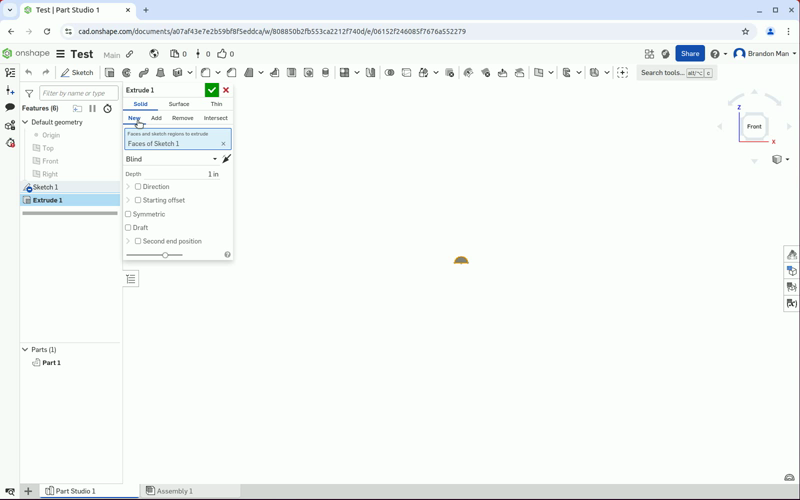
click(137, 120)
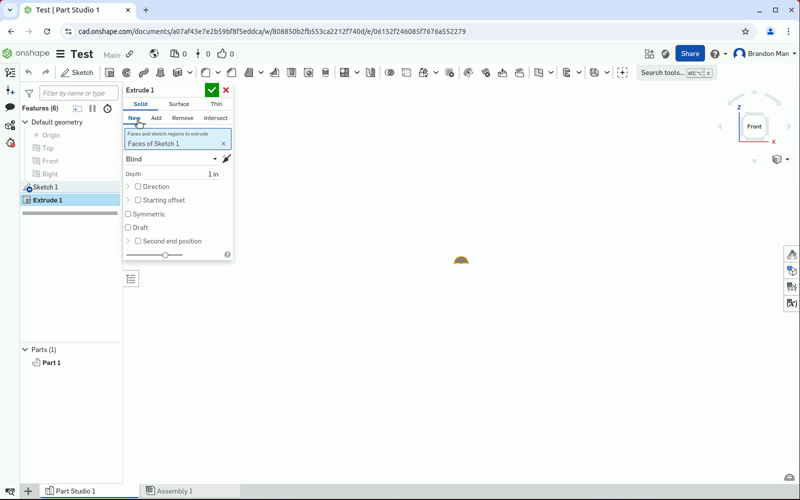
key(tab, 4)
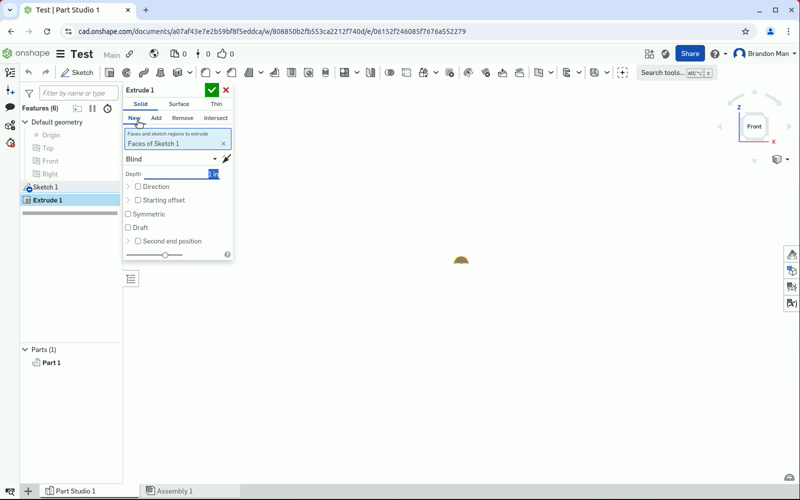
text(3.37)
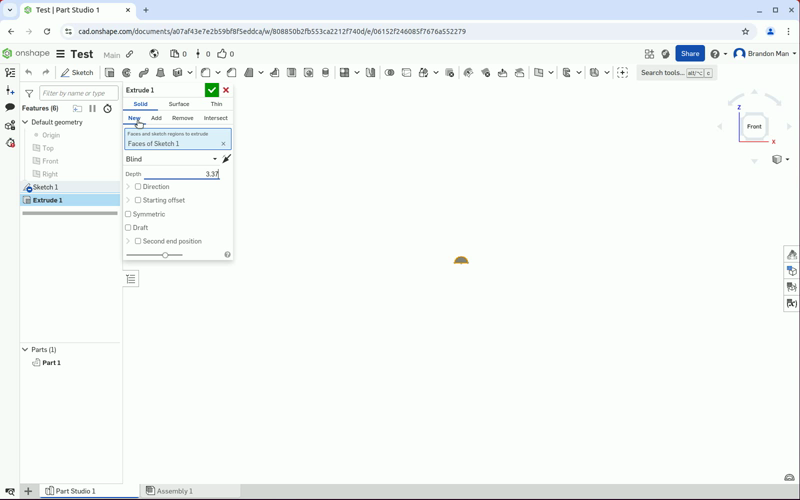
key(enter)
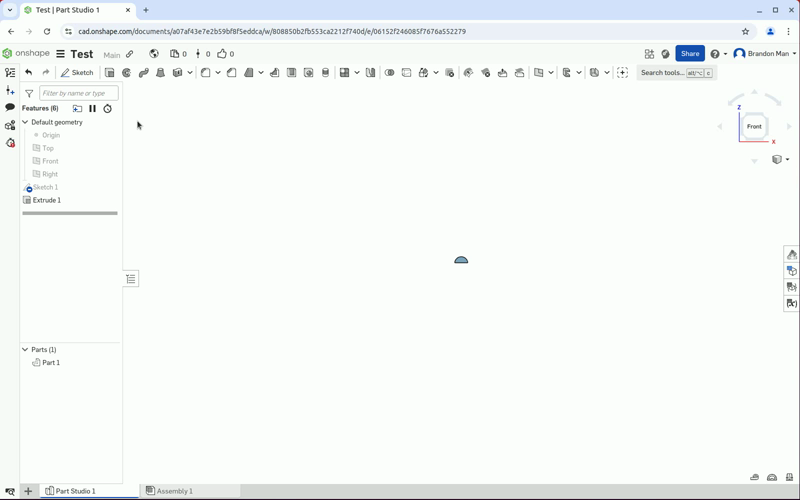
key(shift+h)
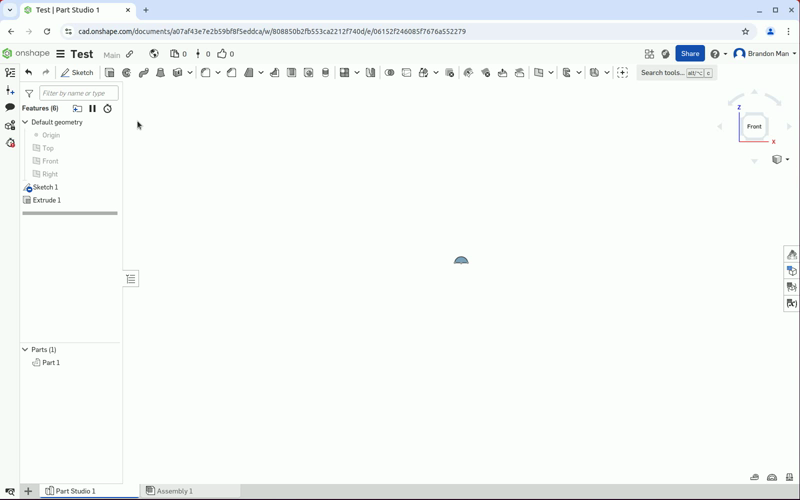
key(shift+h)
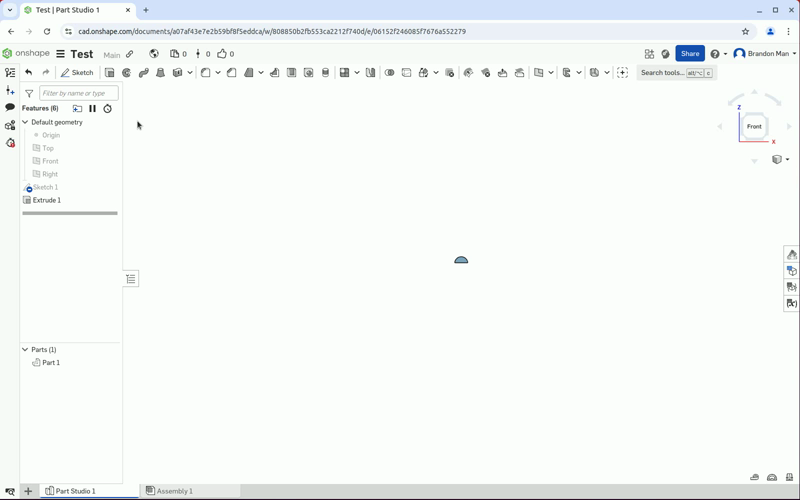
mouse_move(73, 189)
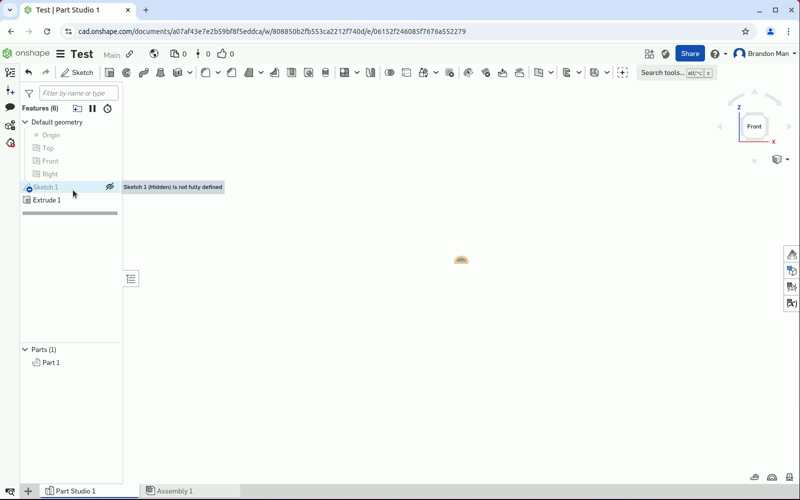
click(73, 189)
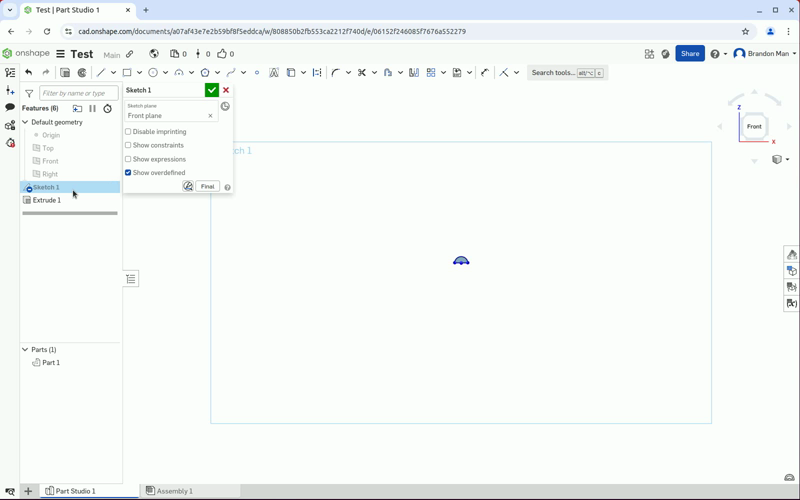
mouse_move(229, 92)
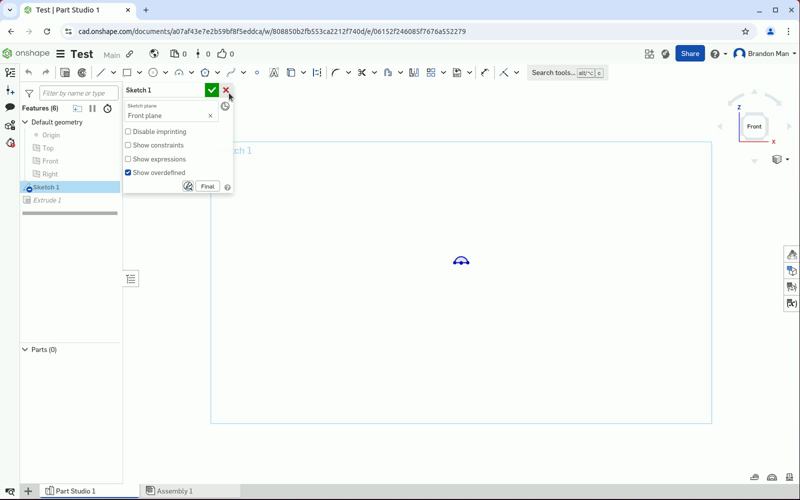
click(229, 92)
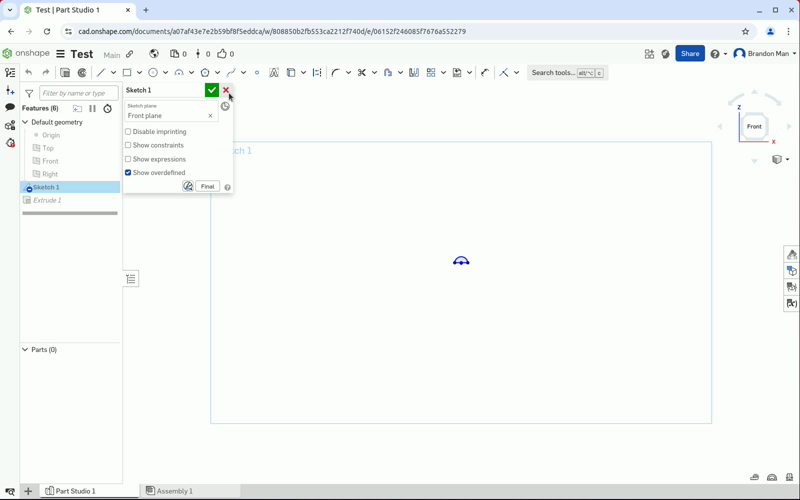
key(shift+s)
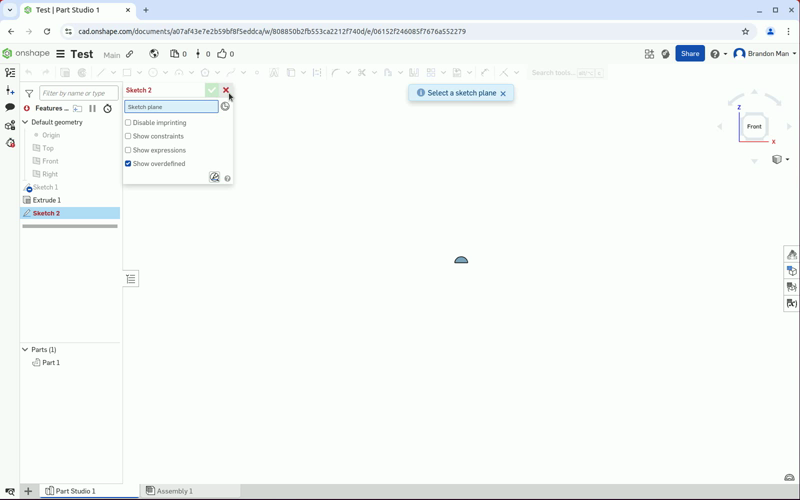
mouse_move(73, 163)
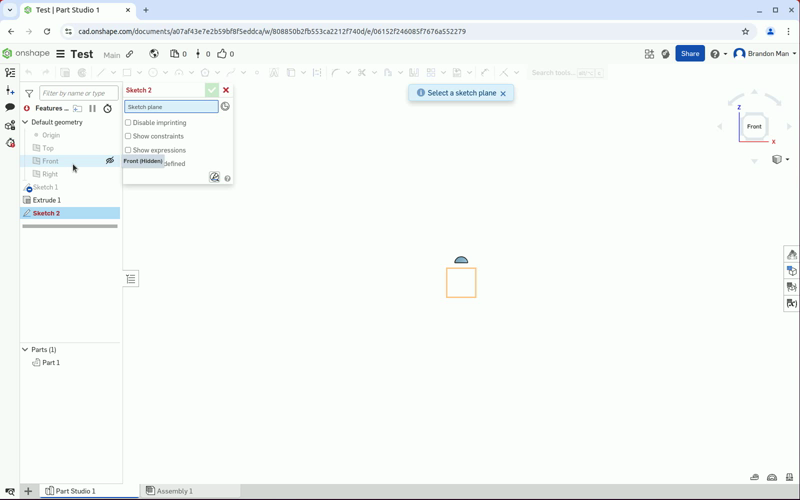
click(73, 163)
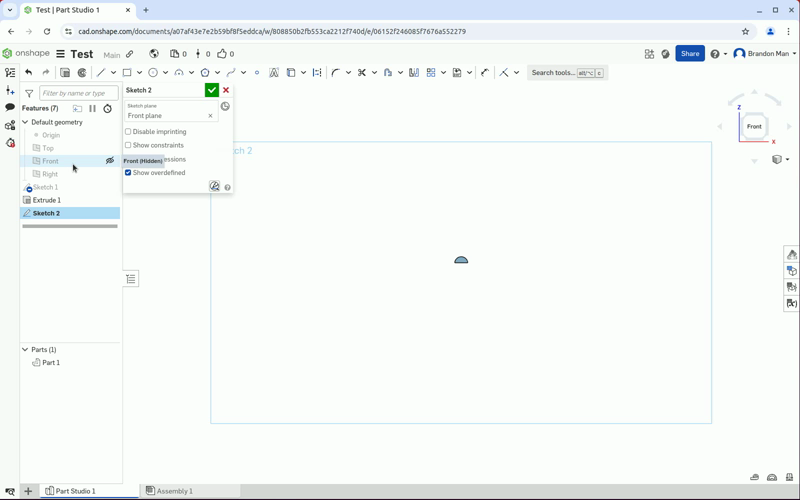
mouse_move(73, 352)
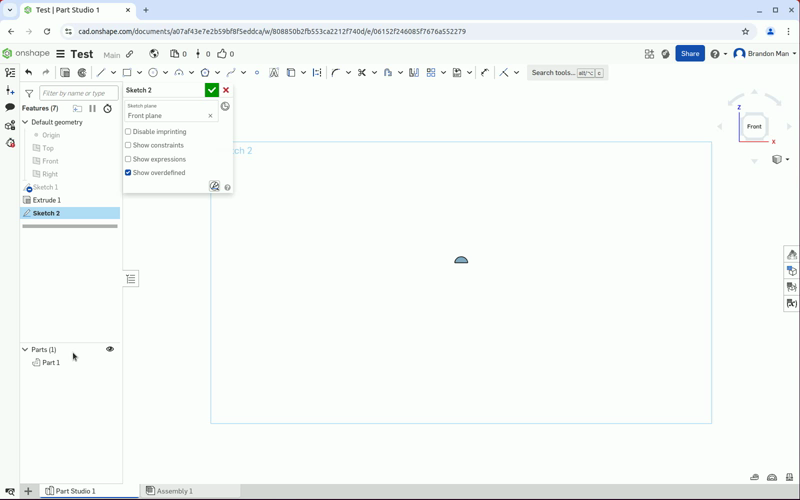
key(y)
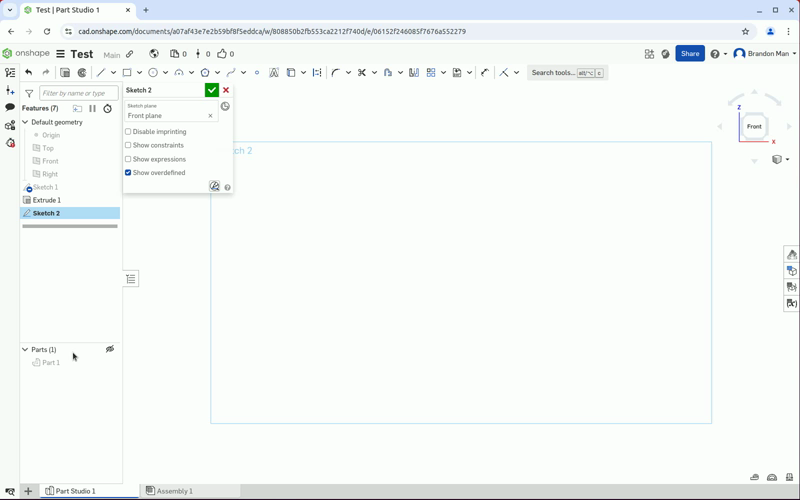
key(l)
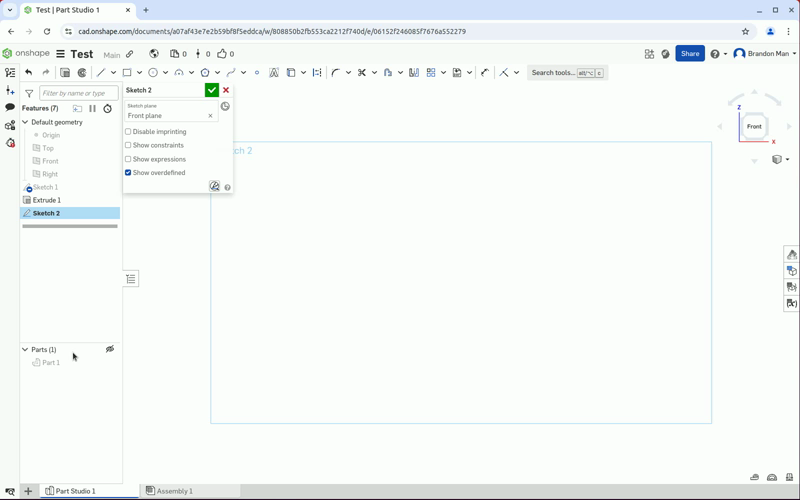
key_down(shift)
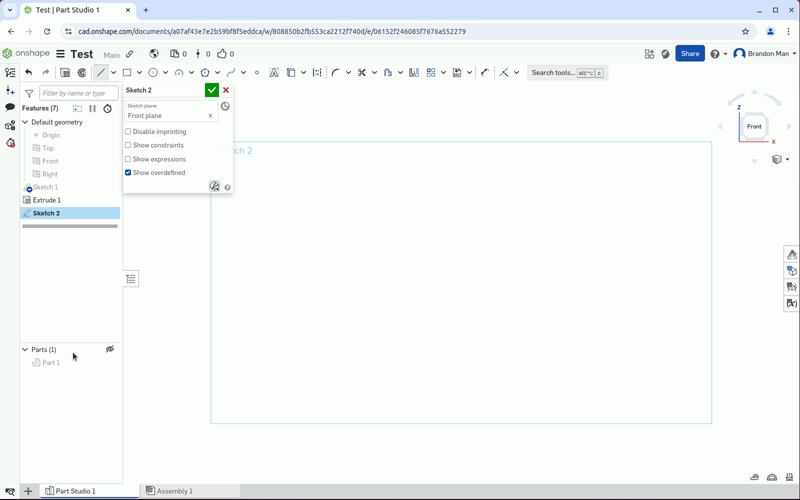
mouse_move(478, 391)
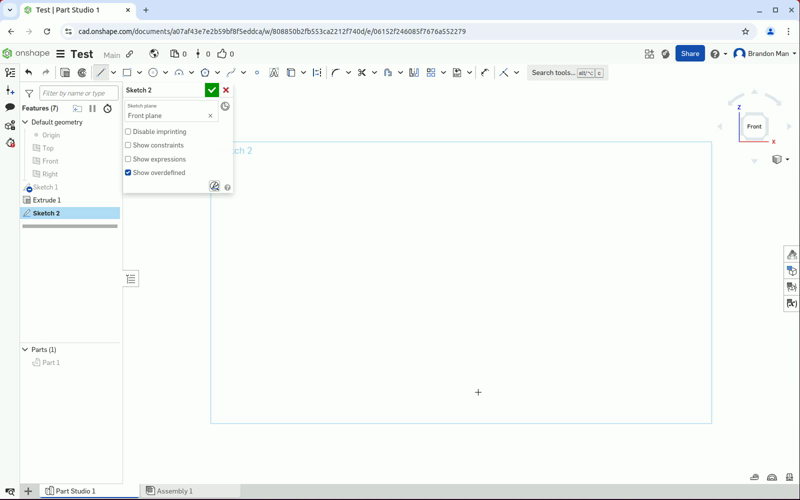
click(478, 391)
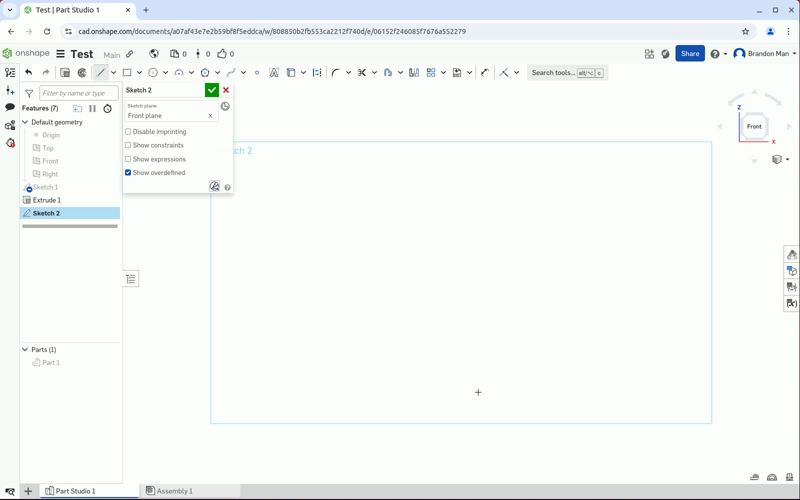
key_up(shift)
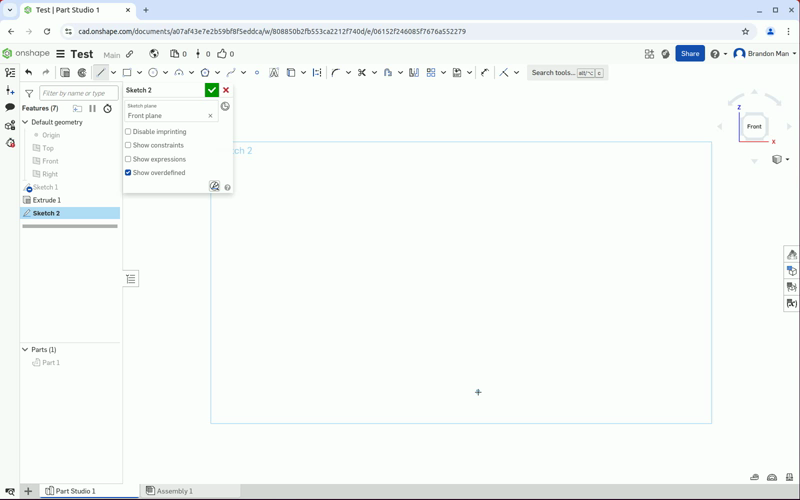
key_down(shift)
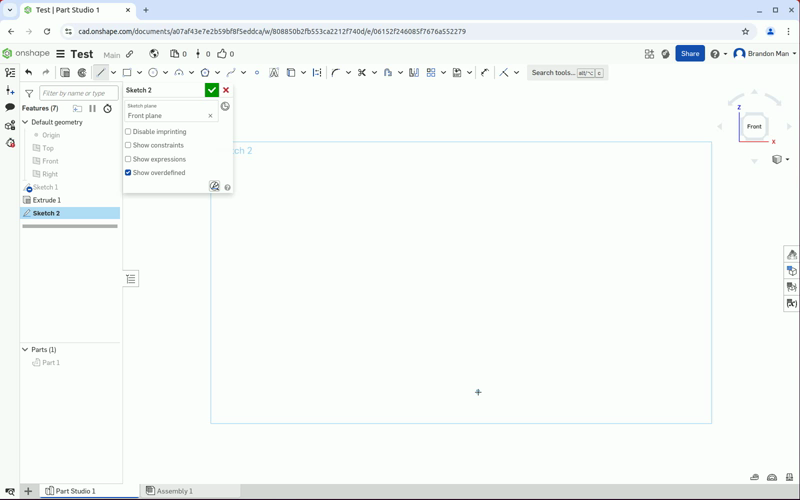
mouse_move(573, 391)
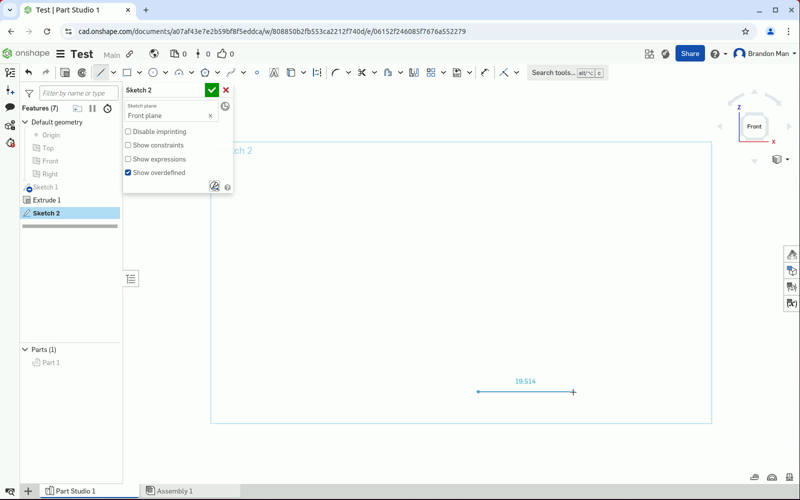
click(573, 391)
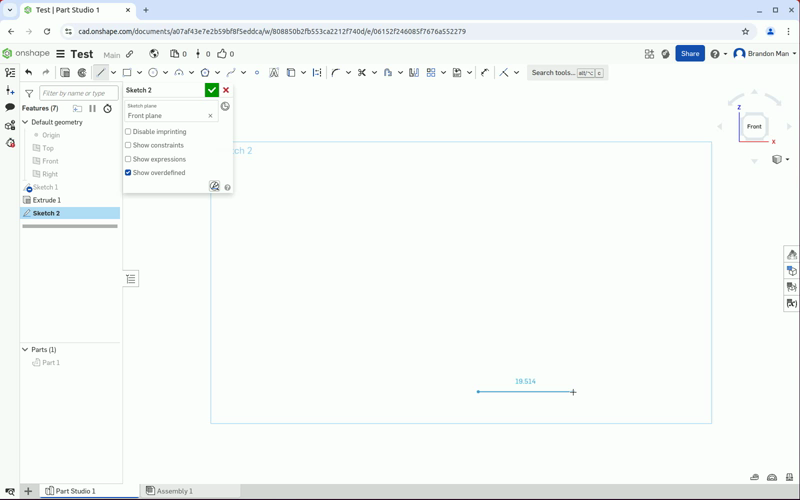
key_up(shift)
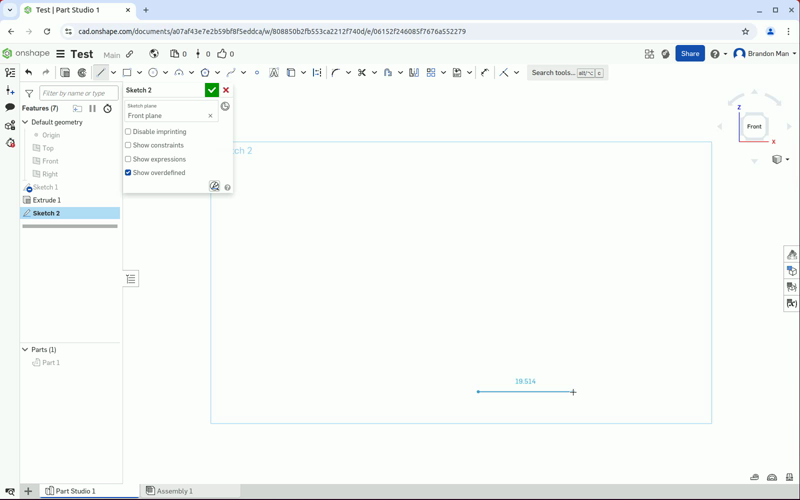
key_down(shift)
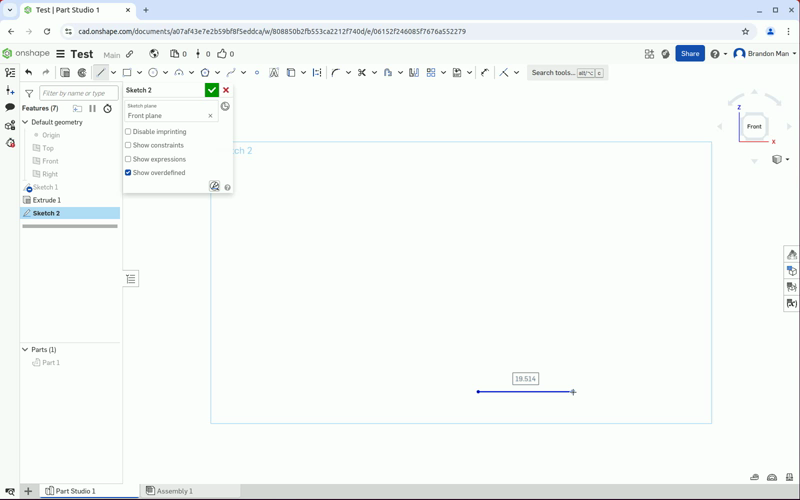
mouse_move(478, 263)
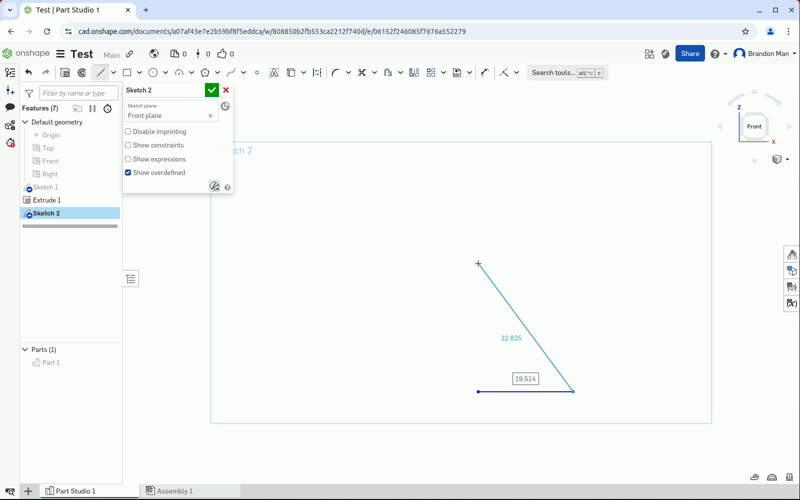
click(478, 263)
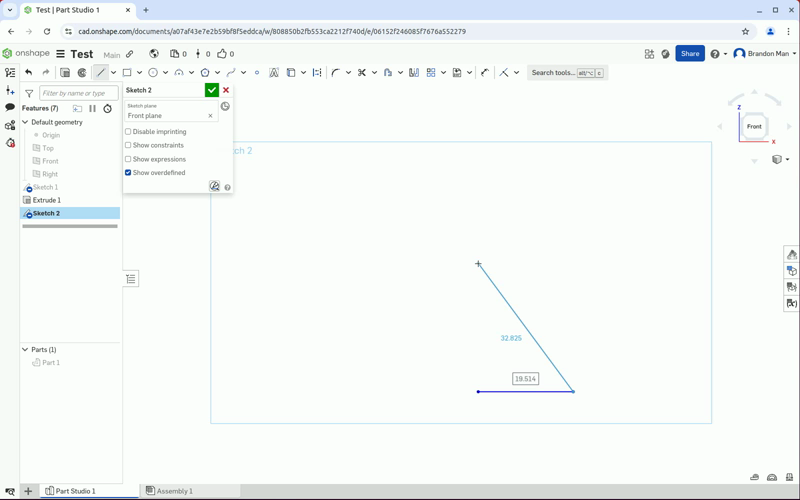
key_up(shift)
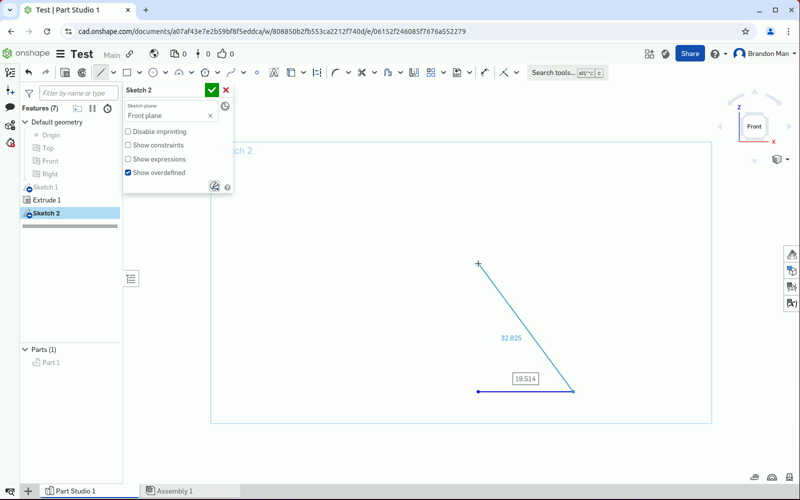
key_down(shift)
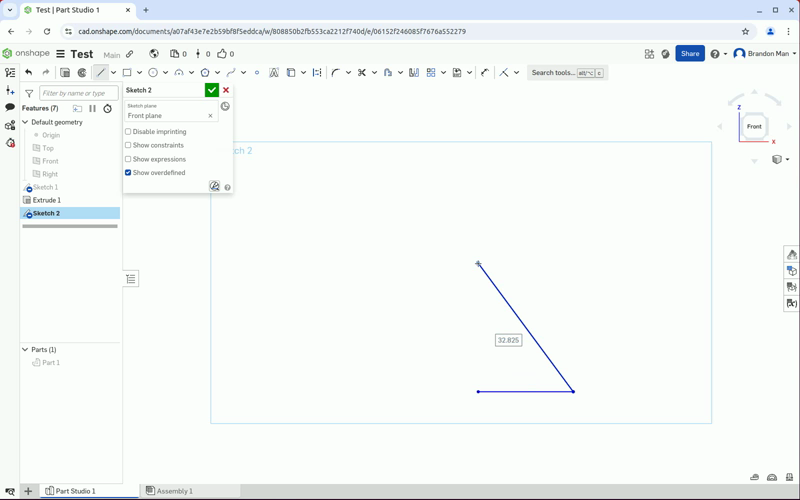
mouse_move(478, 391)
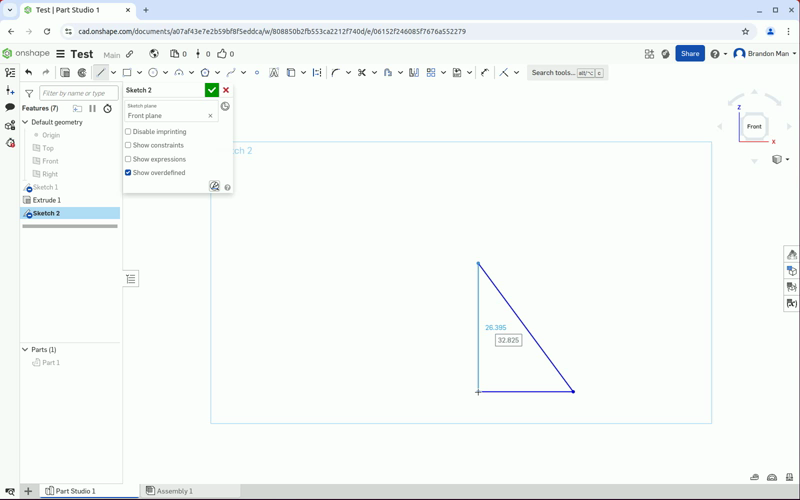
key_up(shift)
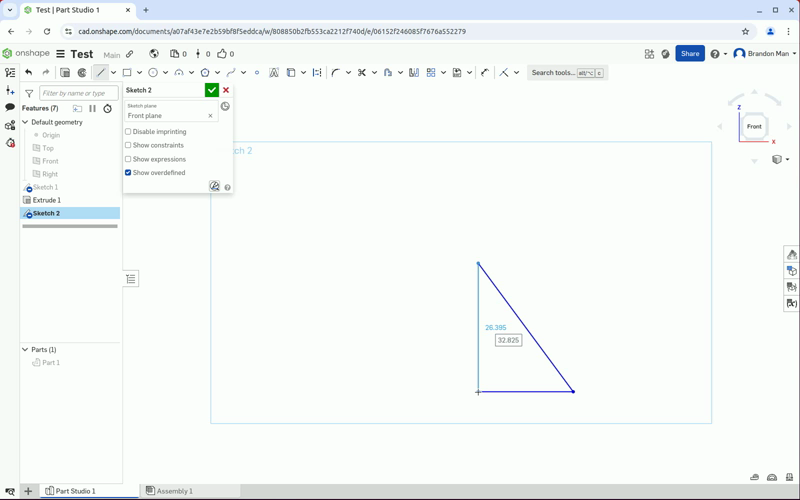
click(478, 391)
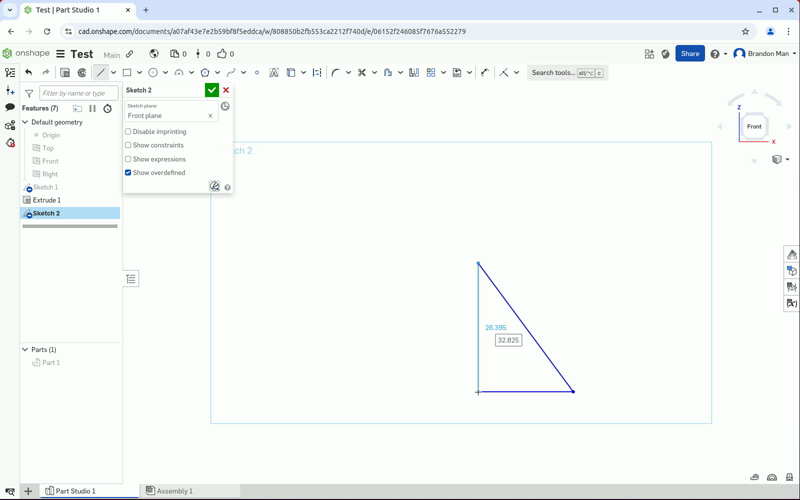
key(esc)
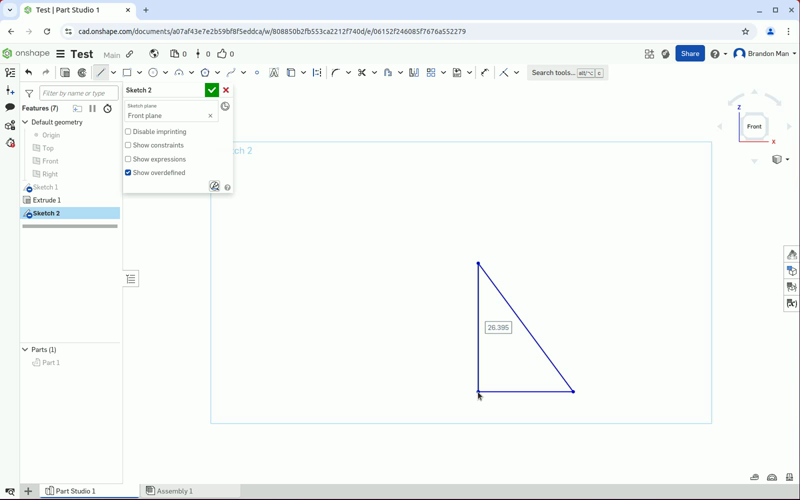
mouse_move(547, 375)
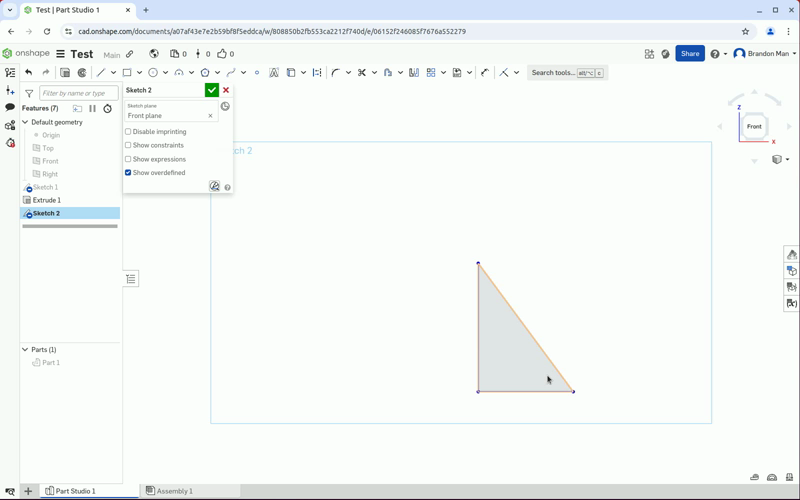
click(547, 375)
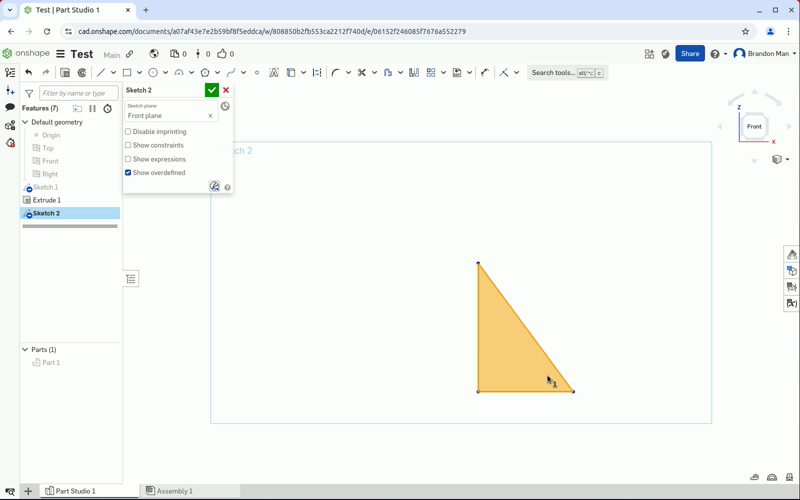
mouse_move(73, 352)
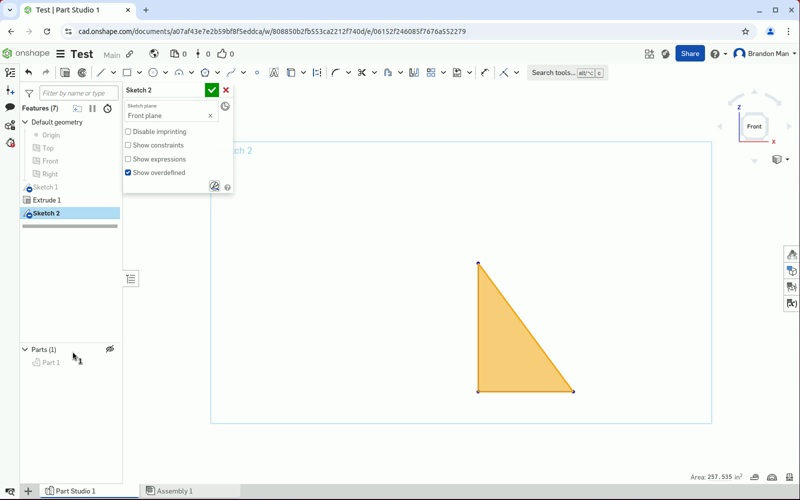
key(shift+y)
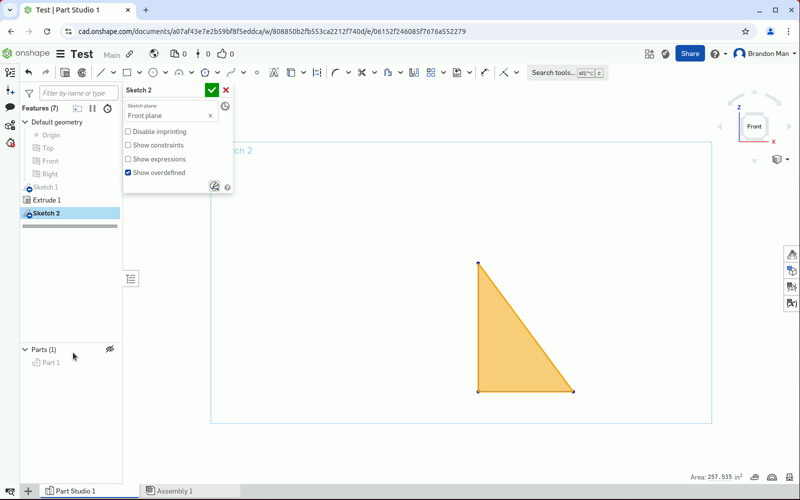
key(shift+e)
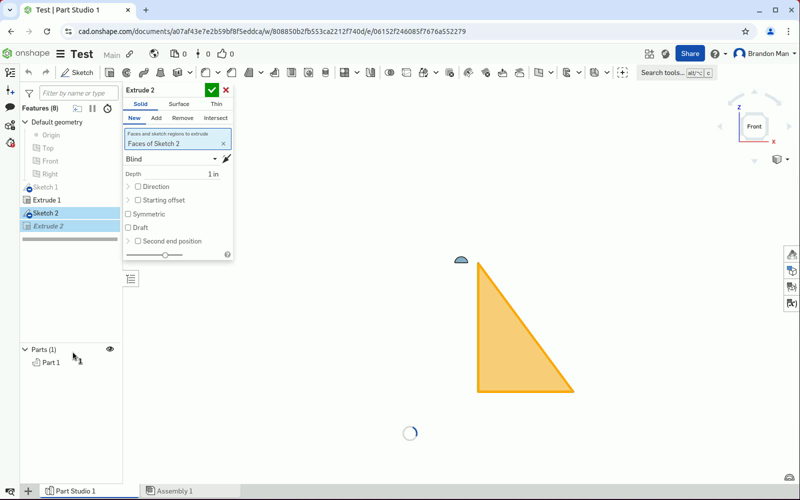
mouse_move(143, 106)
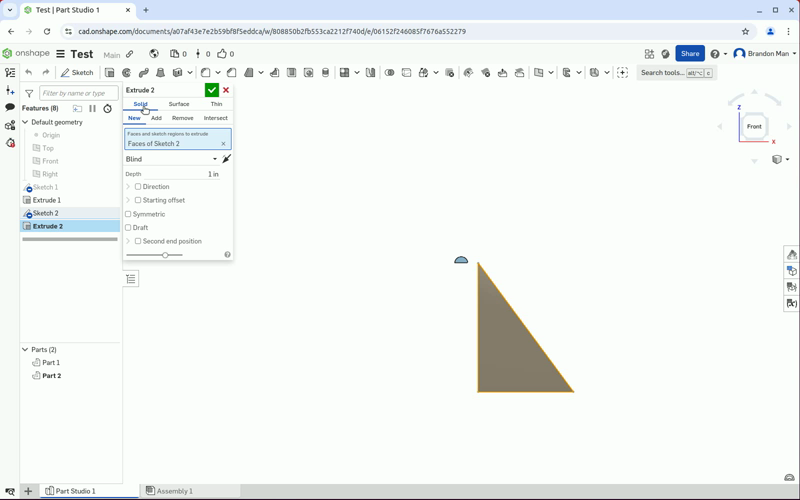
click(143, 106)
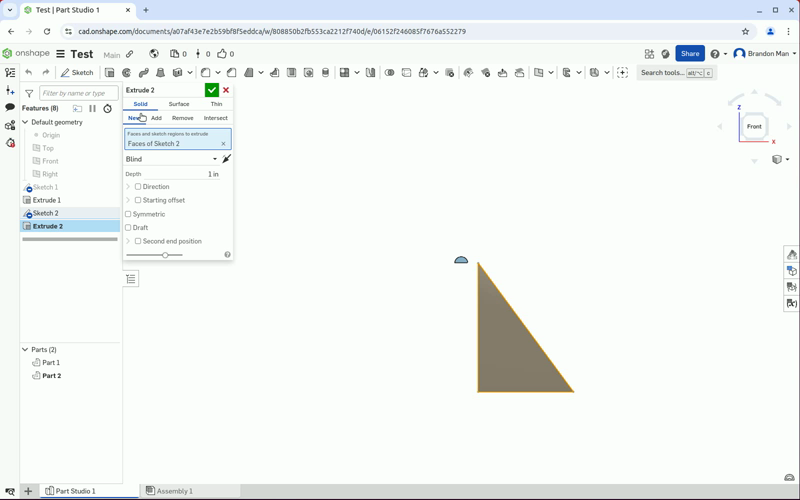
mouse_move(137, 120)
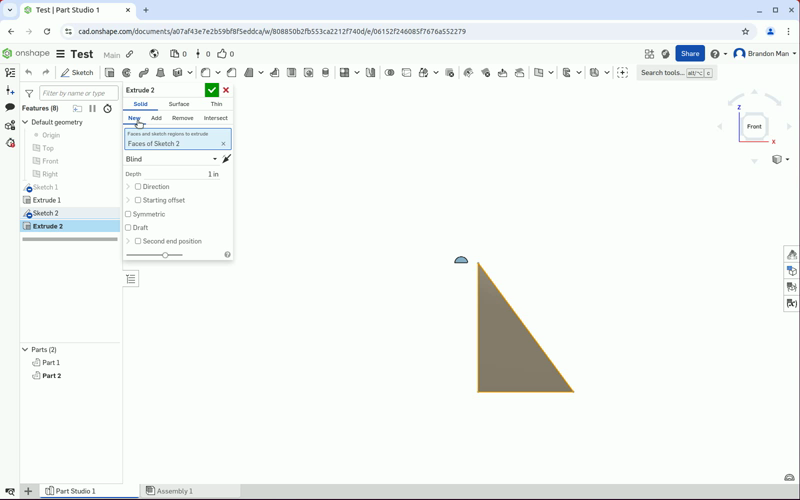
click(137, 120)
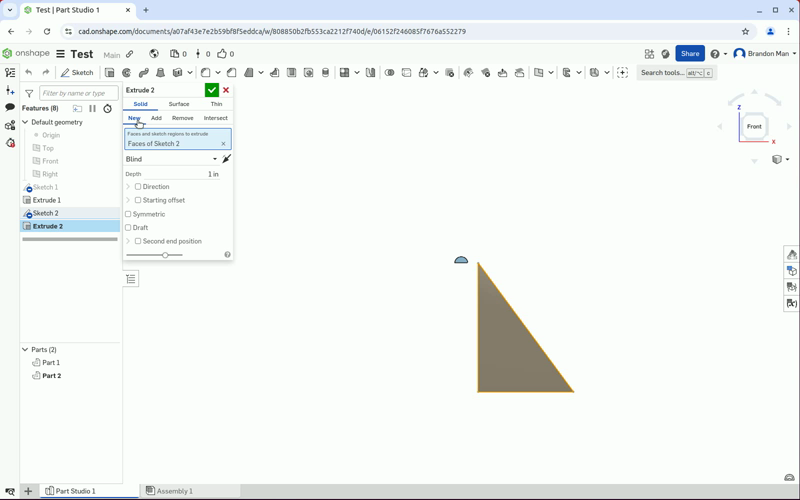
key(tab, 4)
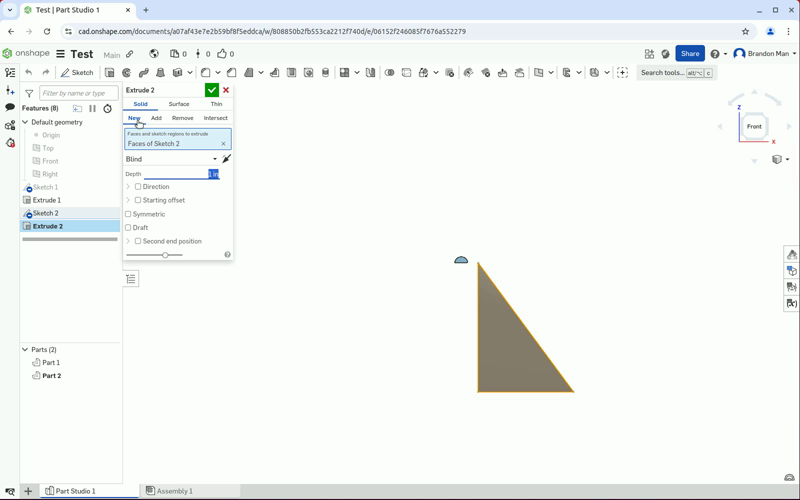
text(3.37)
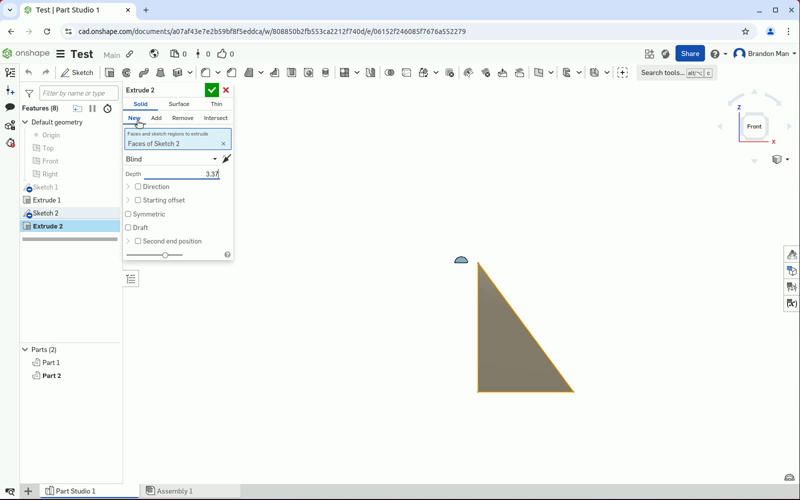
key(enter)
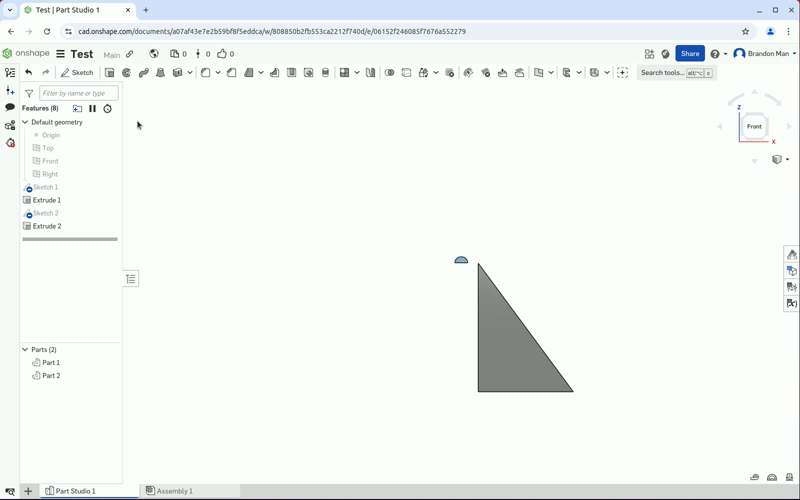
key(shift+h)
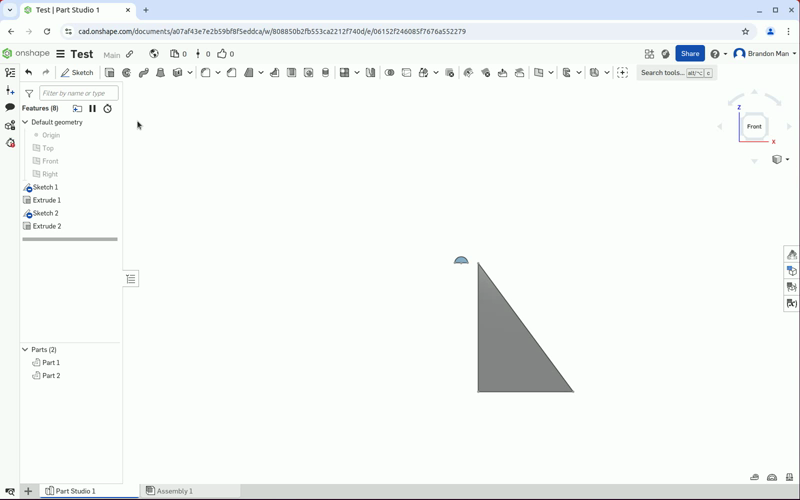
key(shift+h)
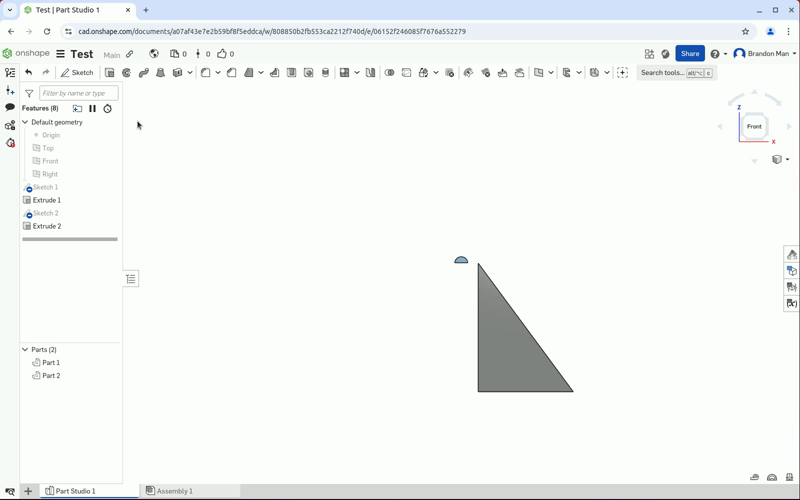
mouse_move(73, 189)
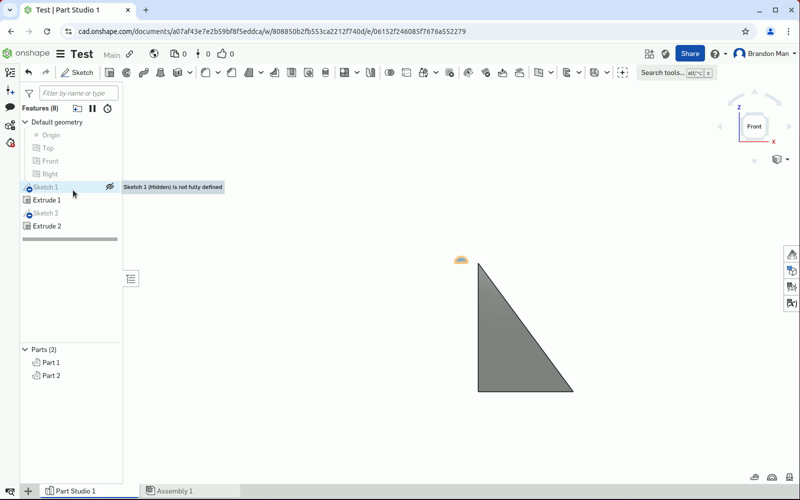
click(73, 189)
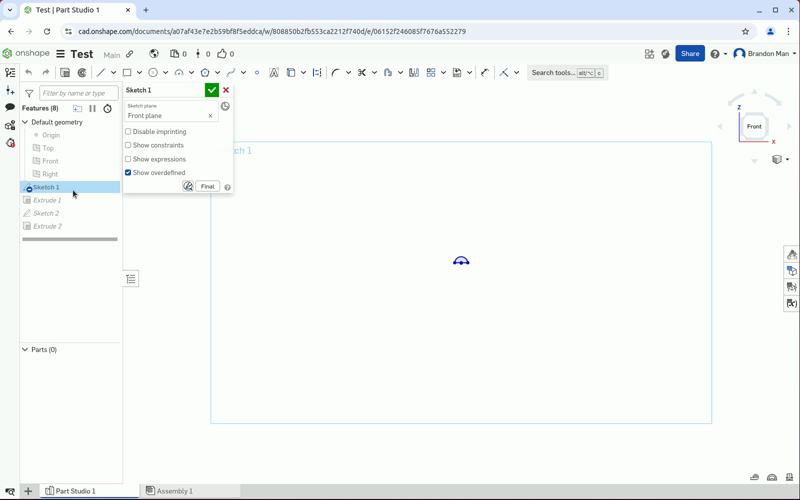
mouse_move(229, 92)
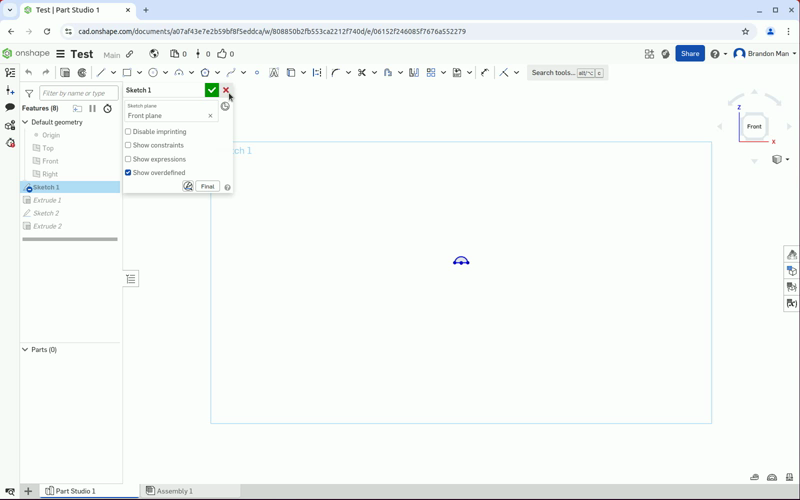
click(229, 92)
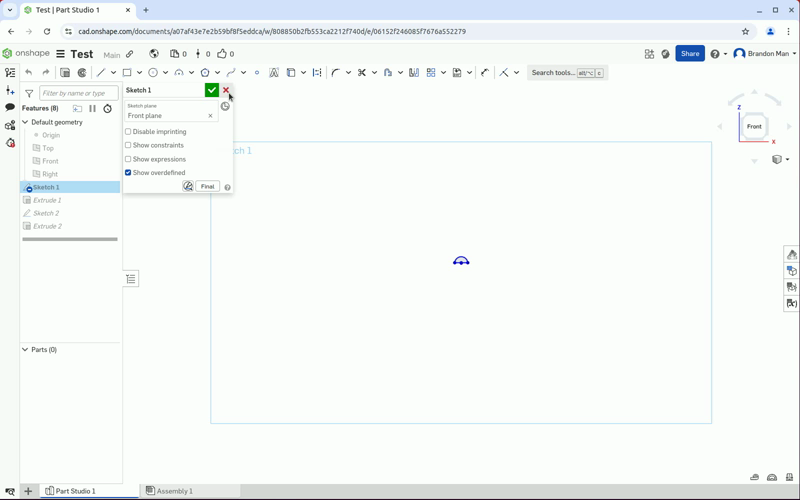
key(shift+s)
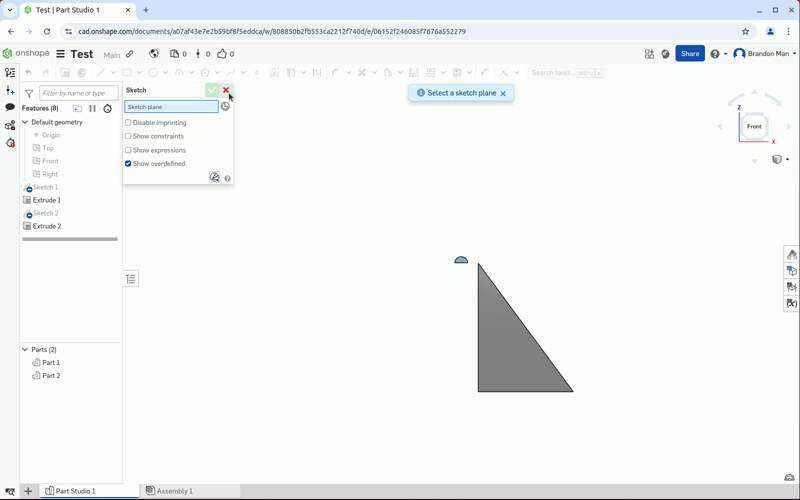
mouse_move(73, 163)
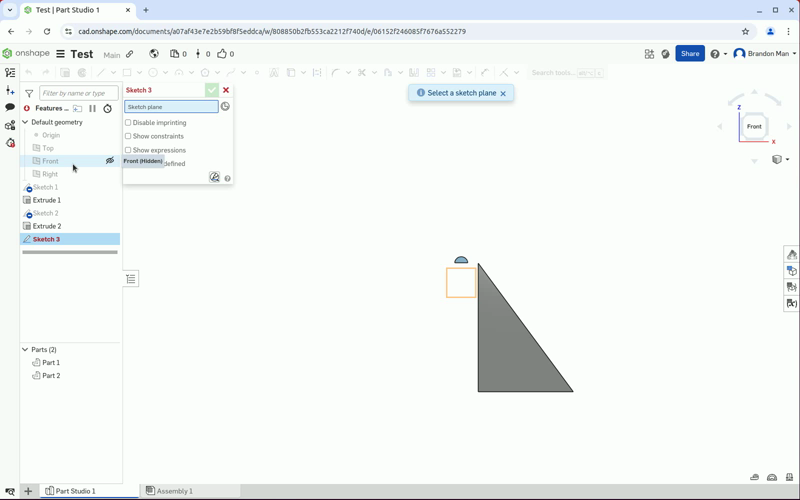
click(73, 163)
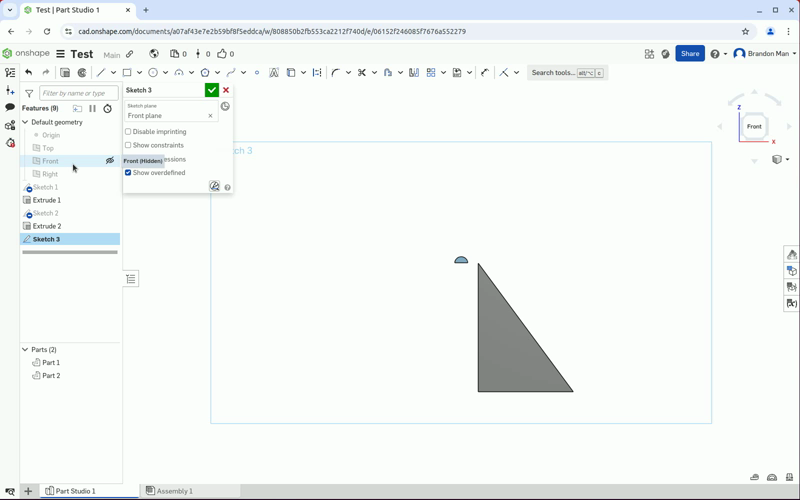
mouse_move(73, 352)
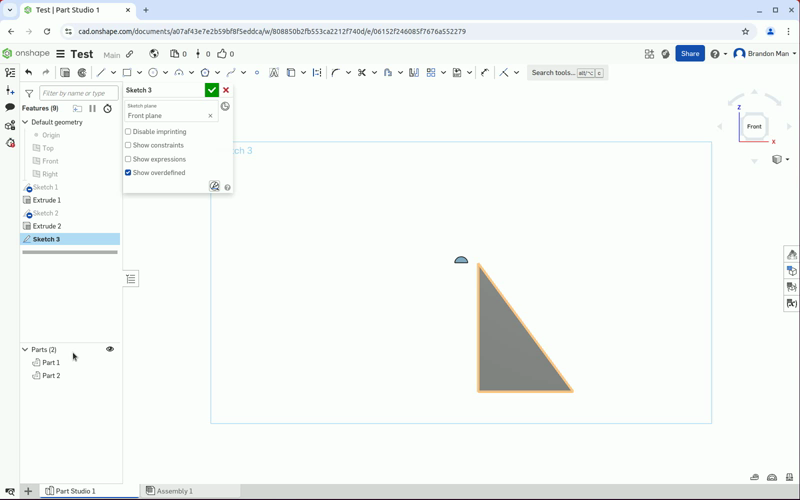
key(y)
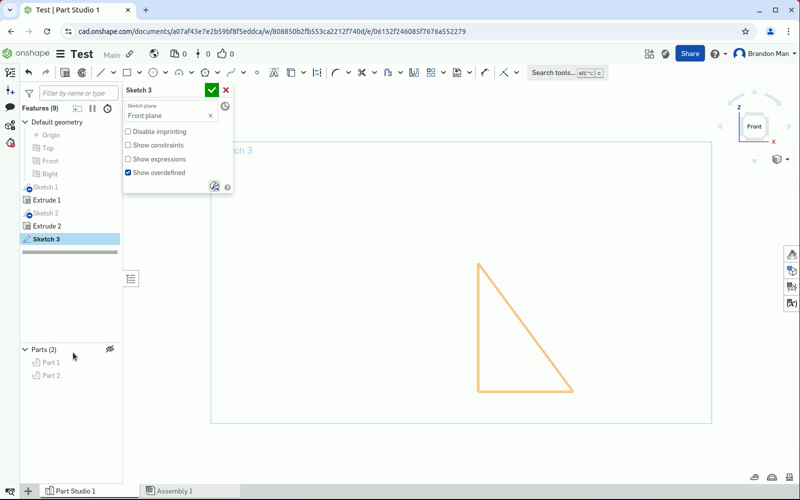
key(a)
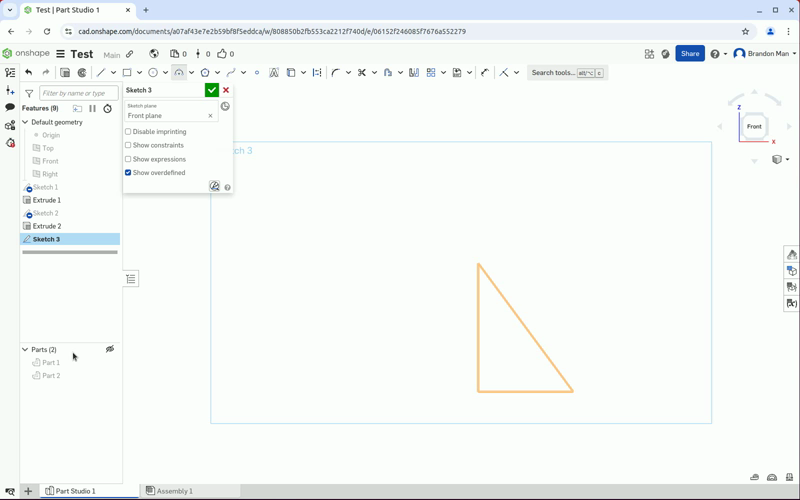
key_down(shift)
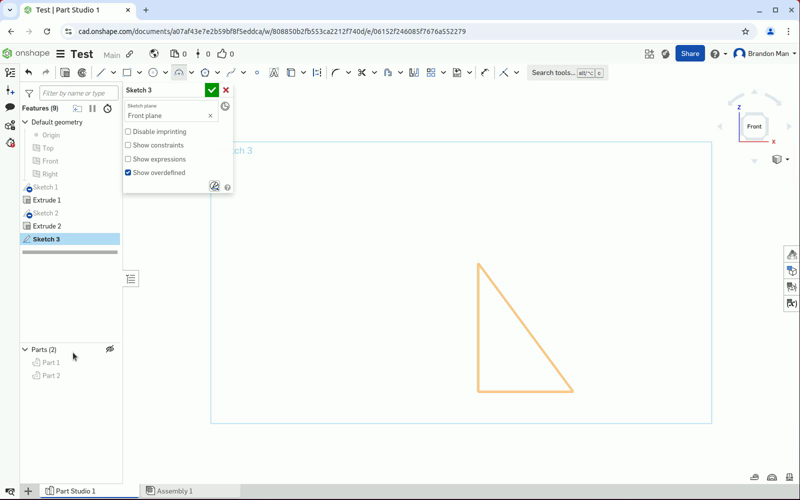
mouse_move(454, 262)
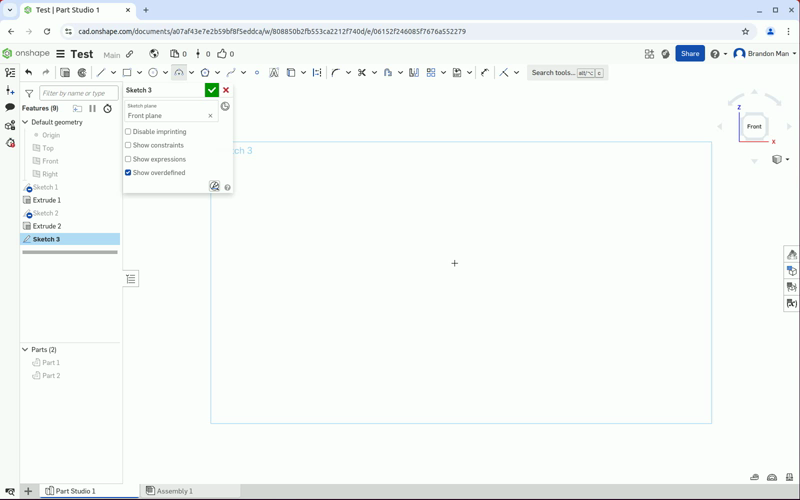
click(454, 262)
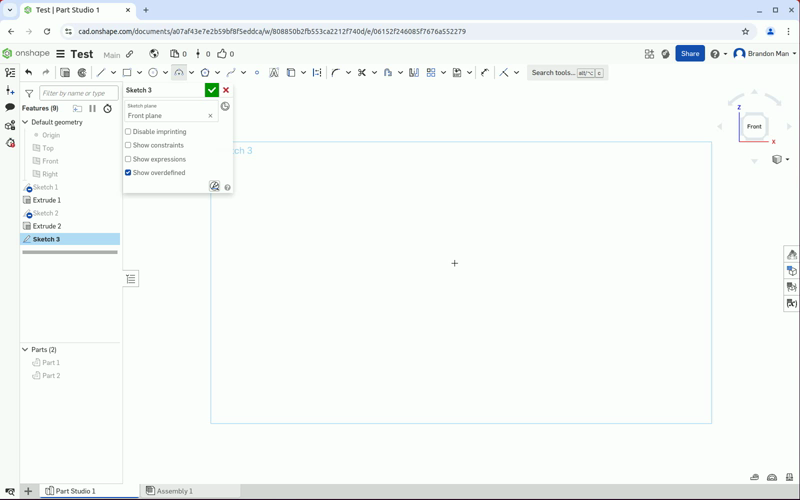
key_up(shift)
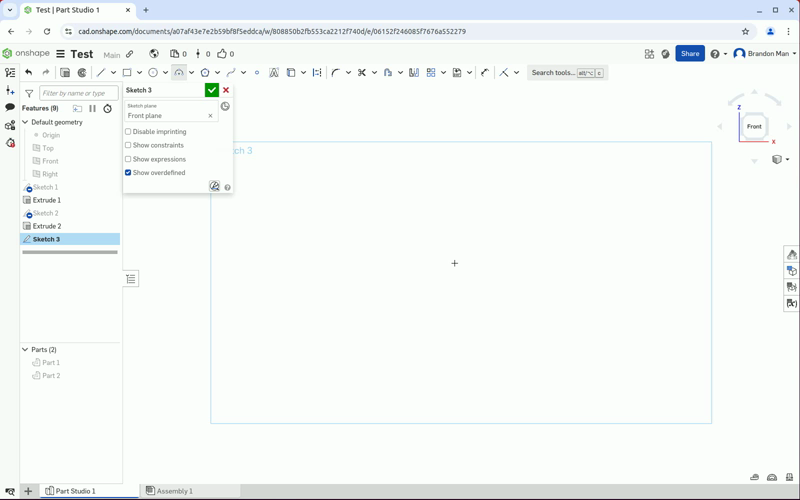
key_down(shift)
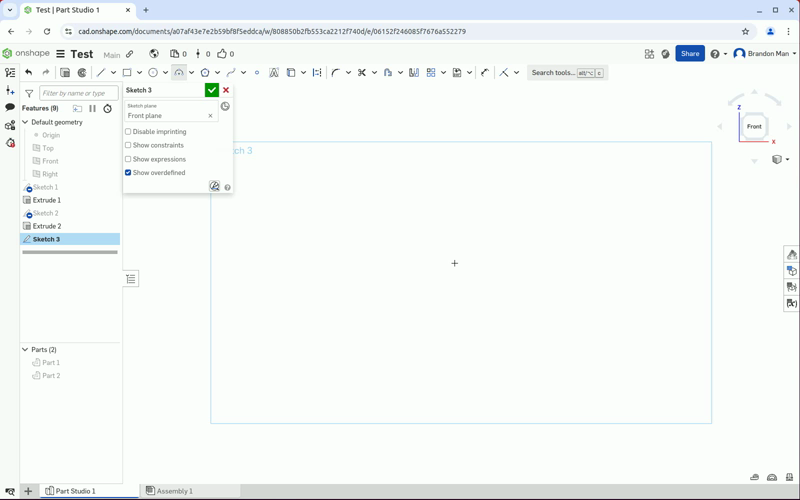
mouse_move(467, 262)
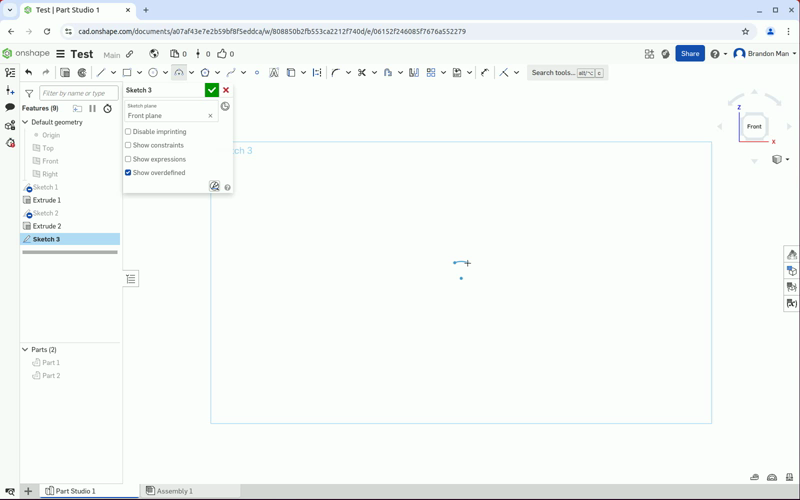
click(467, 262)
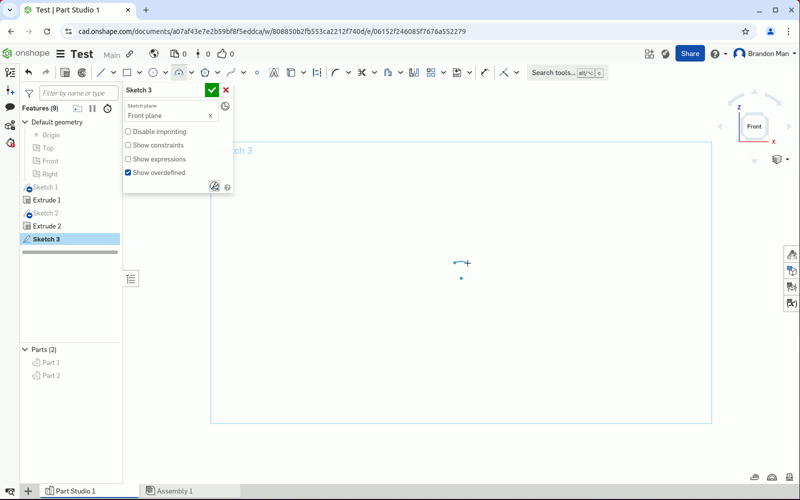
mouse_move(461, 269)
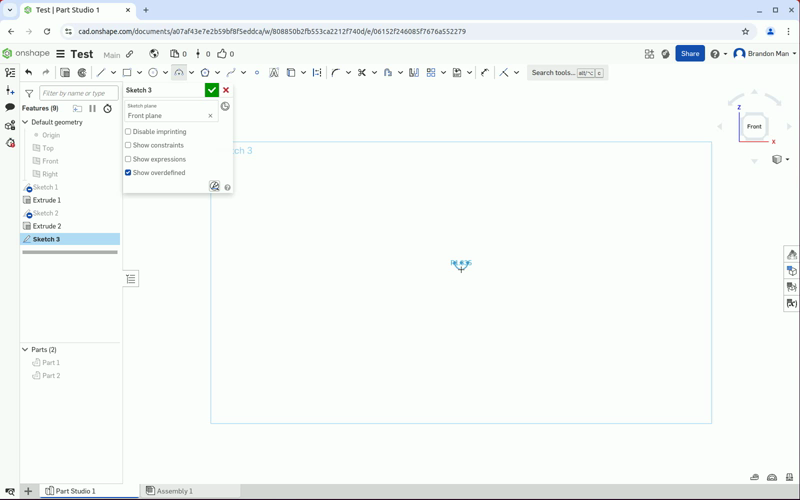
click(461, 269)
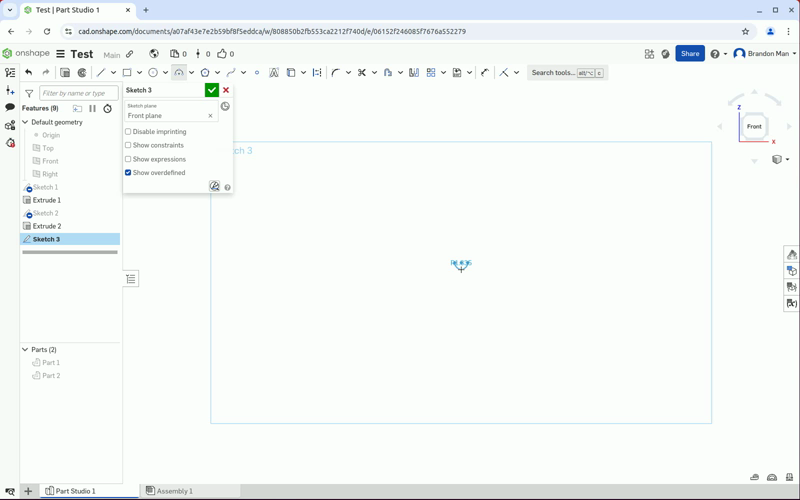
key_up(shift)
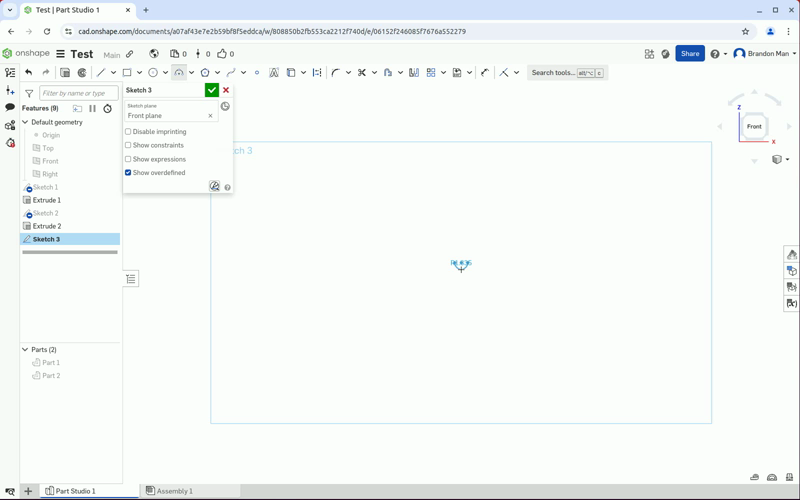
key(esc)
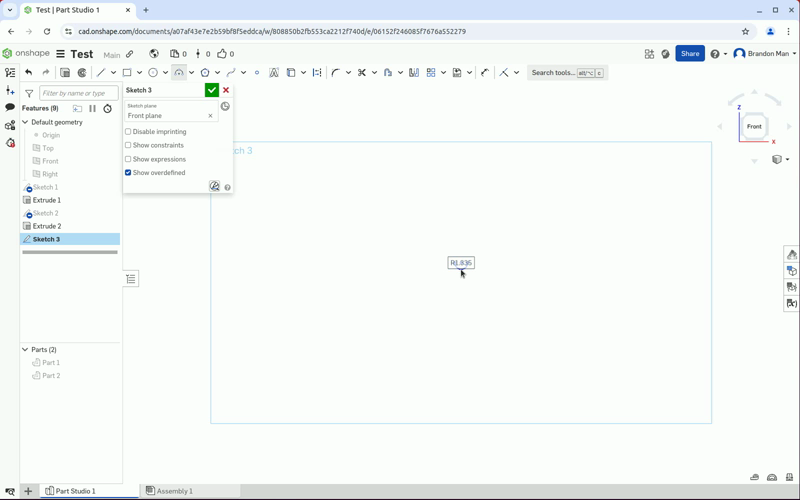
key(l)
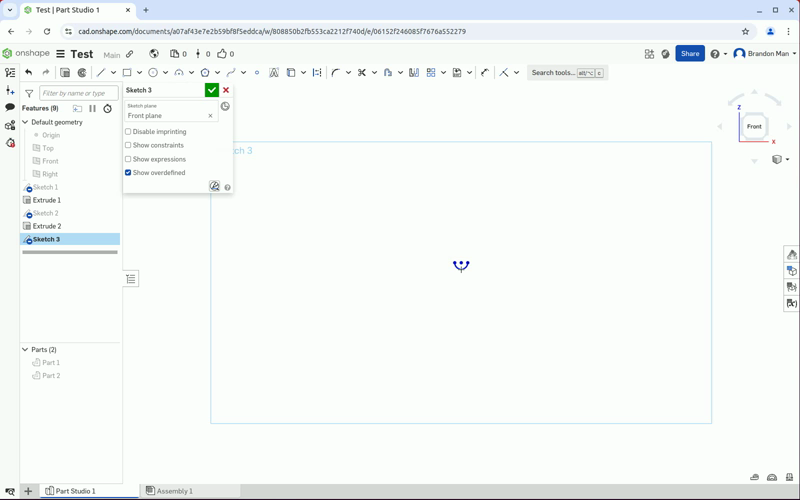
mouse_move(467, 262)
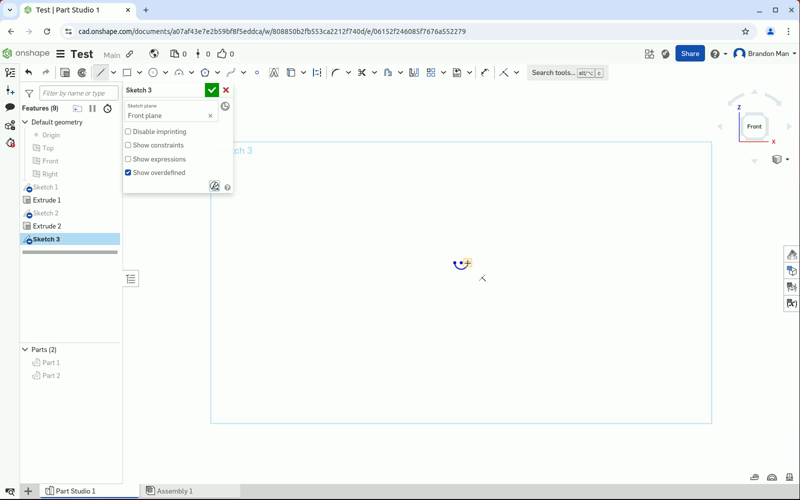
click(467, 262)
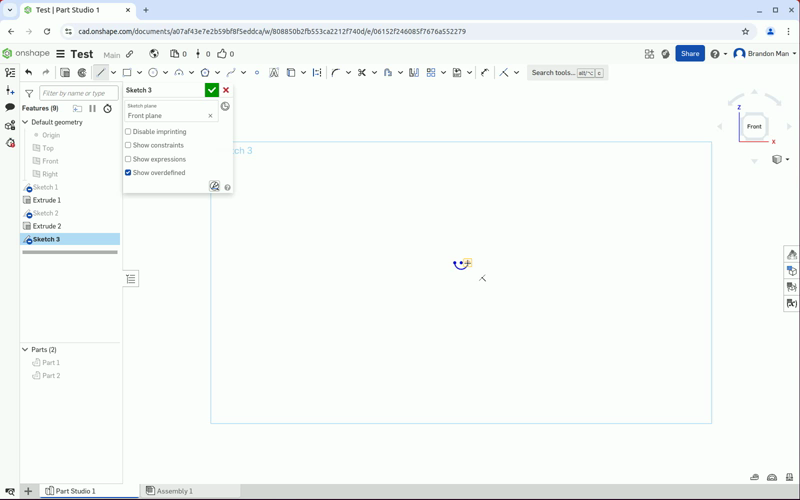
key_down(shift)
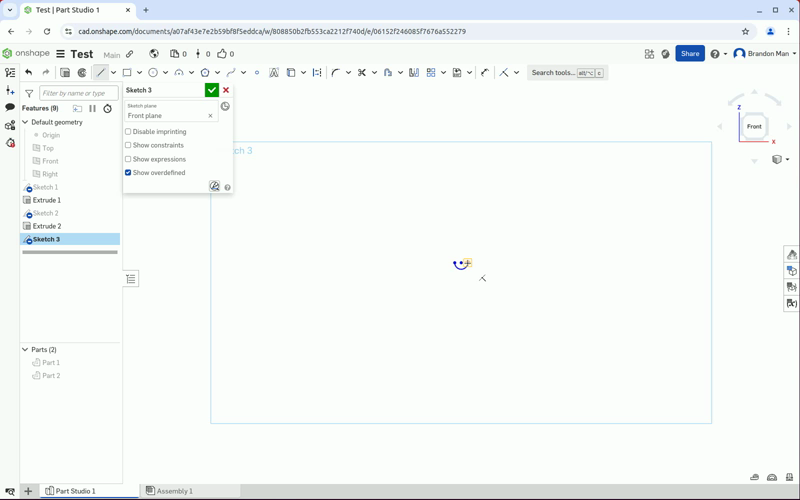
mouse_move(497, 262)
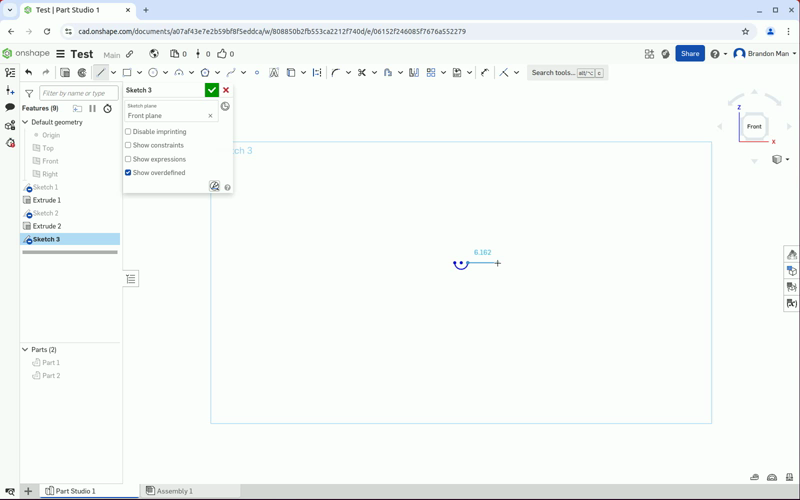
mouse_move(461, 262)
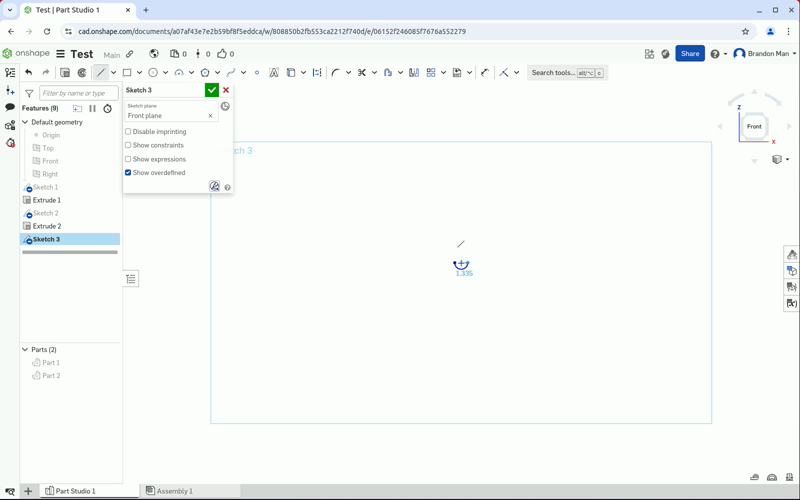
scroll(6)
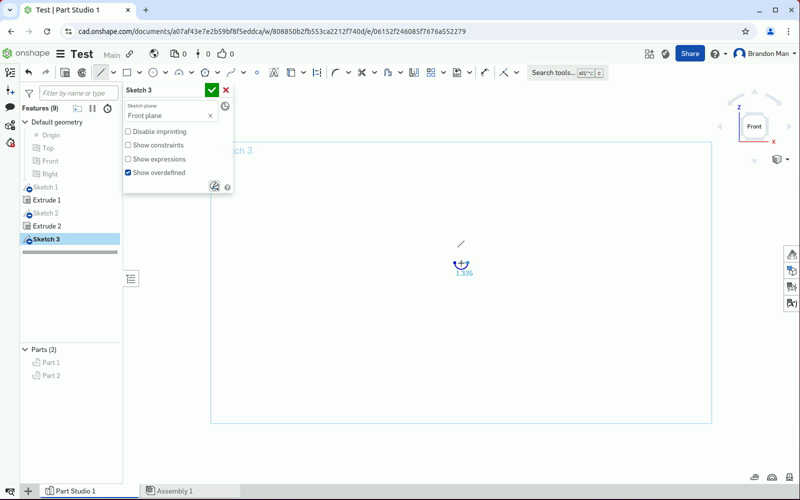
scroll(6)
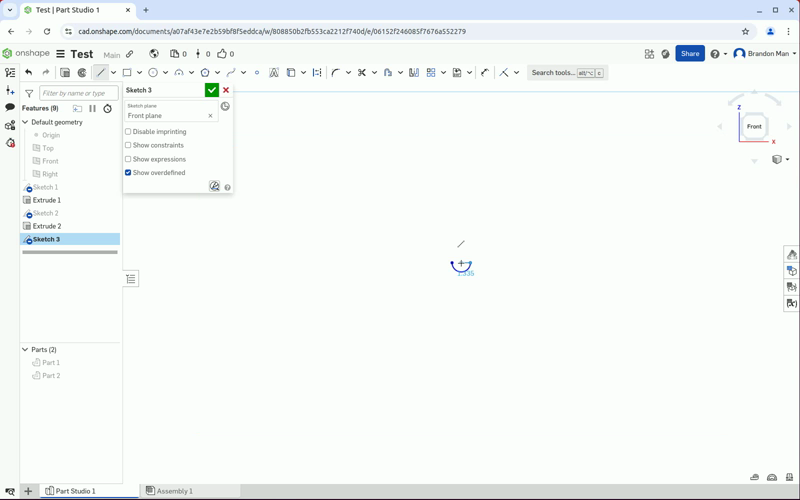
scroll(6)
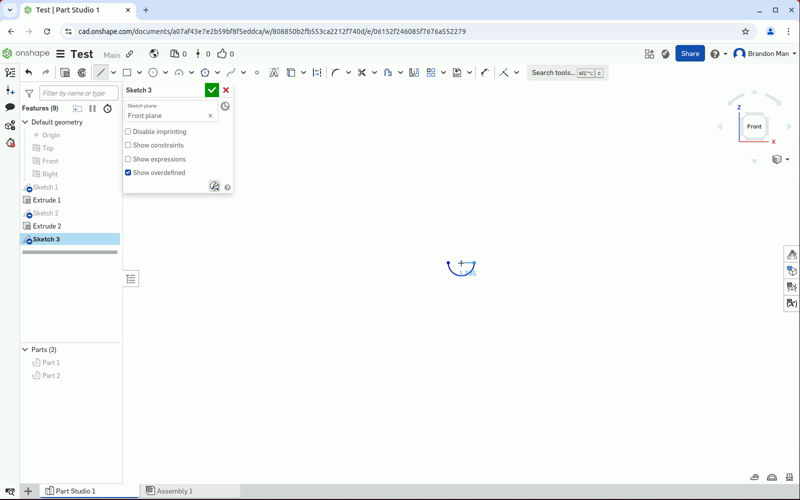
scroll(6)
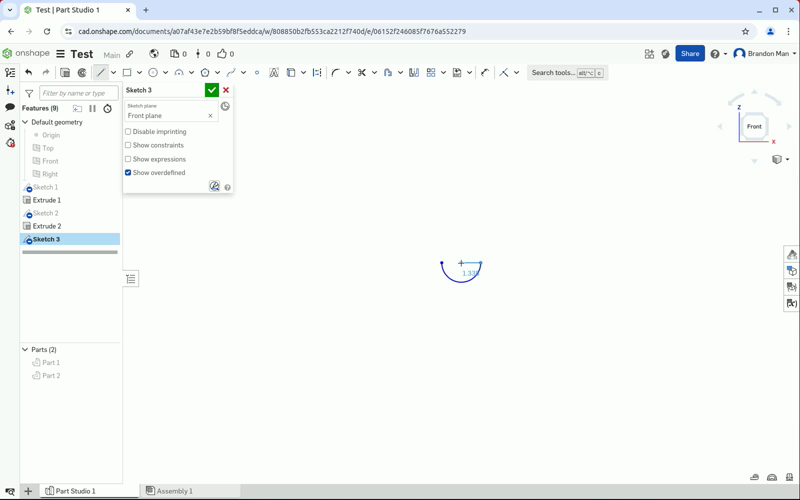
scroll(6)
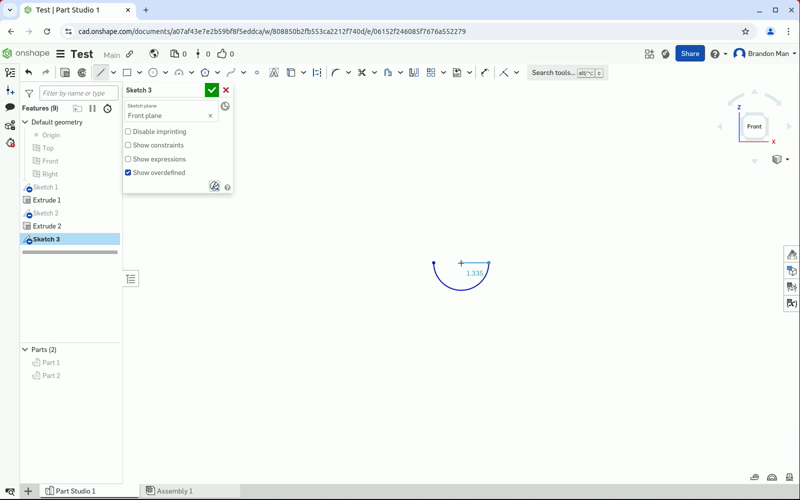
scroll(6)
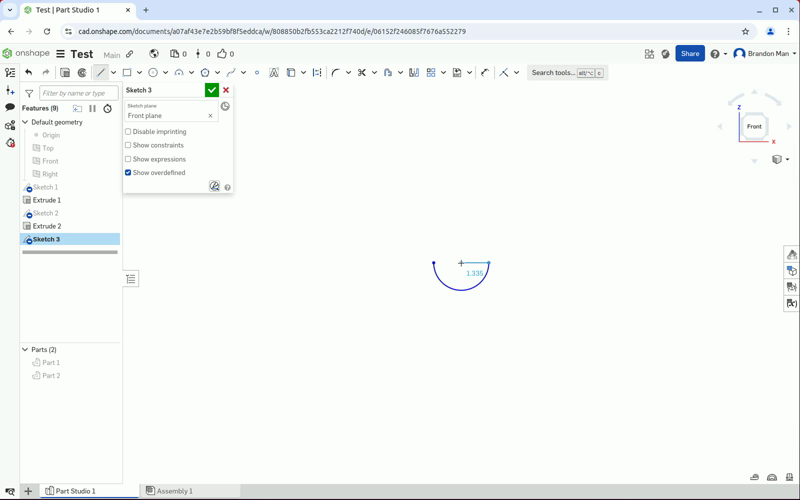
scroll(6)
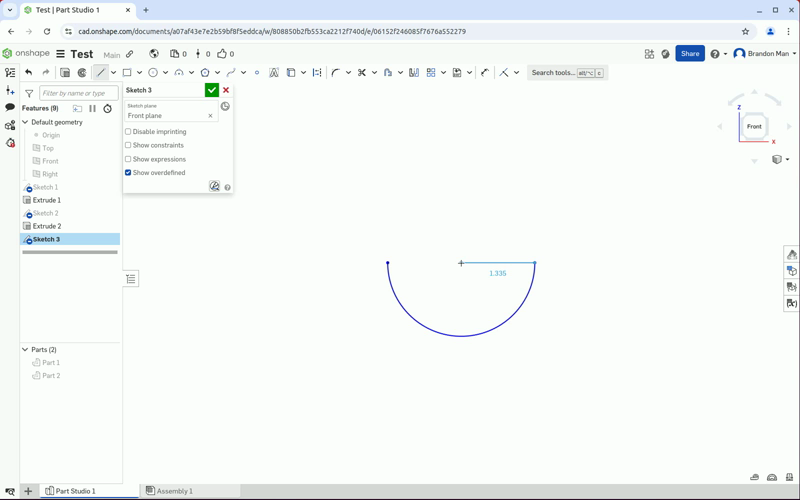
click(461, 262)
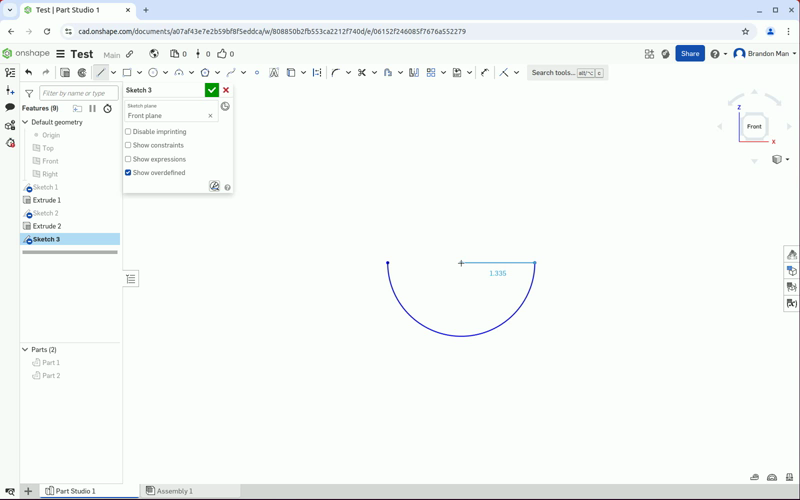
scroll(-6)
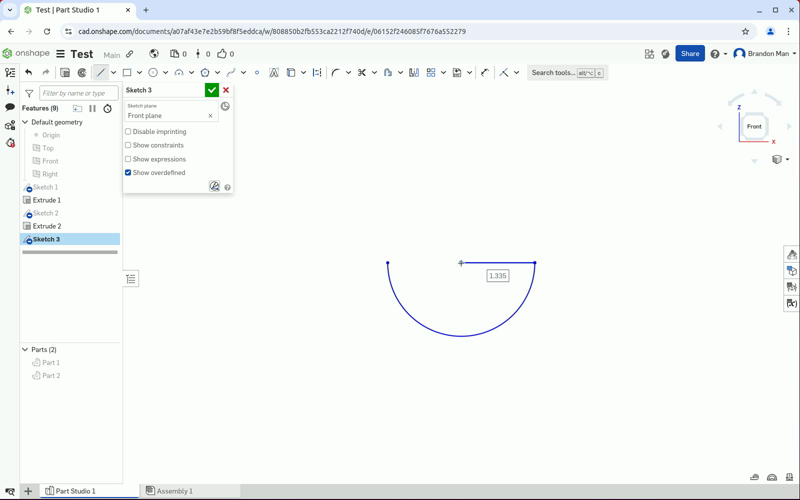
scroll(-6)
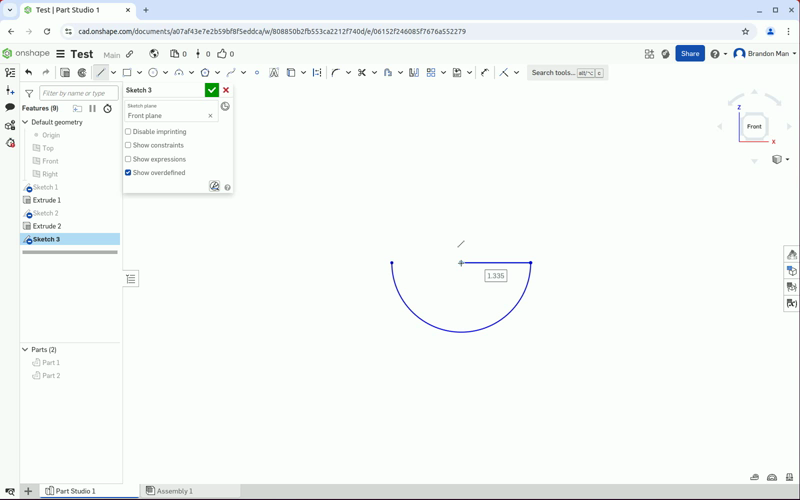
scroll(-6)
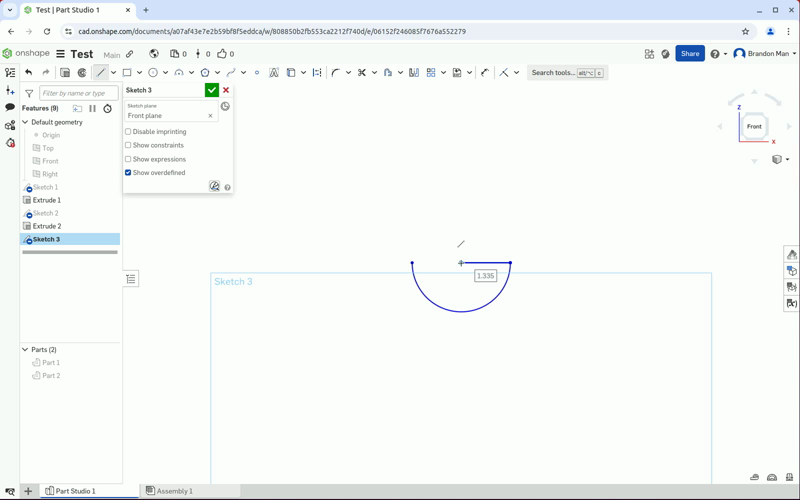
scroll(-6)
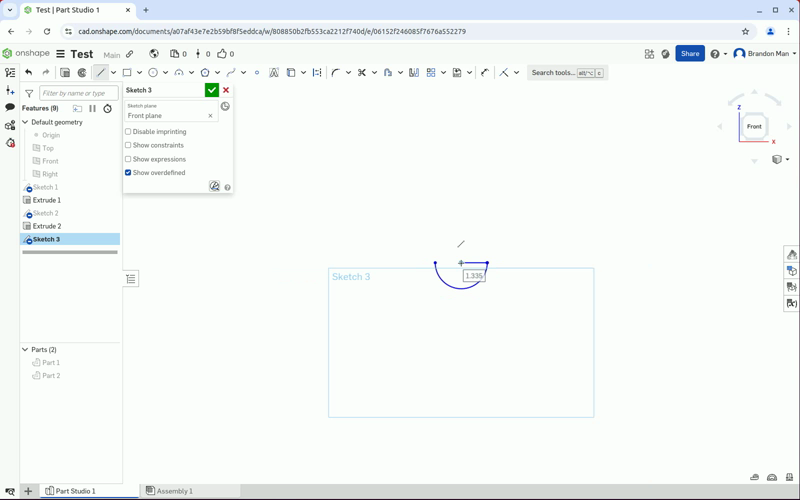
scroll(-6)
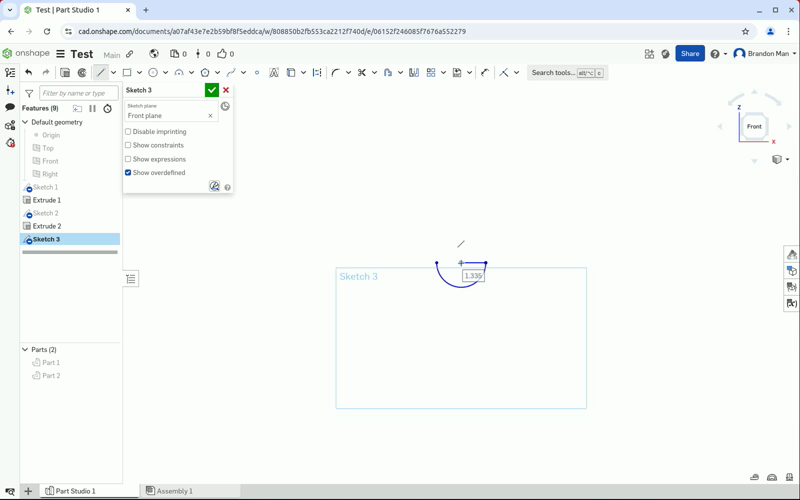
scroll(-6)
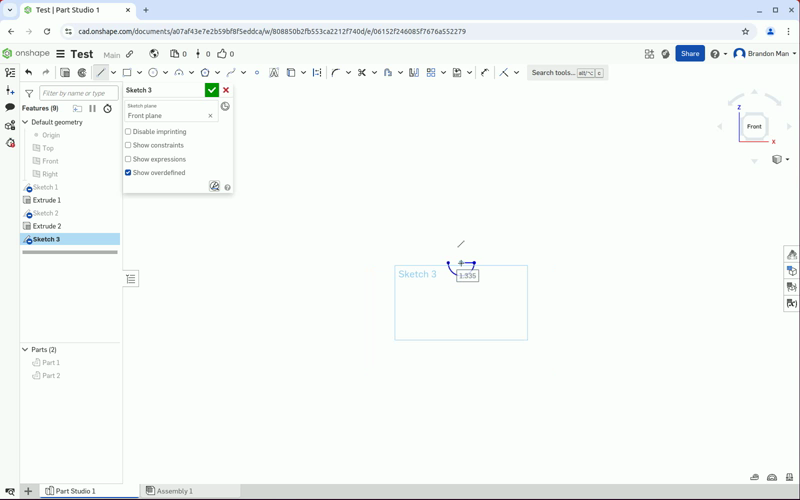
scroll(-6)
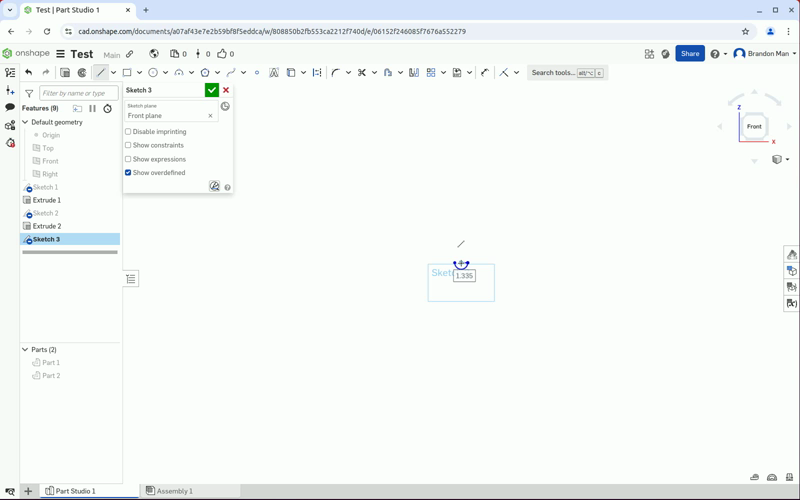
key_up(shift)
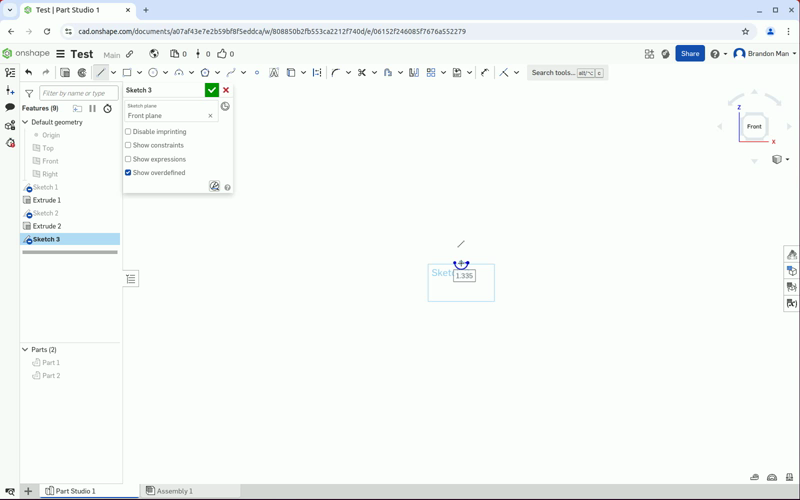
mouse_move(491, 262)
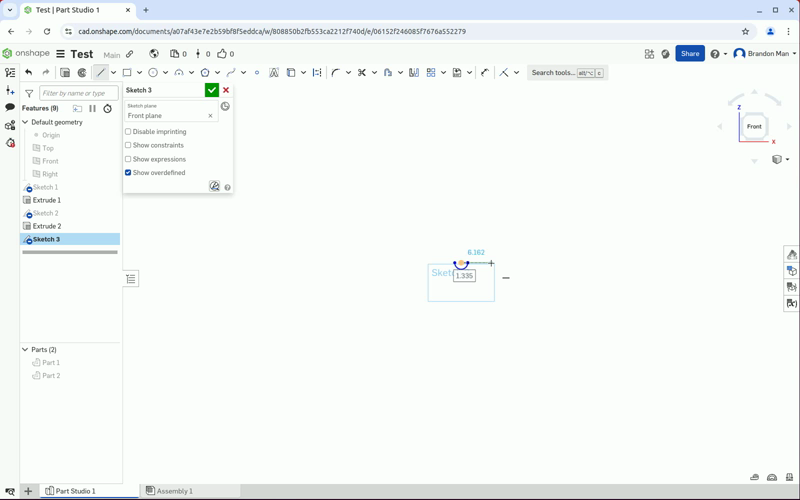
key_down(shift)
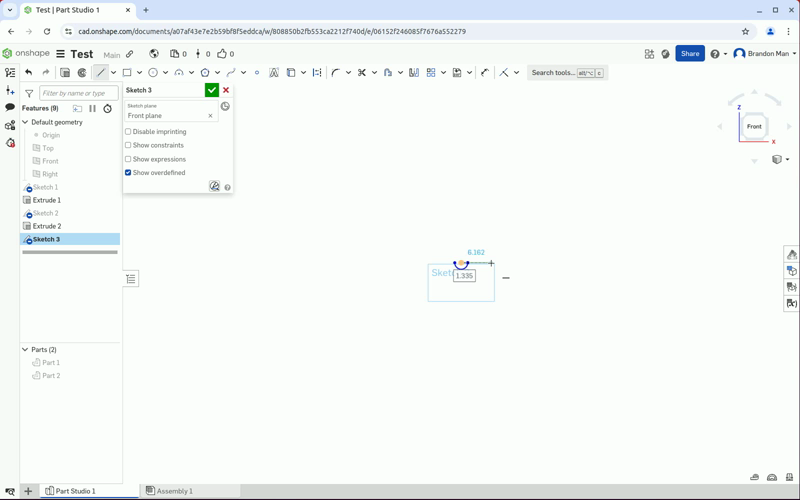
mouse_move(454, 262)
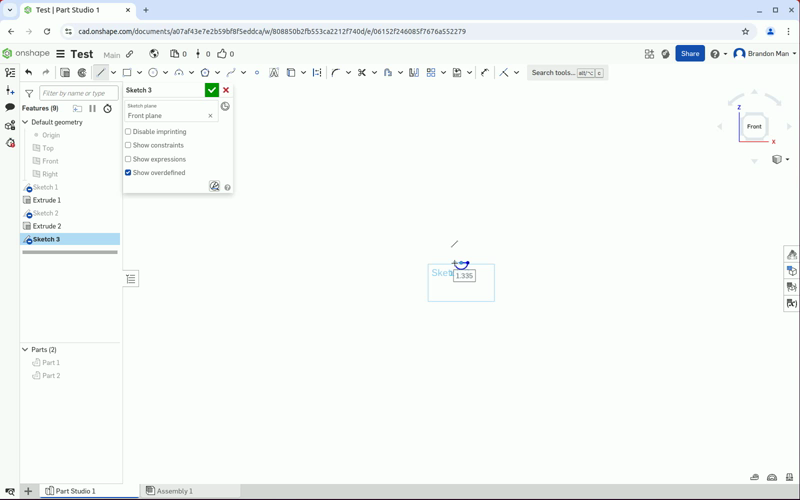
scroll(6)
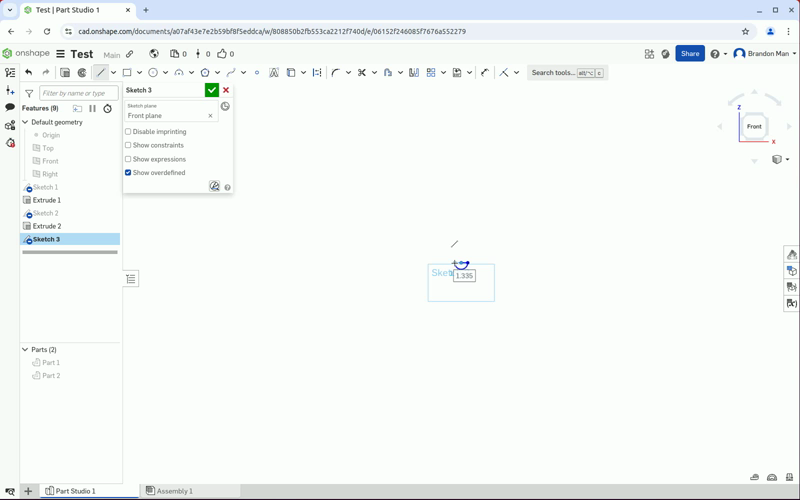
scroll(6)
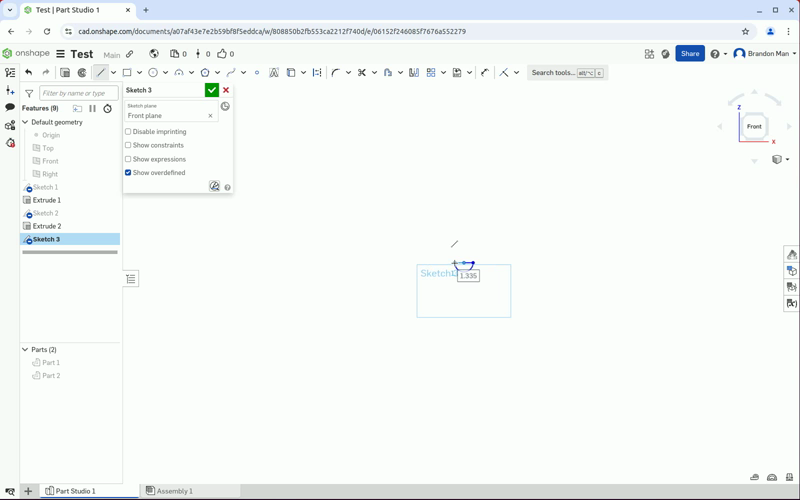
scroll(6)
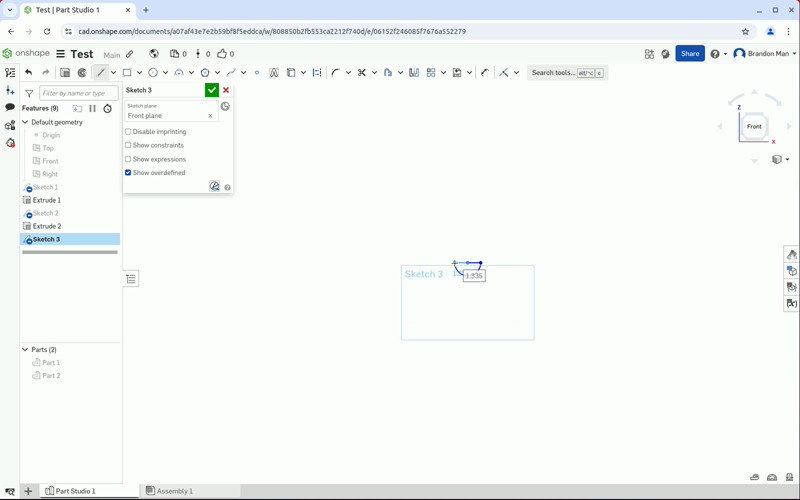
scroll(6)
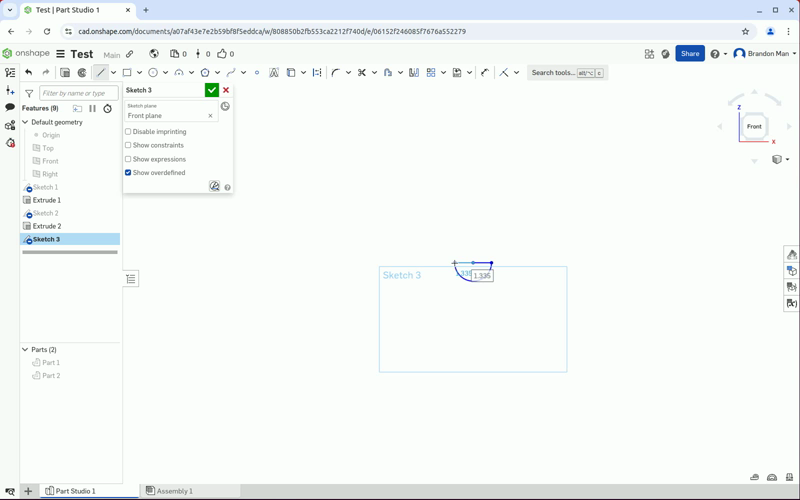
scroll(6)
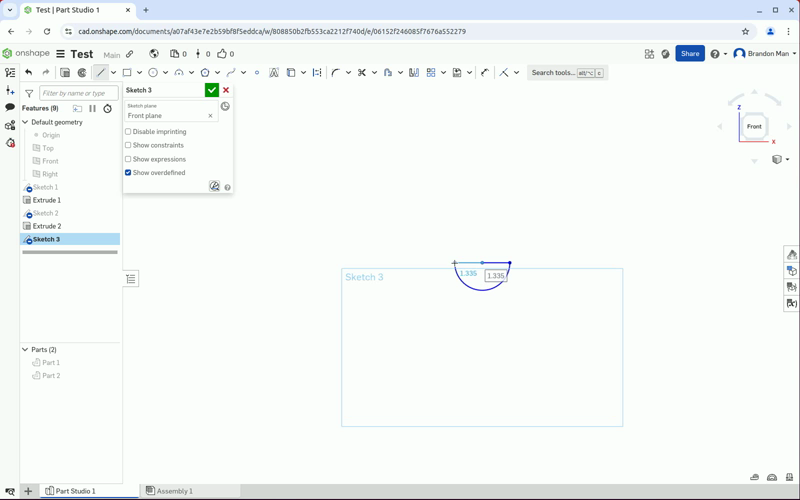
scroll(6)
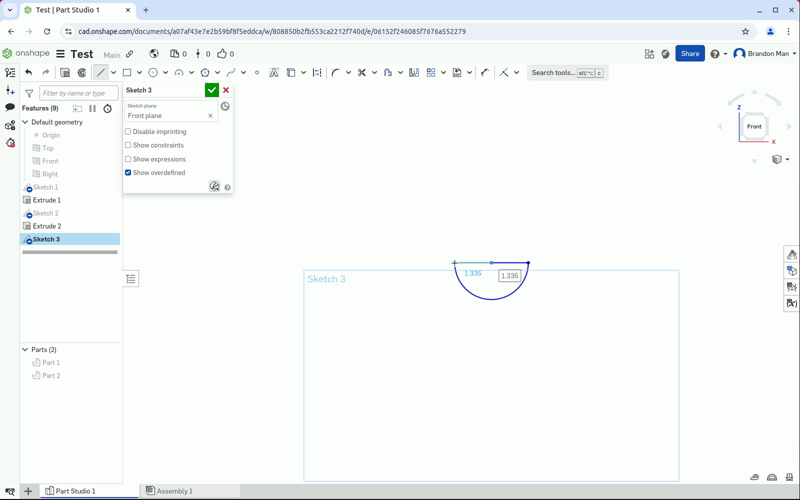
scroll(6)
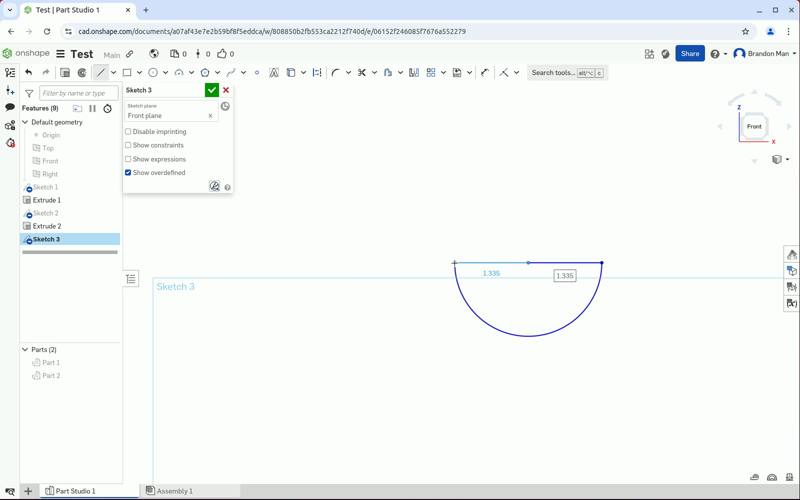
key_up(shift)
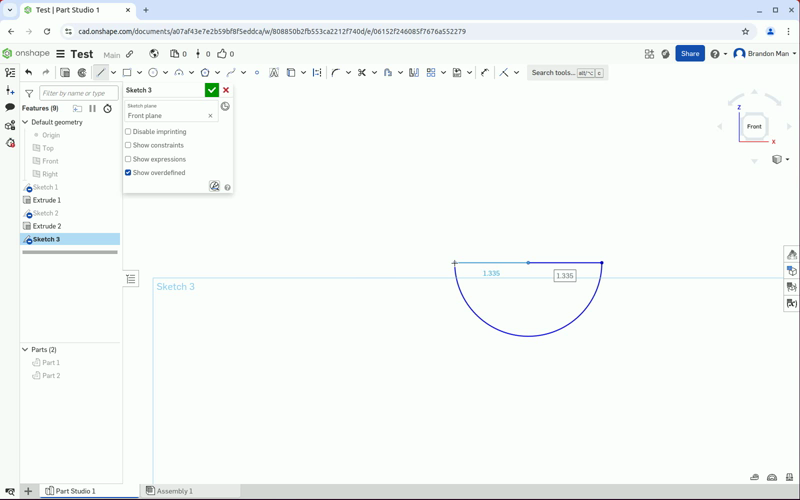
click(454, 262)
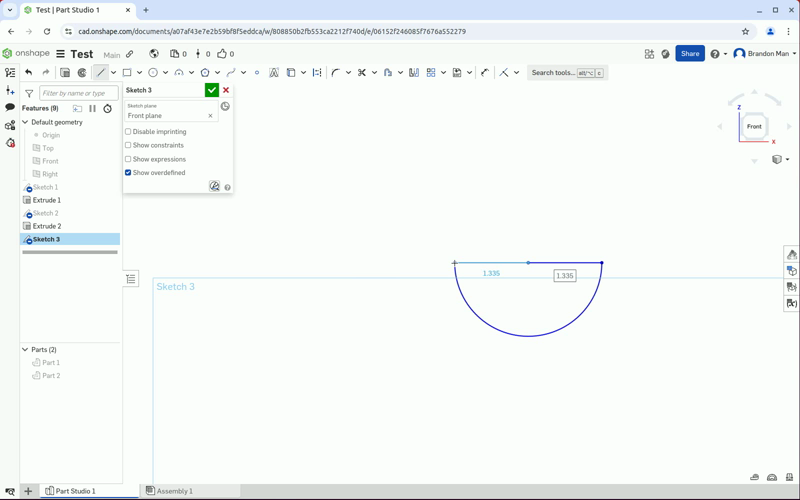
scroll(-6)
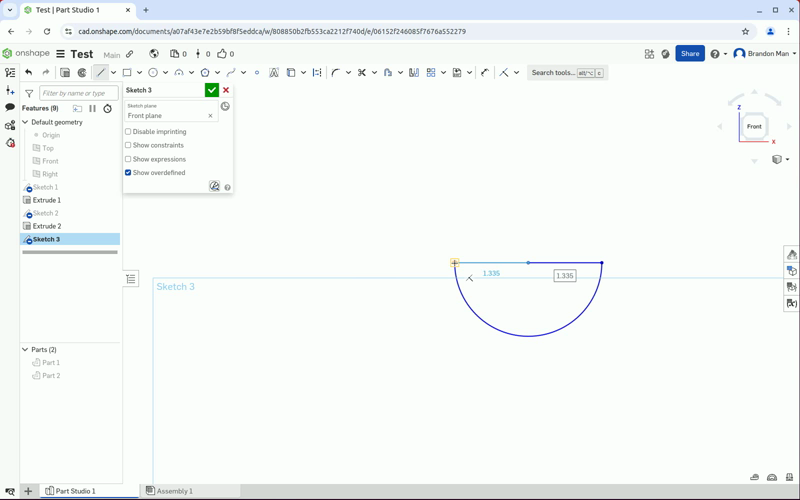
scroll(-6)
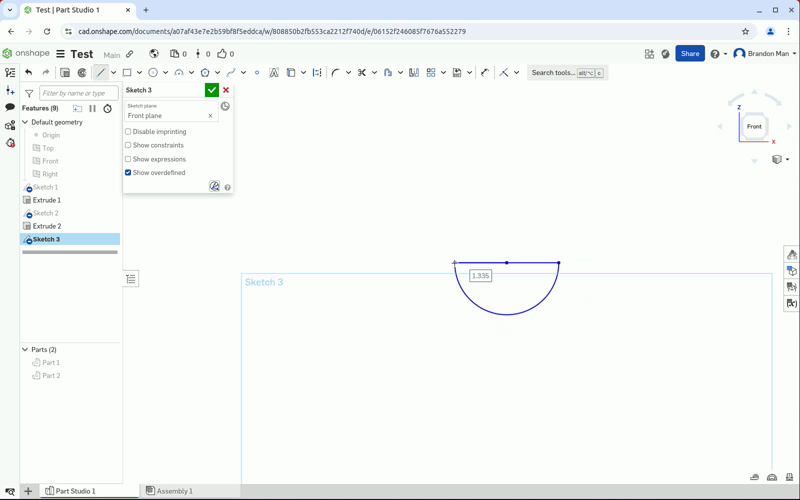
scroll(-6)
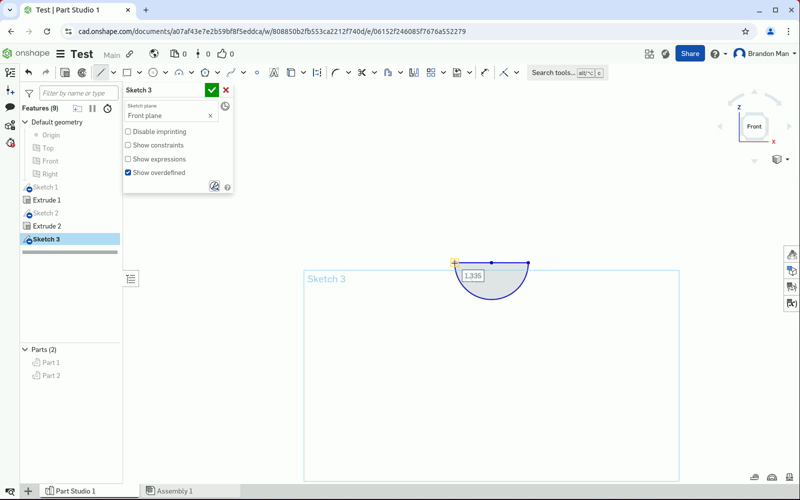
scroll(-6)
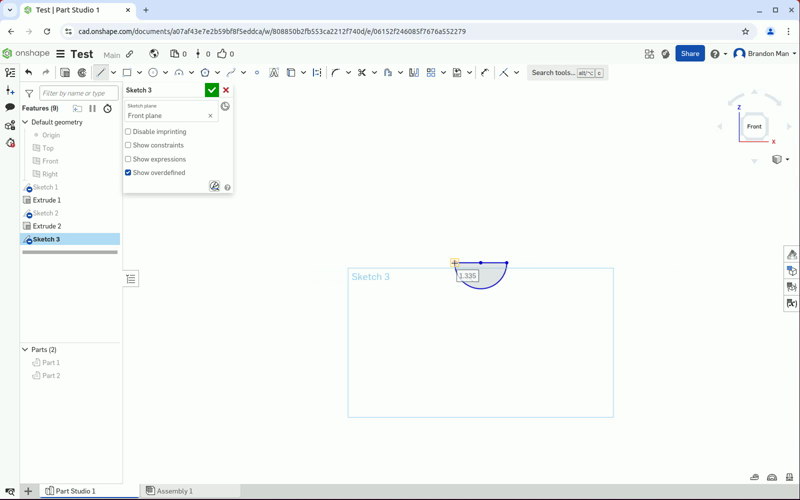
scroll(-6)
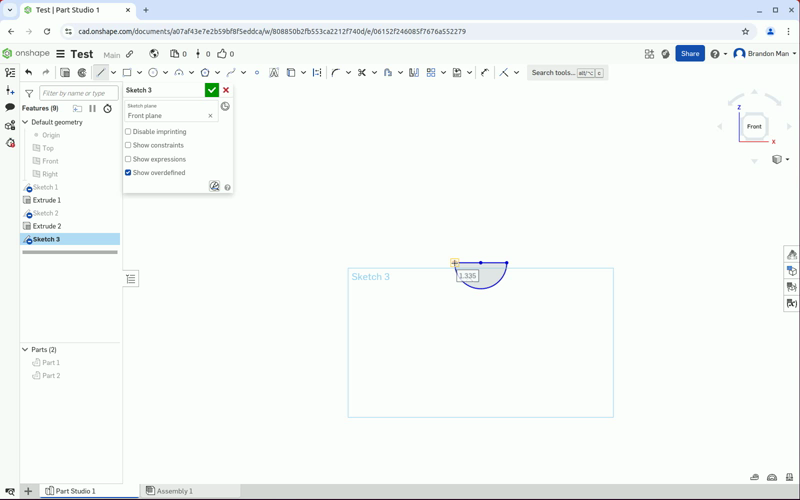
scroll(-6)
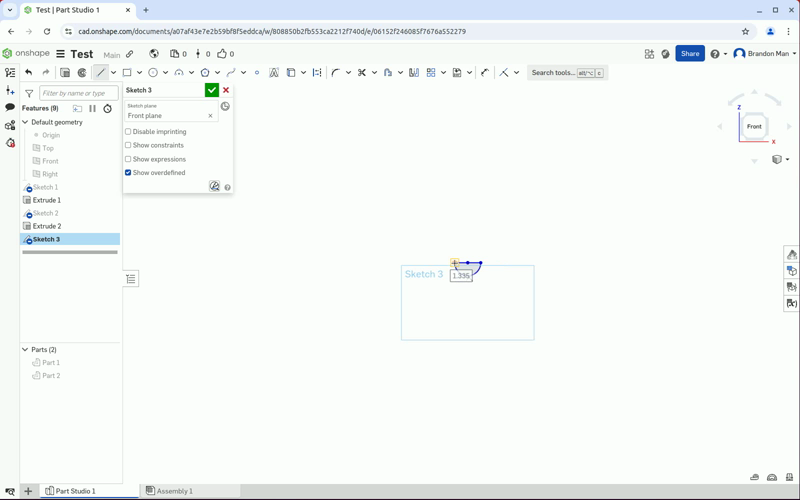
scroll(-6)
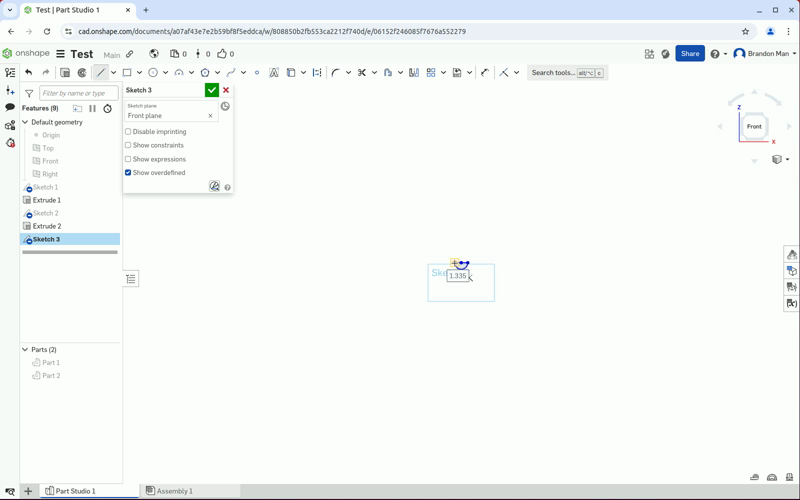
key(esc)
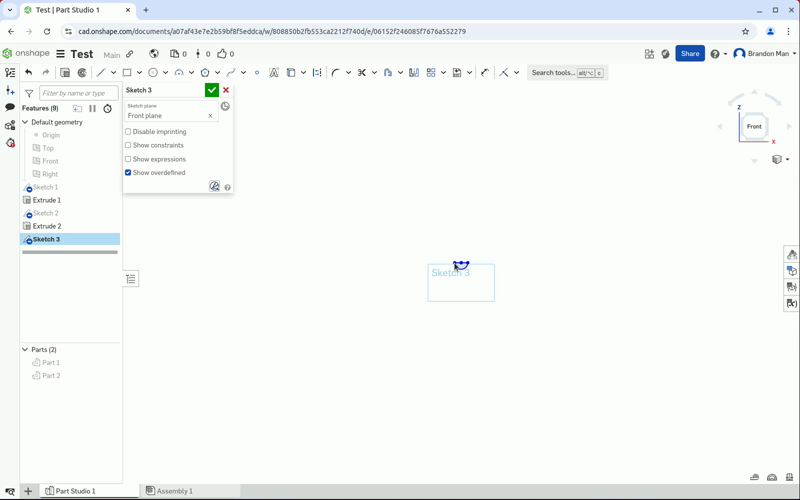
mouse_move(462, 263)
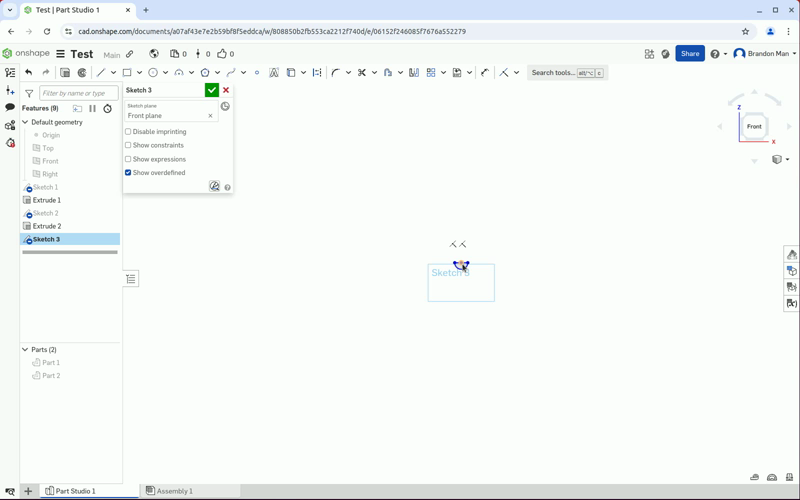
scroll(6)
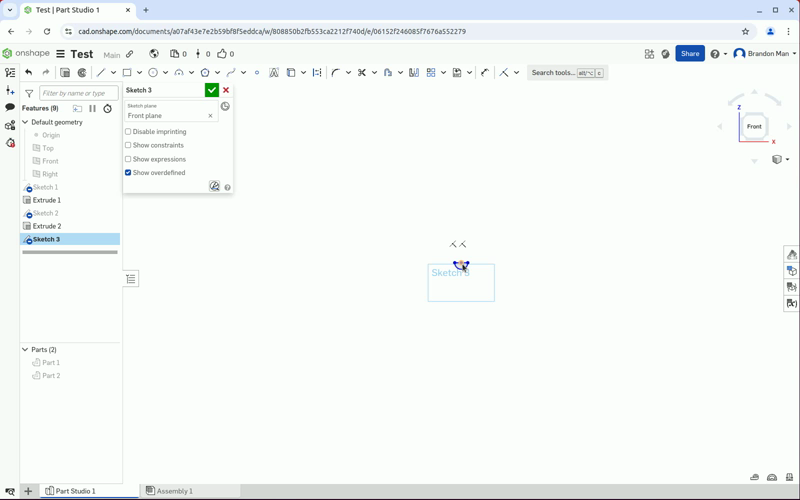
scroll(6)
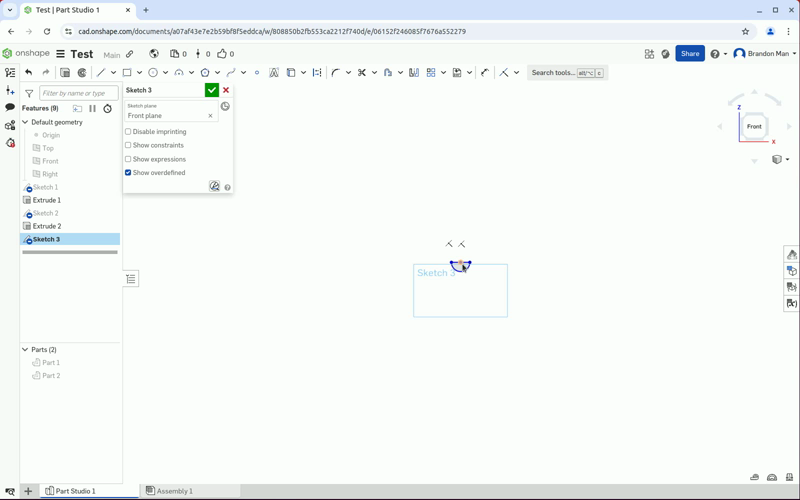
scroll(6)
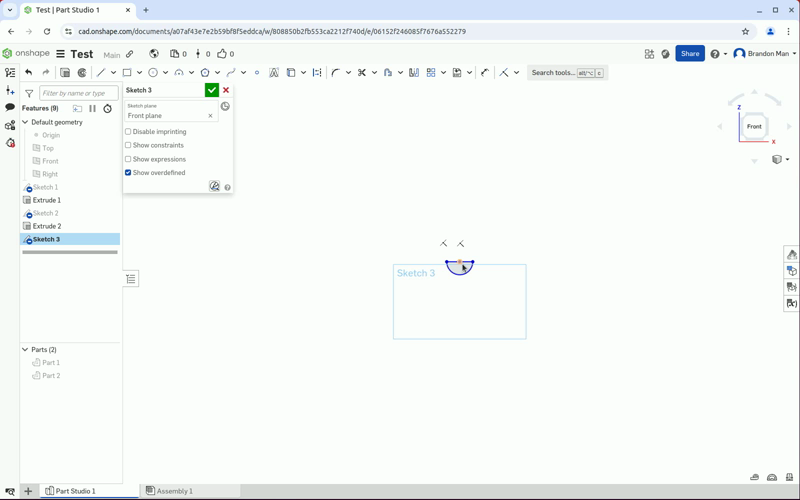
scroll(6)
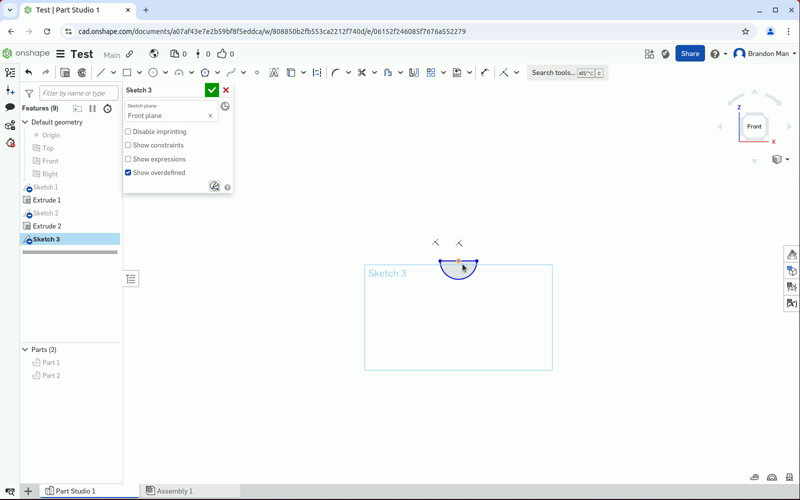
scroll(6)
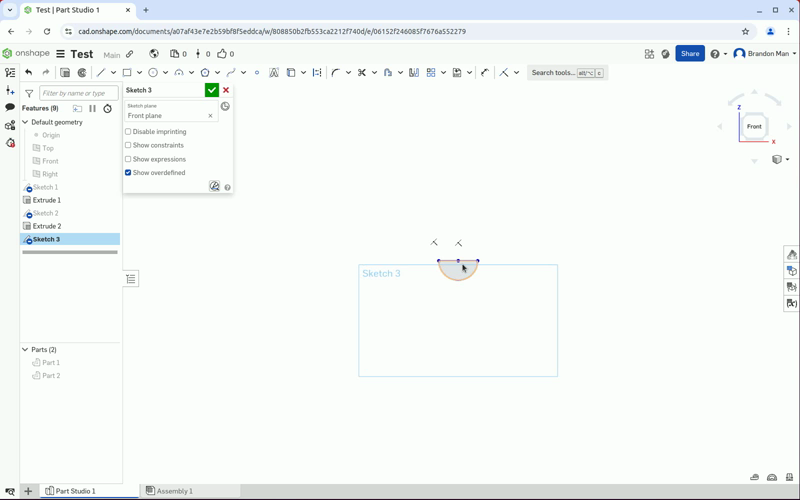
scroll(6)
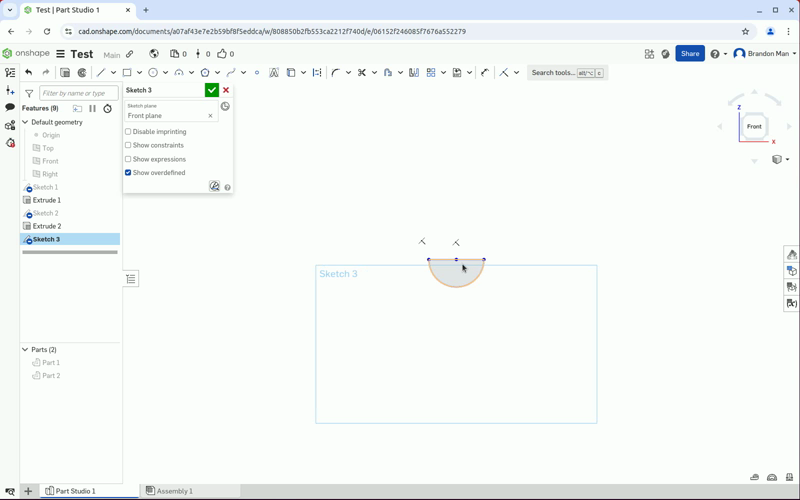
scroll(6)
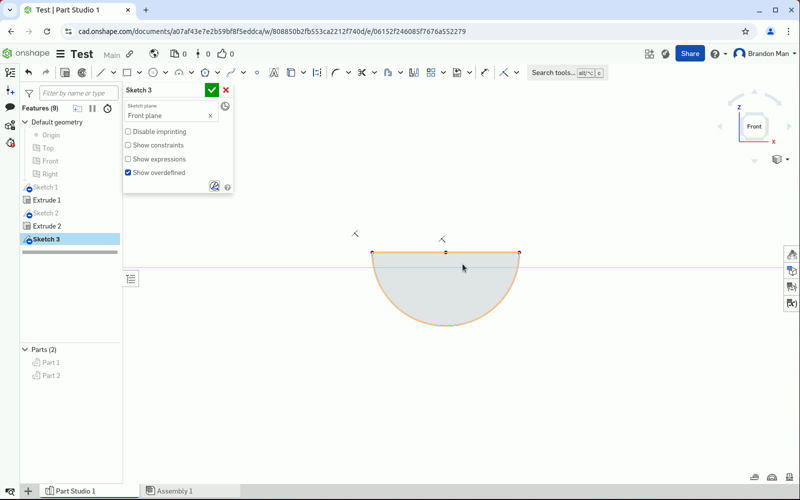
click(462, 263)
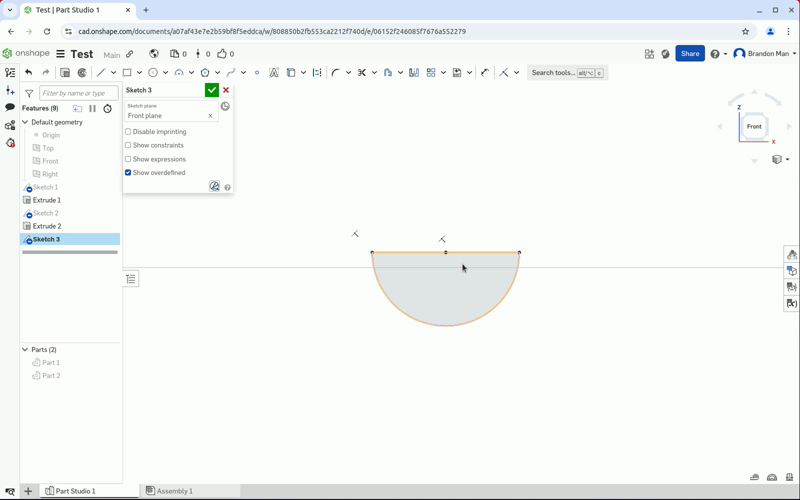
scroll(-6)
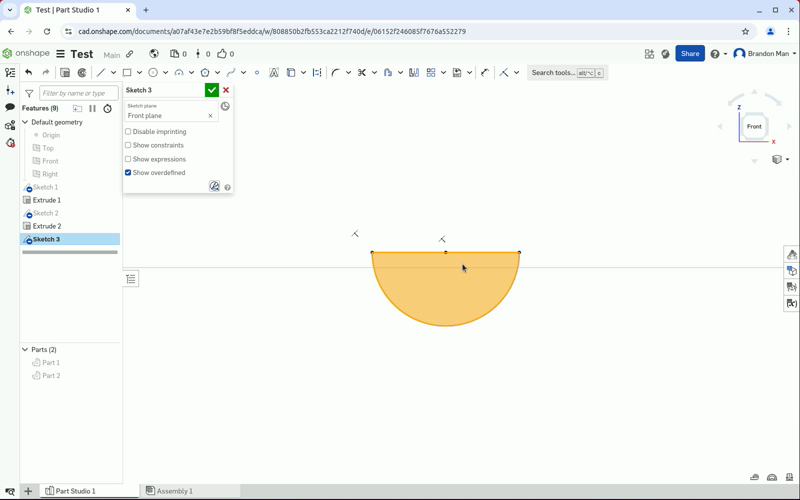
scroll(-6)
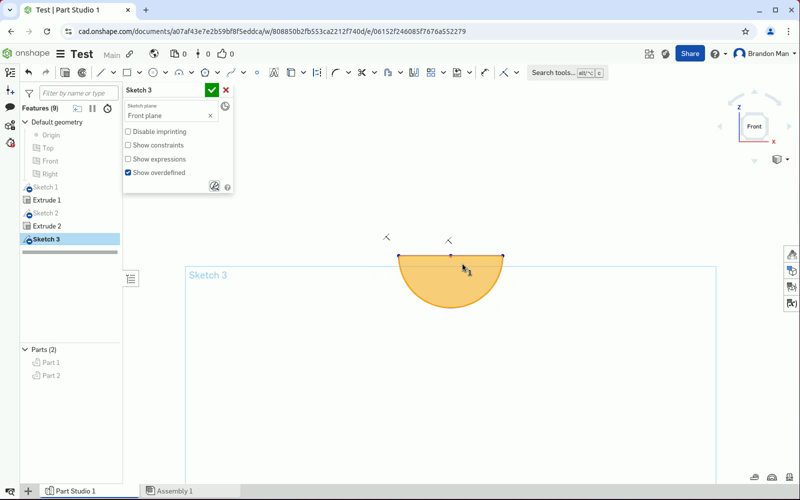
scroll(-6)
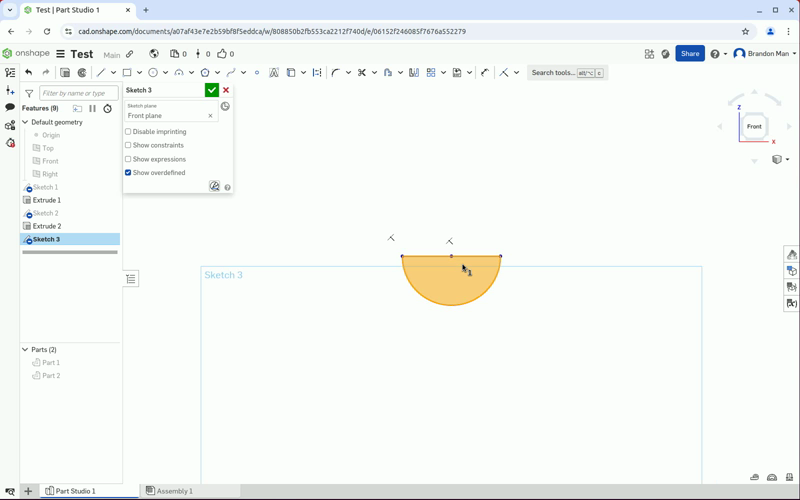
scroll(-6)
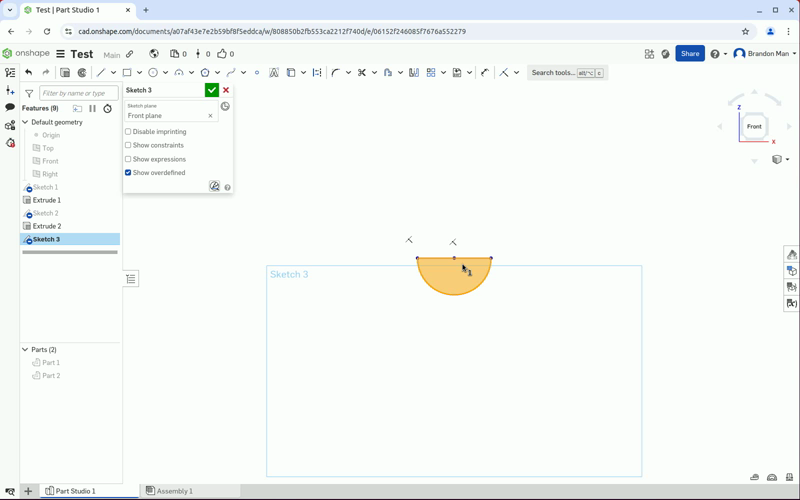
scroll(-6)
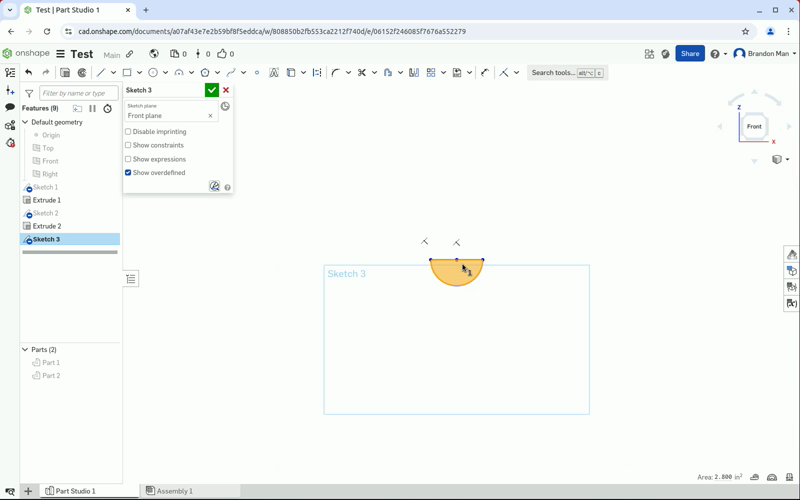
scroll(-6)
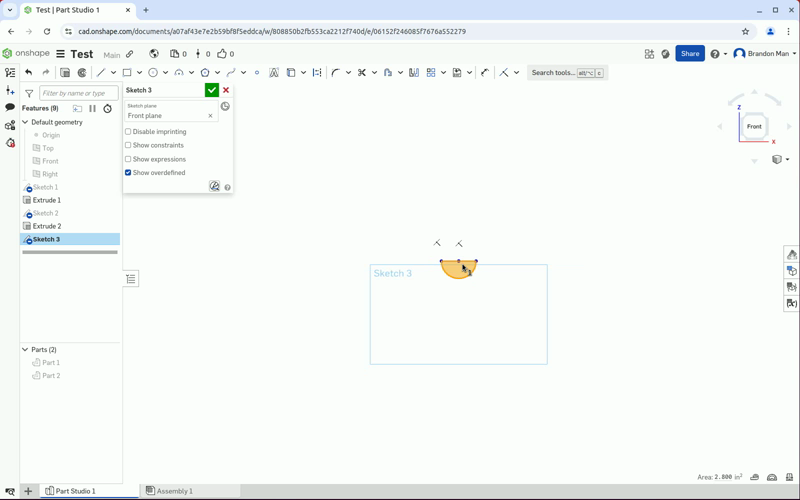
scroll(-6)
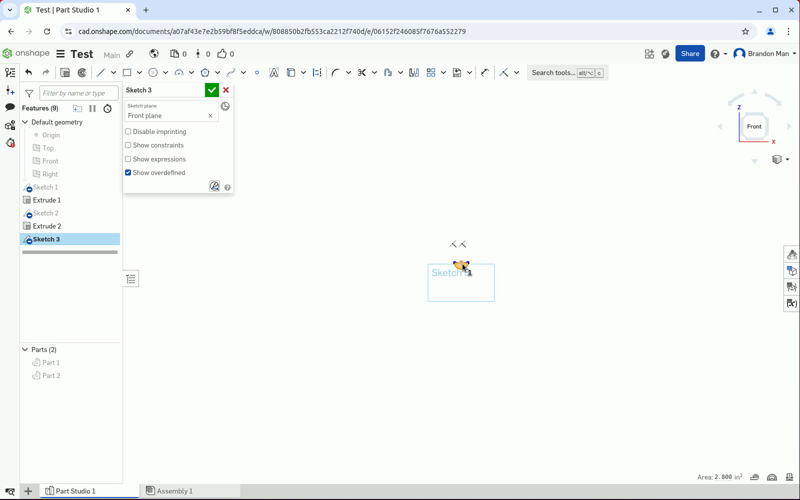
mouse_move(73, 352)
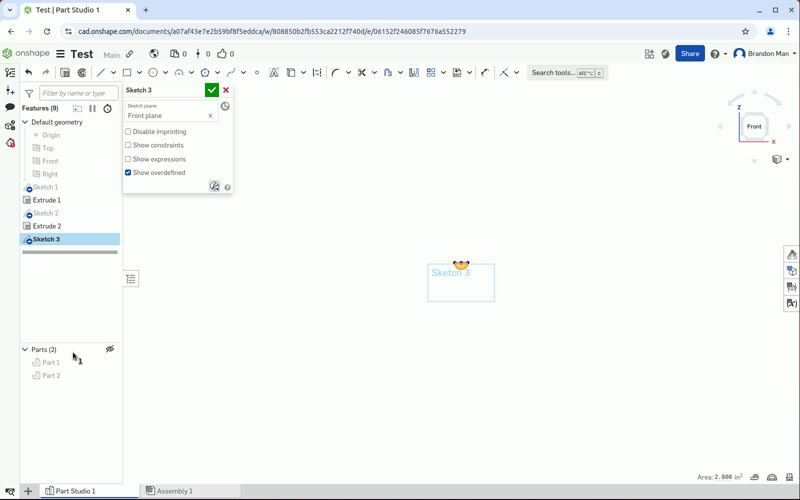
key(shift+y)
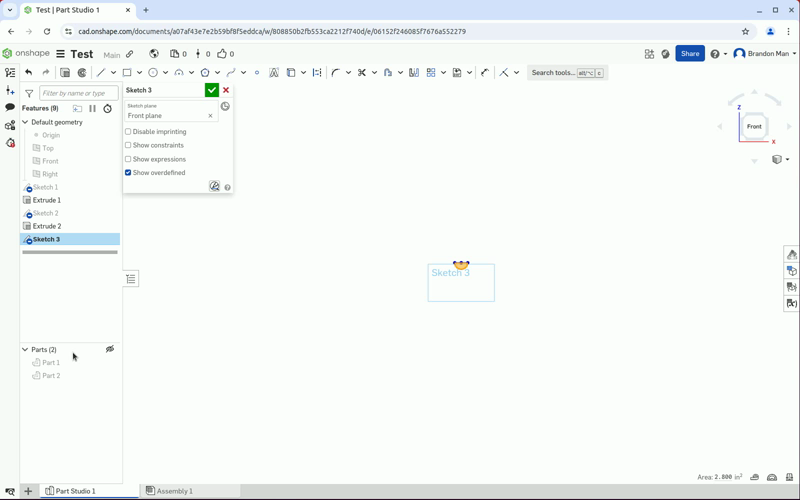
key(shift+e)
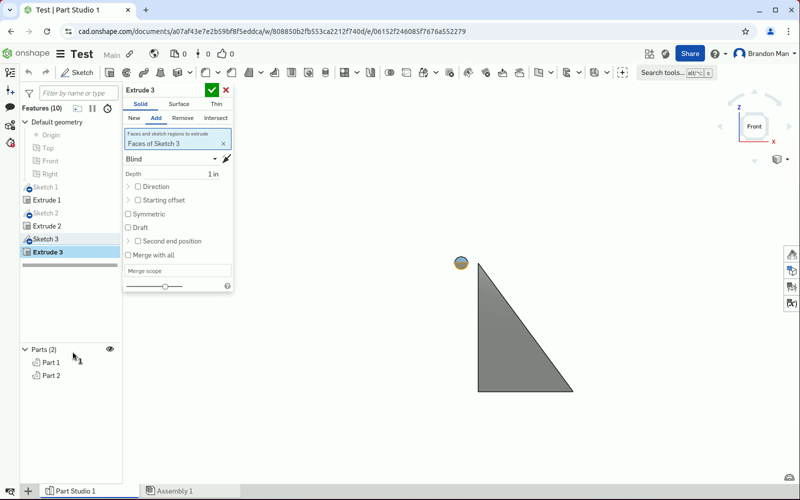
mouse_move(143, 106)
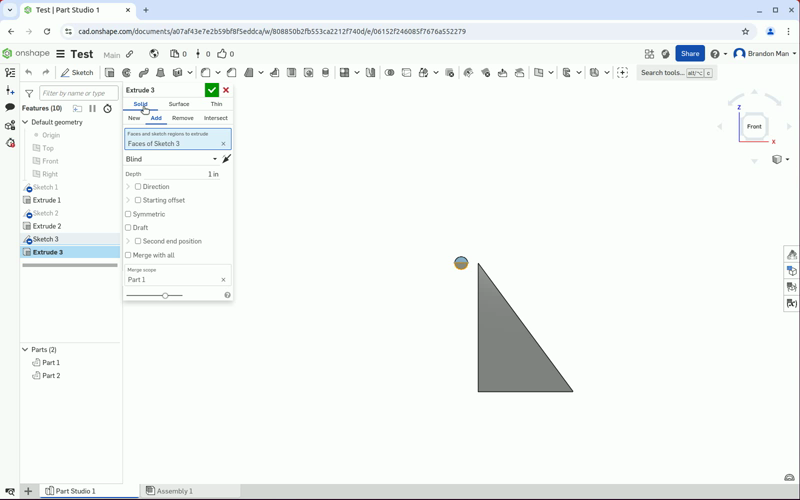
click(143, 106)
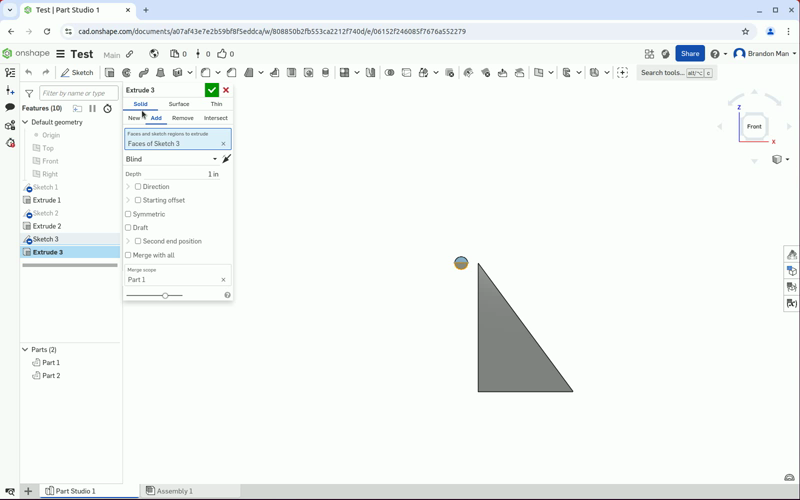
mouse_move(137, 120)
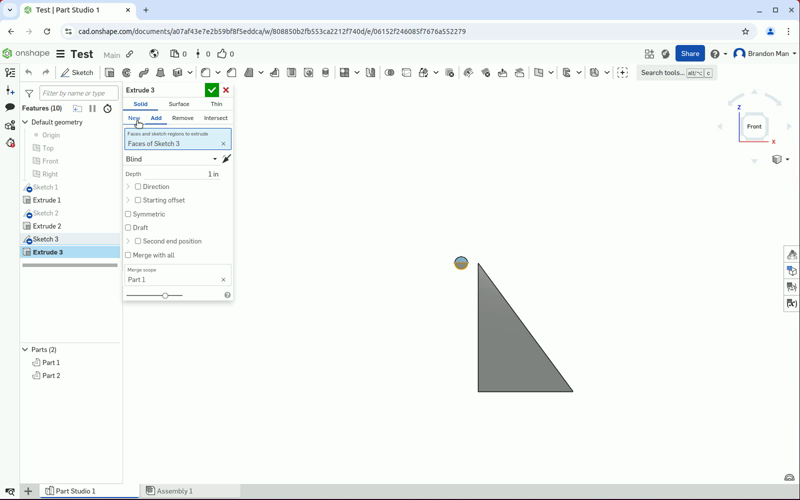
click(137, 120)
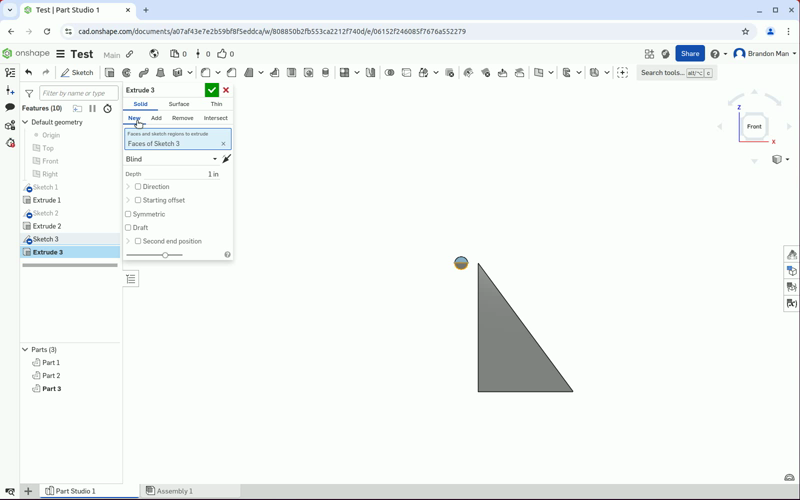
key(tab, 4)
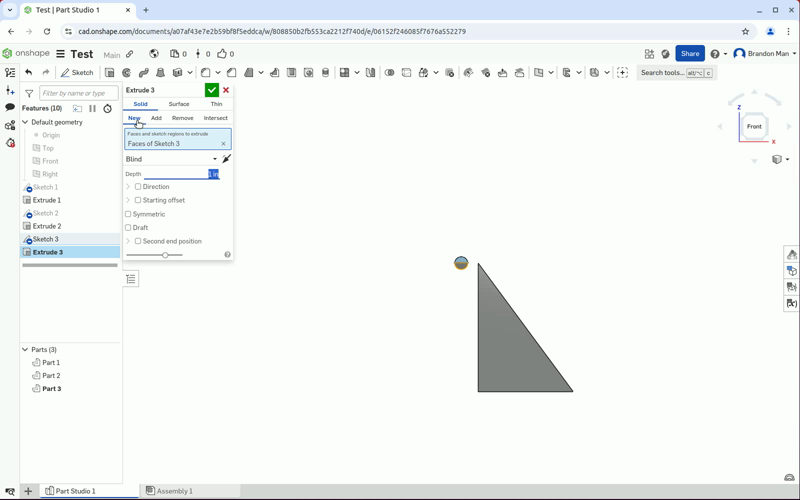
text(3.37)
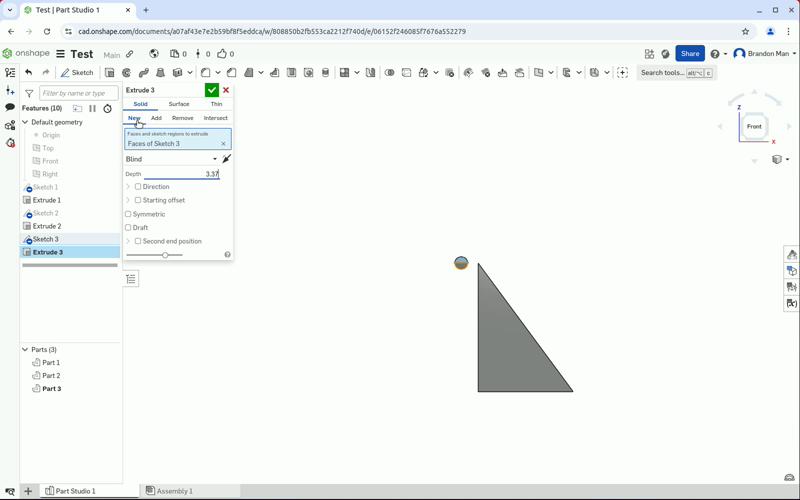
key(enter)
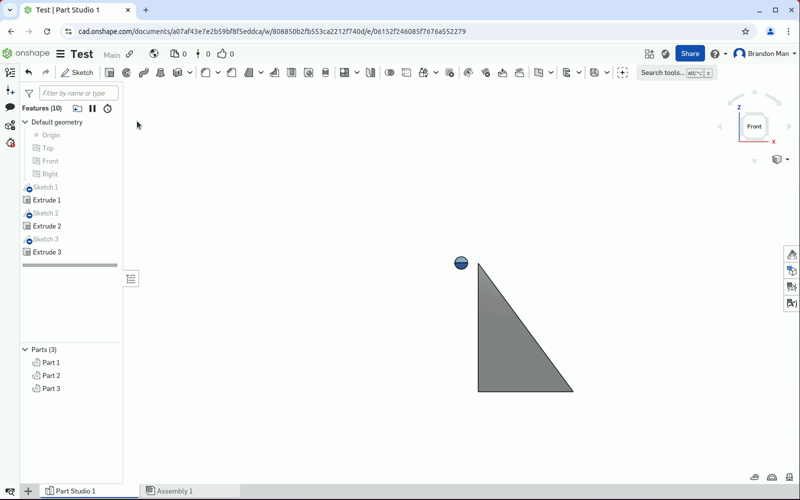
key(shift+h)
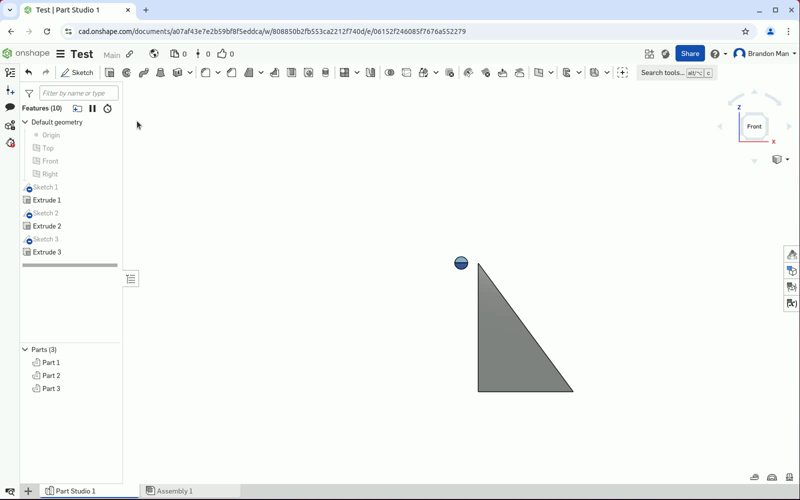
key(shift+h)
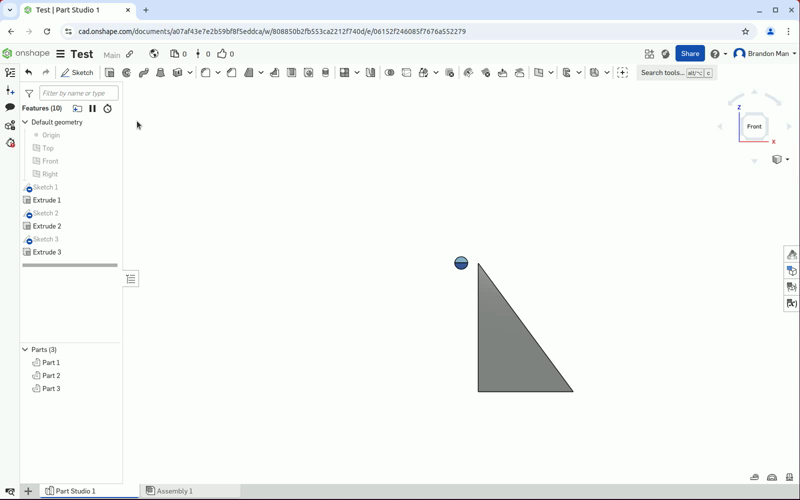
mouse_move(73, 189)
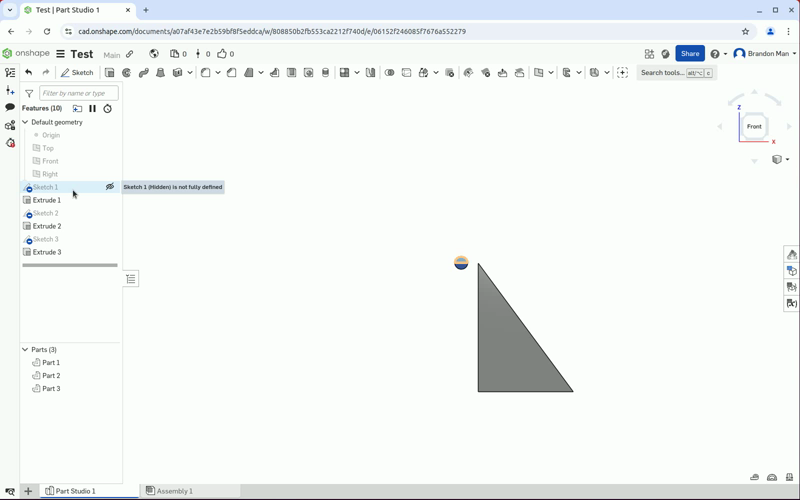
click(73, 189)
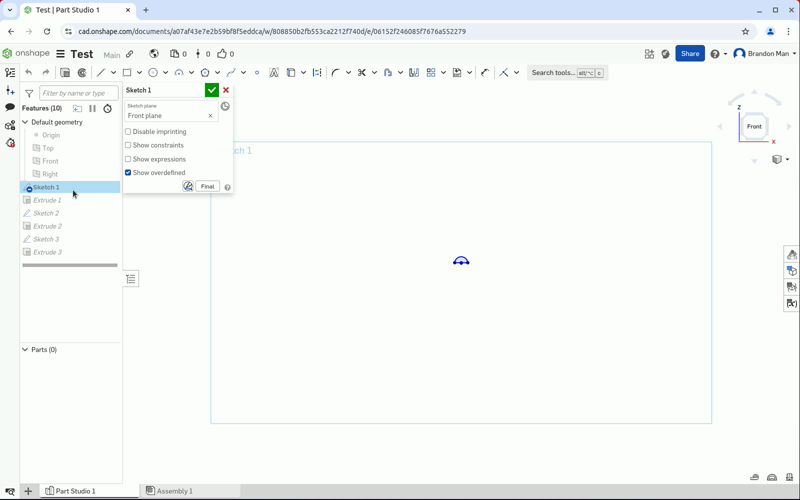
mouse_move(229, 92)
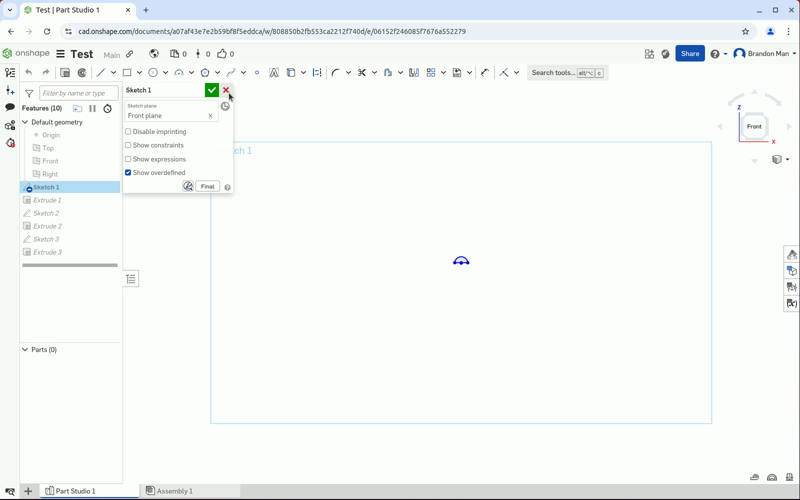
click(229, 92)
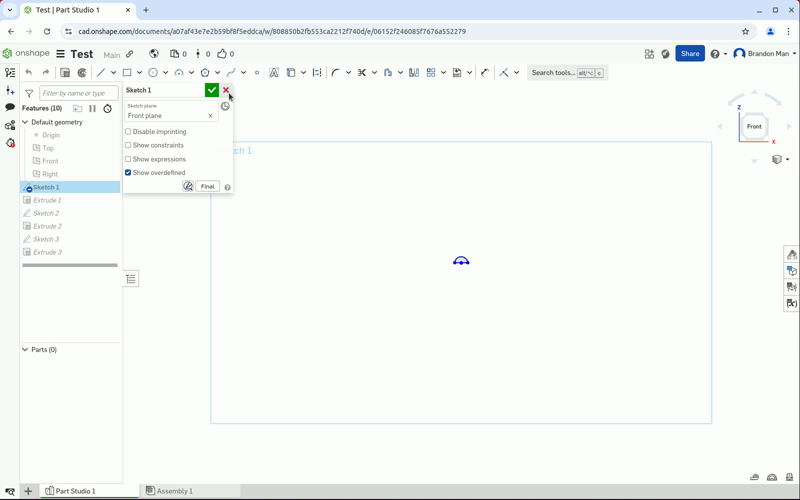
key(shift+s)
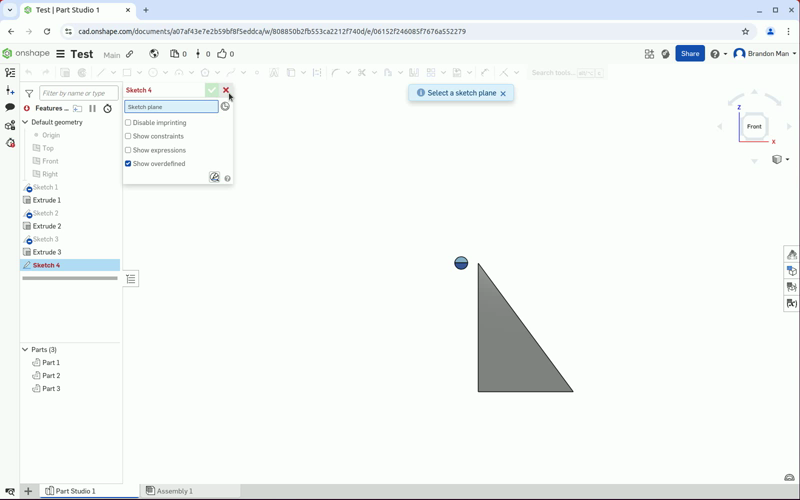
mouse_move(73, 163)
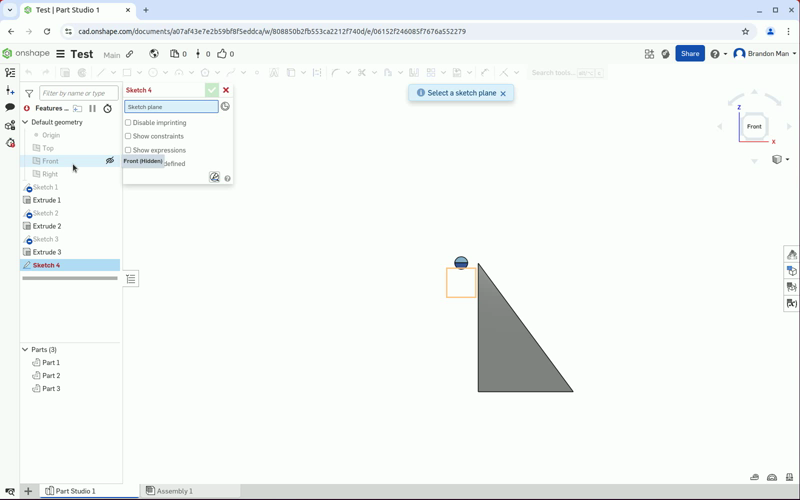
click(73, 163)
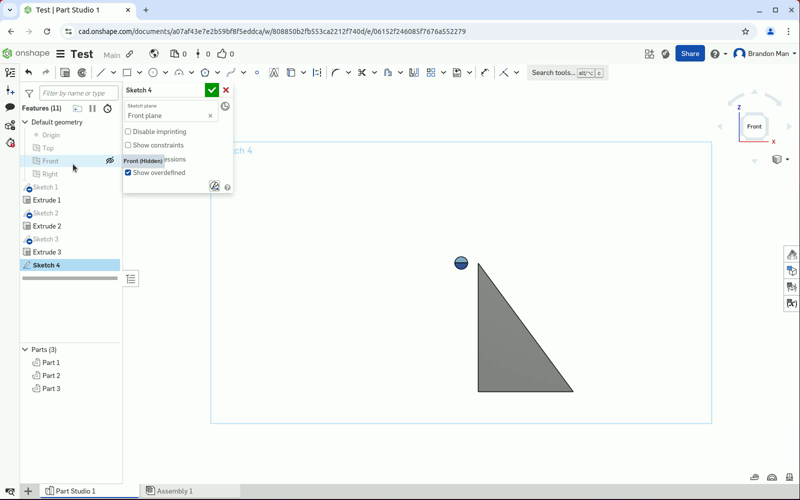
mouse_move(73, 352)
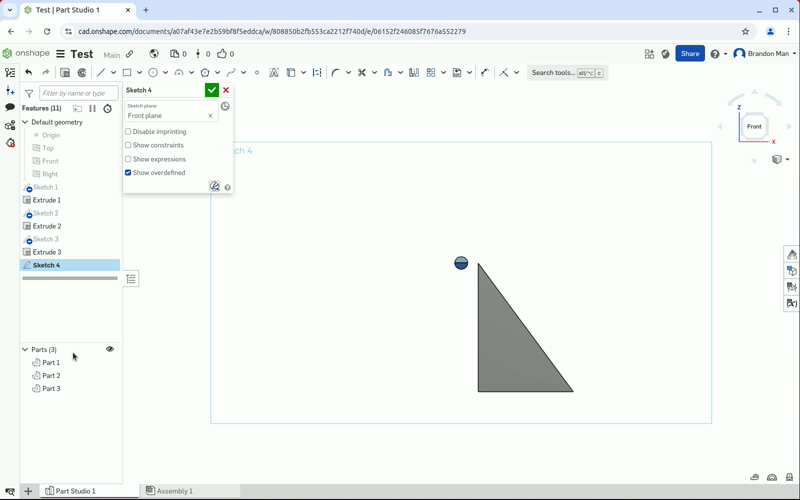
key(y)
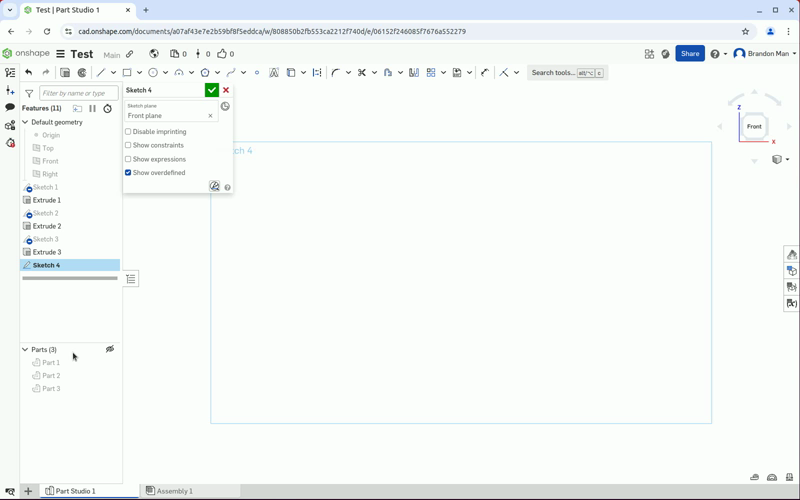
key(l)
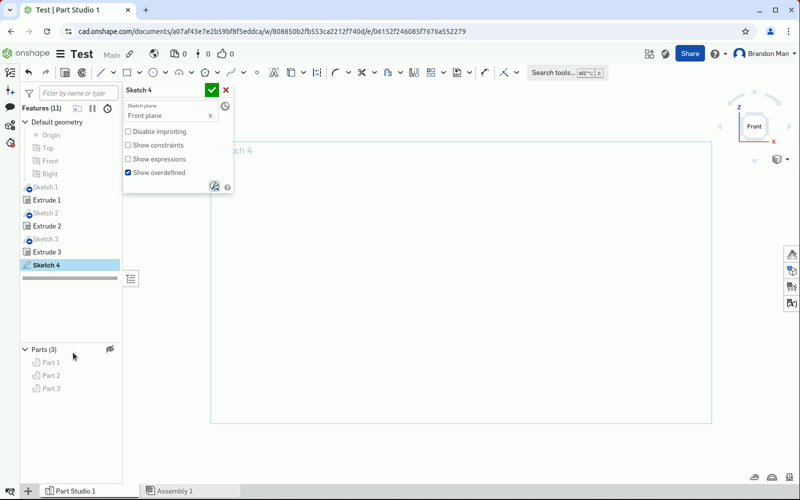
key_down(shift)
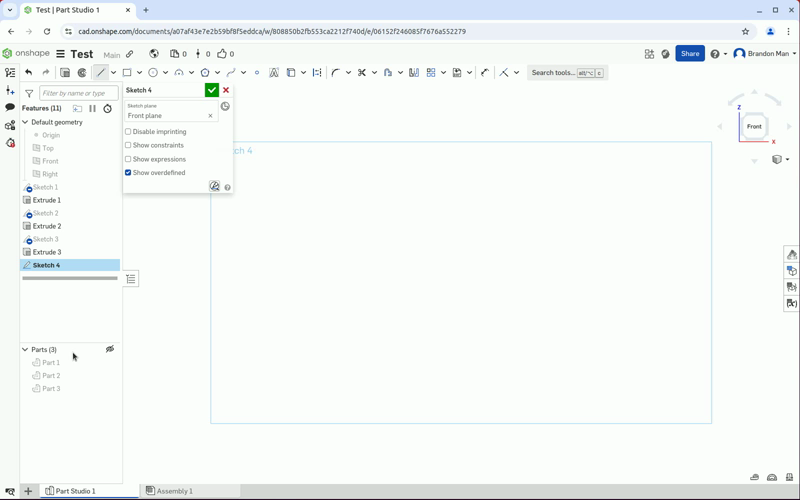
mouse_move(348, 391)
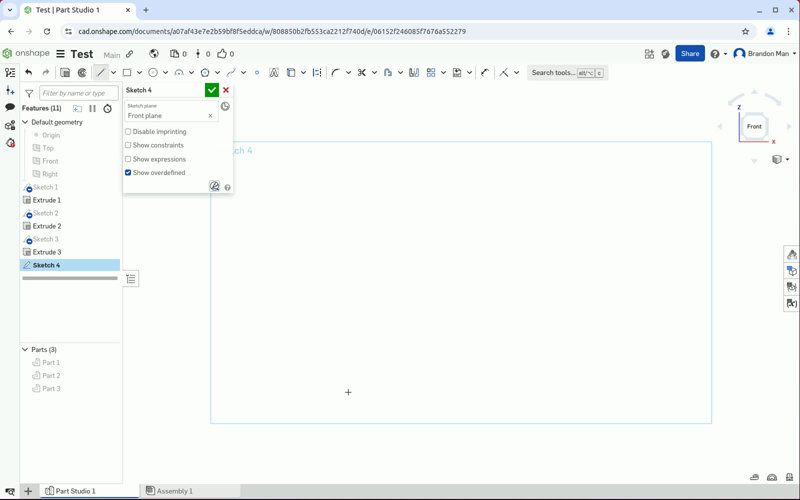
click(348, 391)
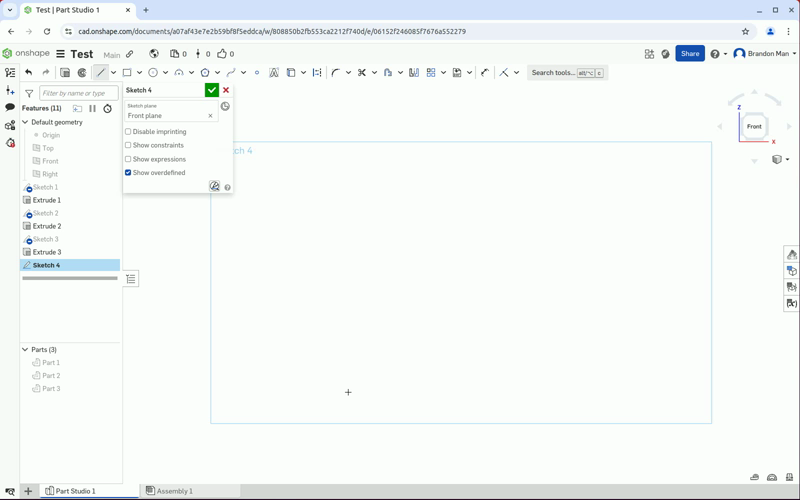
key_up(shift)
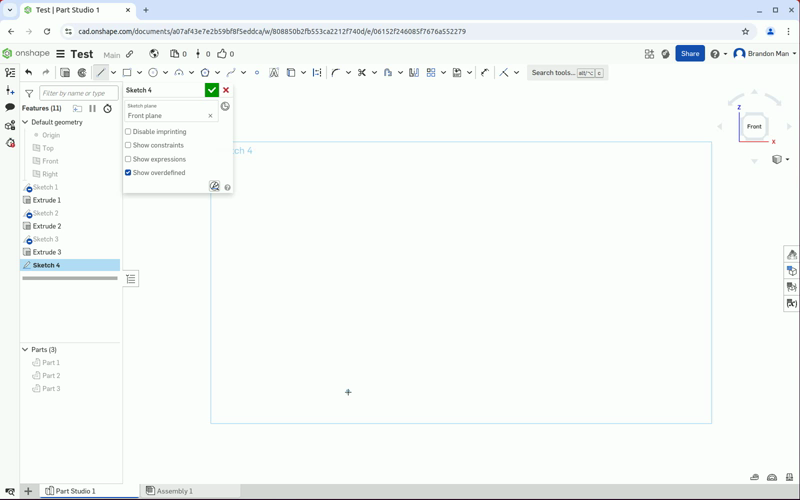
key_down(shift)
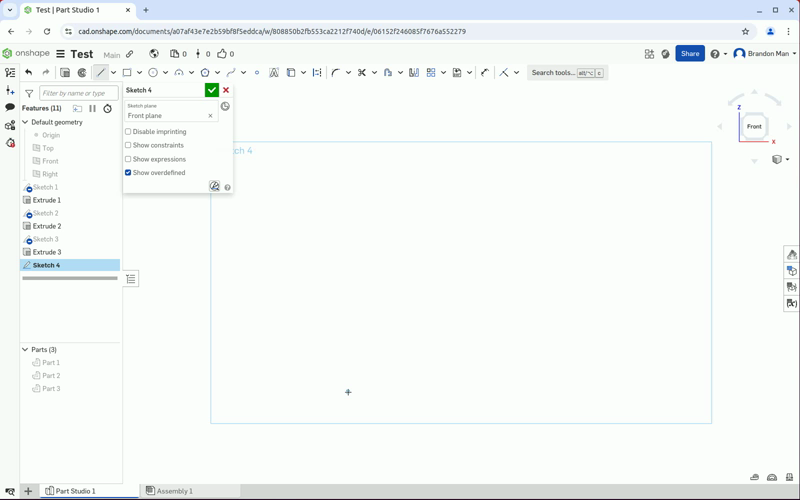
mouse_move(460, 391)
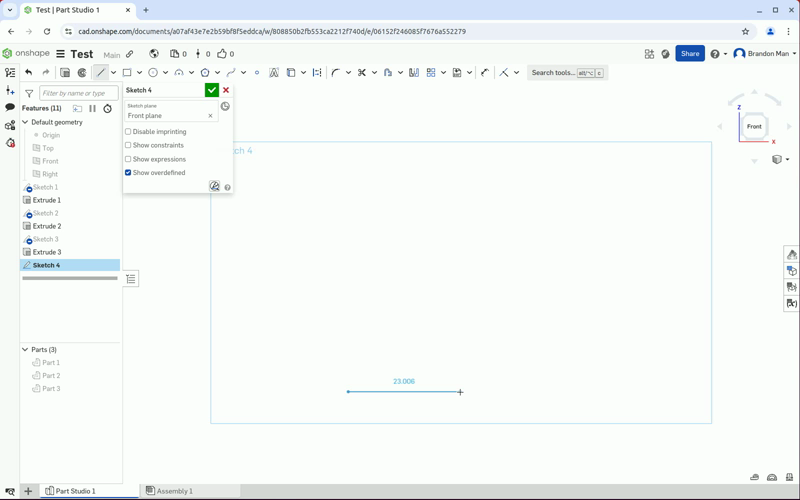
click(460, 391)
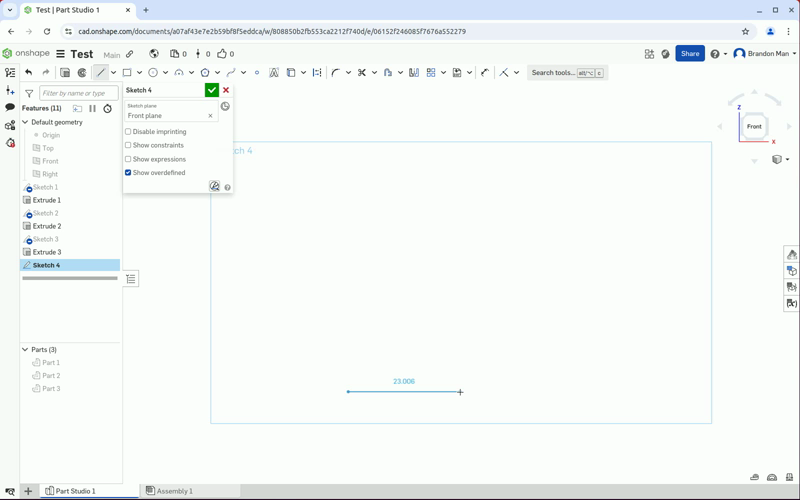
key_up(shift)
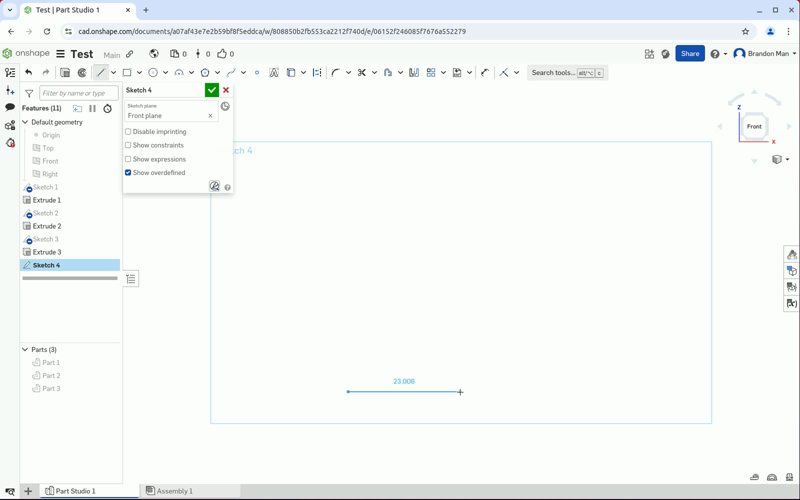
key_down(shift)
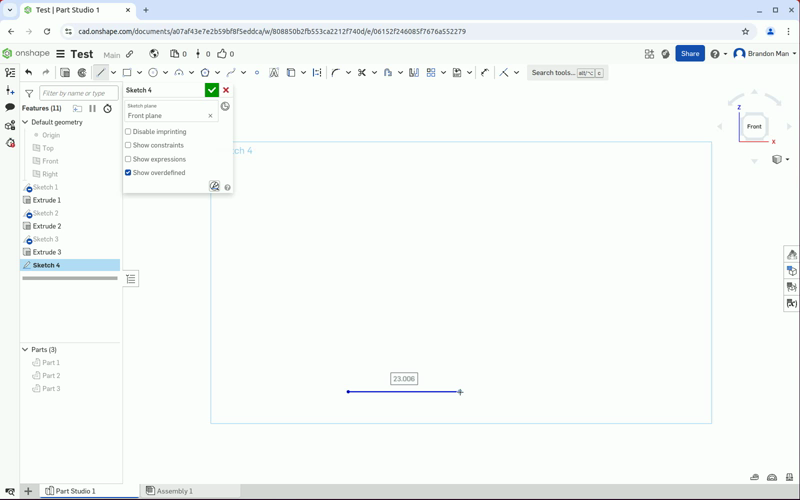
mouse_move(490, 391)
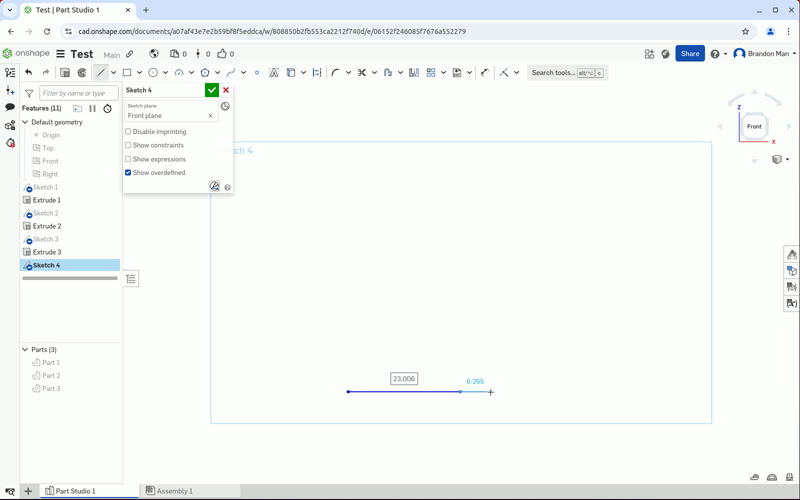
mouse_move(478, 391)
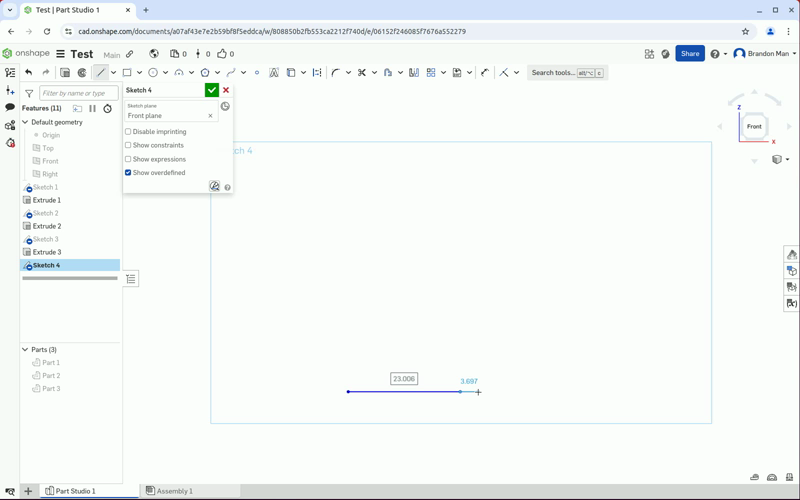
click(478, 391)
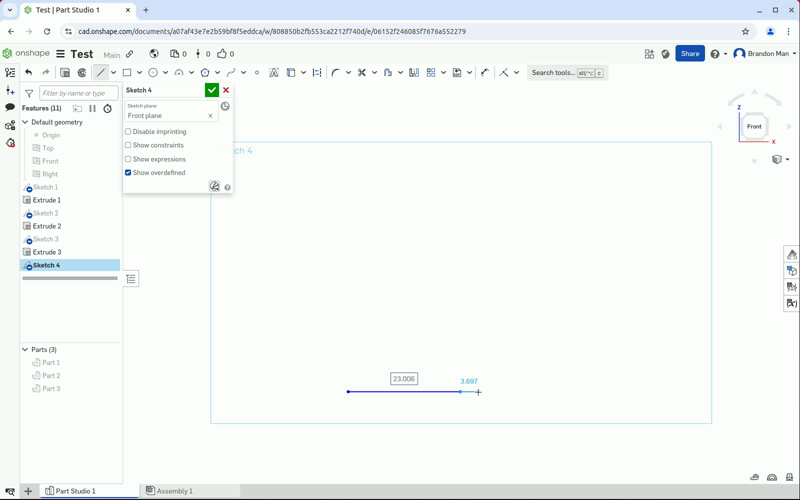
key_up(shift)
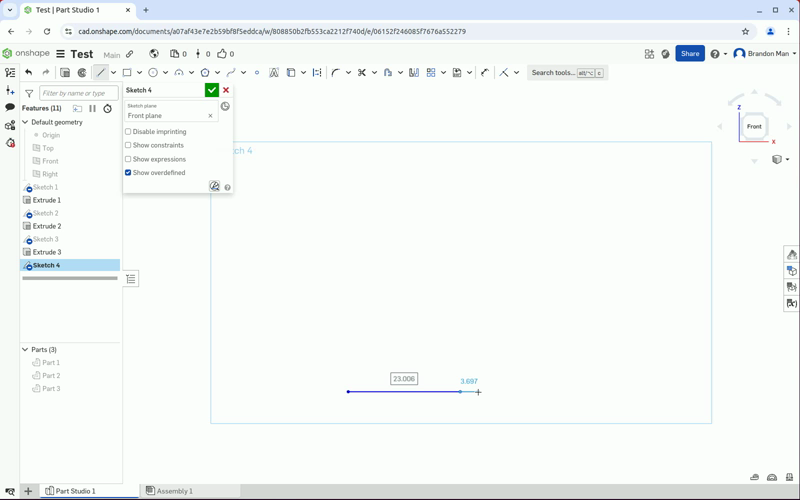
key_down(shift)
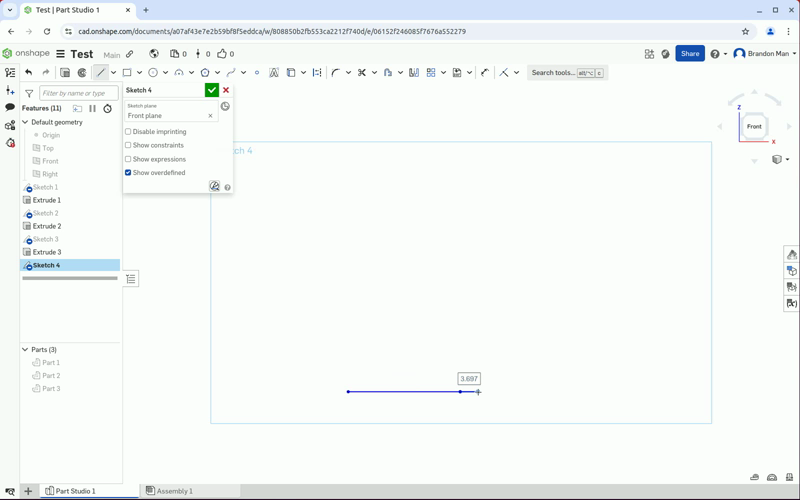
mouse_move(478, 263)
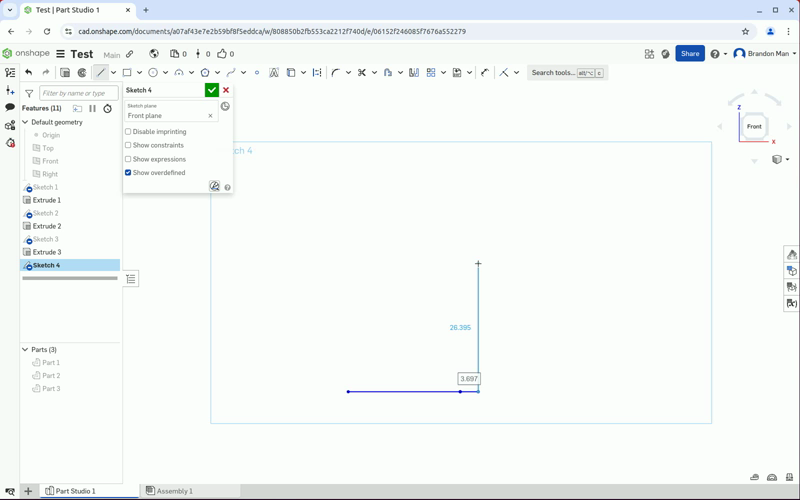
click(478, 263)
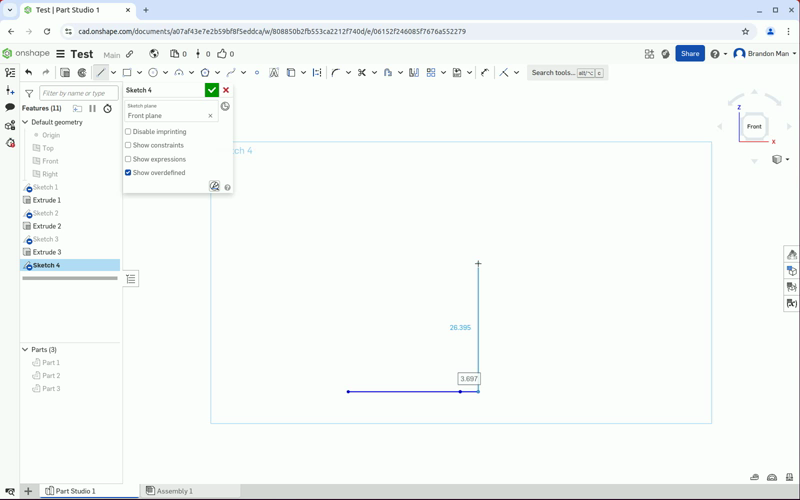
key_up(shift)
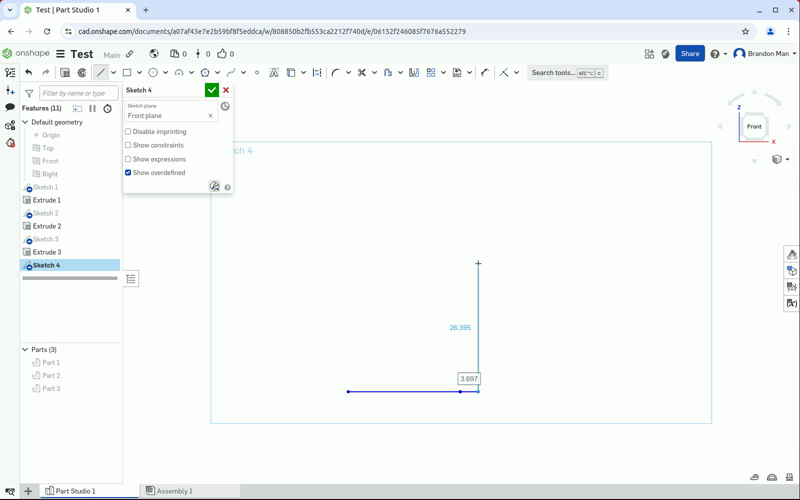
key_down(shift)
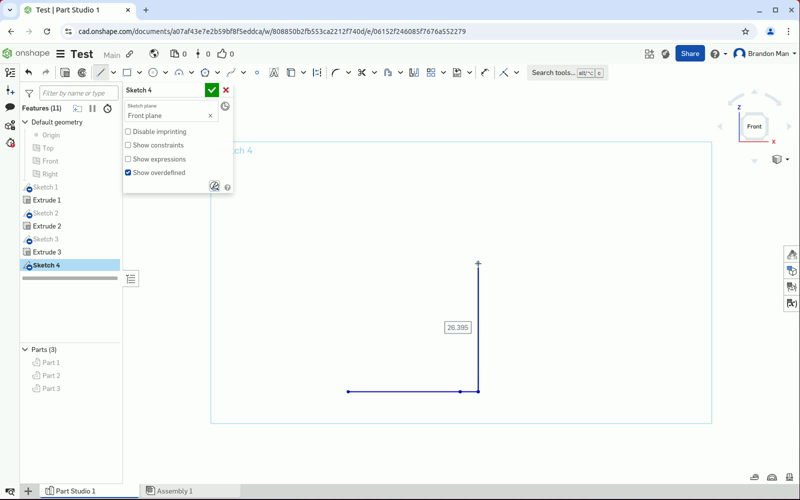
mouse_move(508, 263)
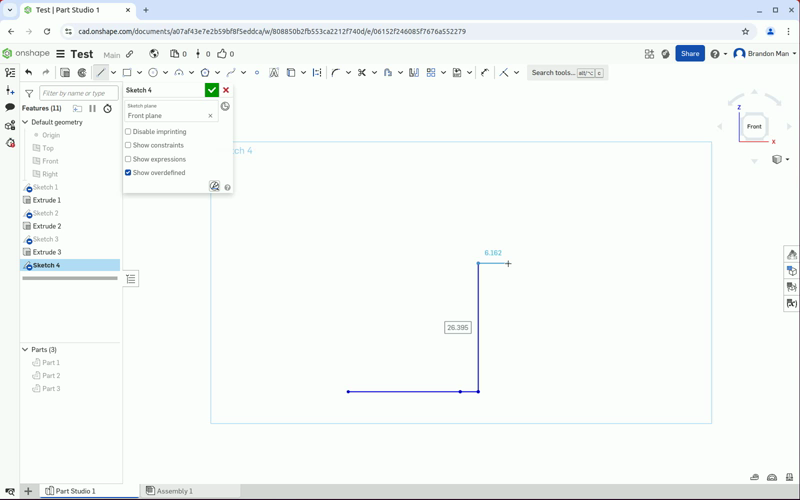
mouse_move(465, 263)
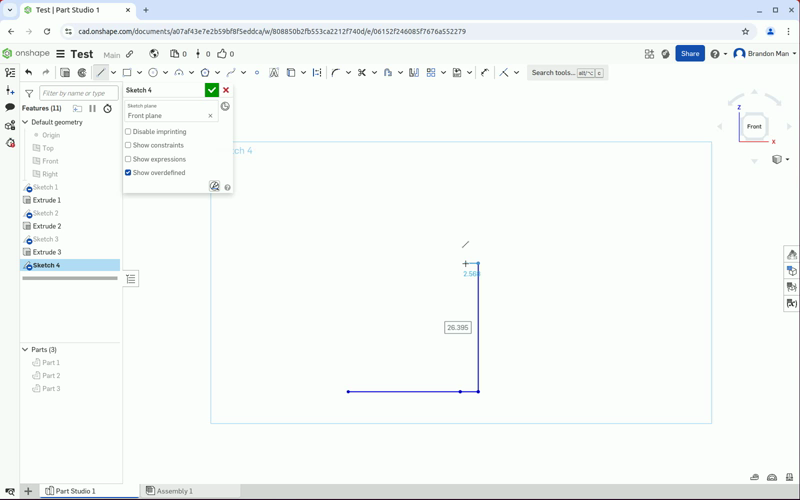
click(465, 263)
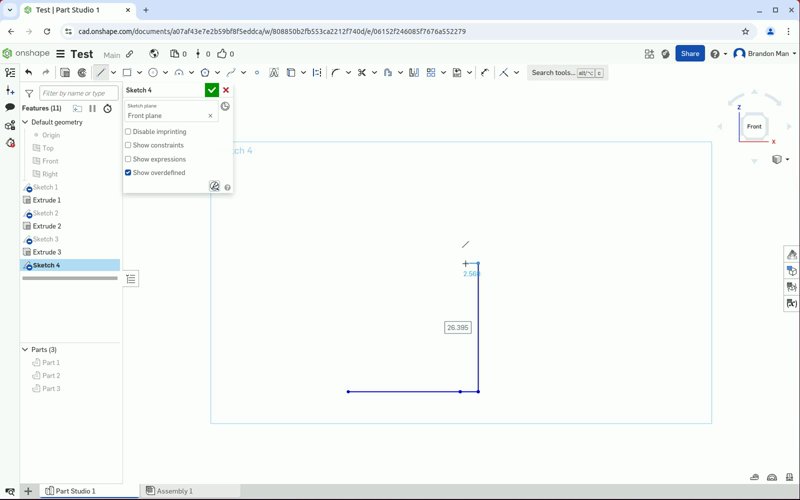
key_up(shift)
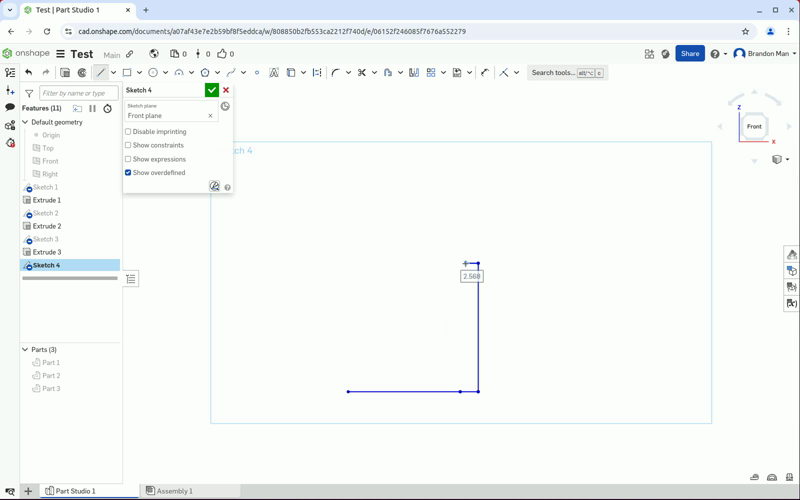
key(esc)
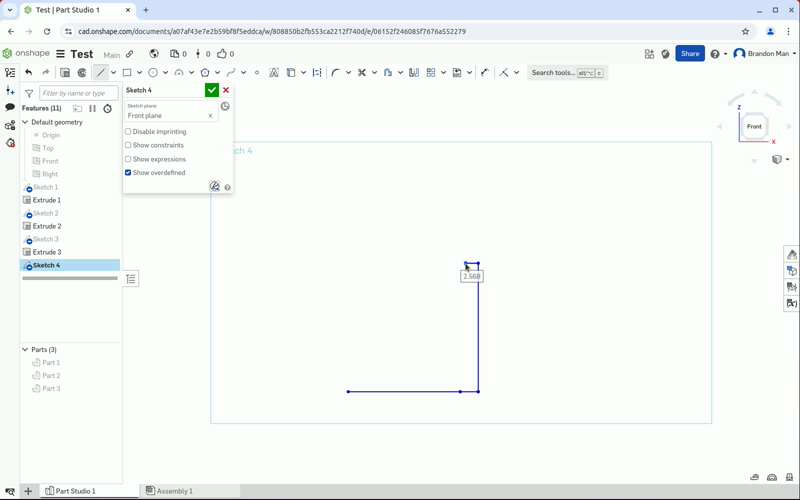
key(a)
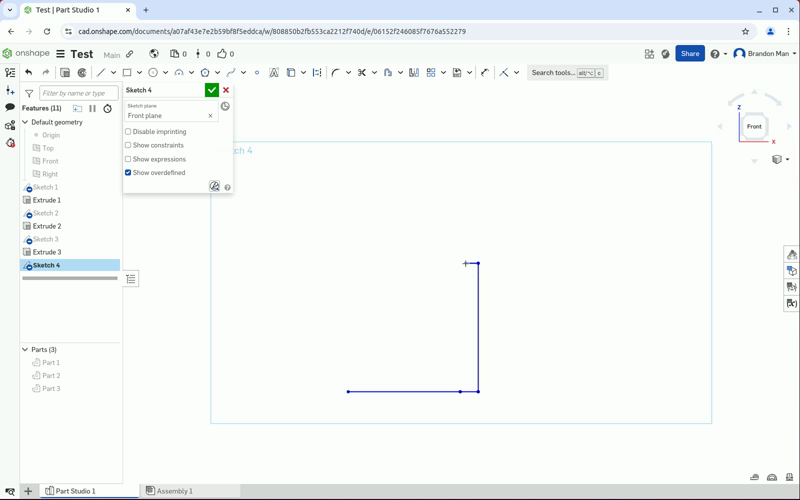
mouse_move(465, 263)
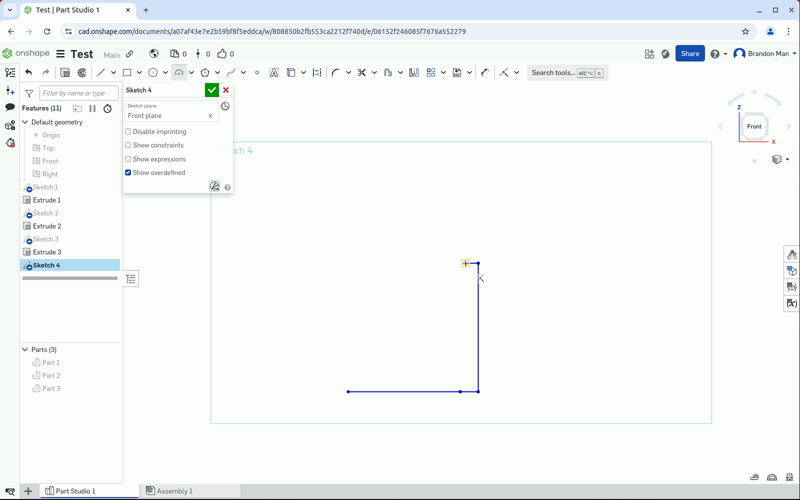
click(465, 263)
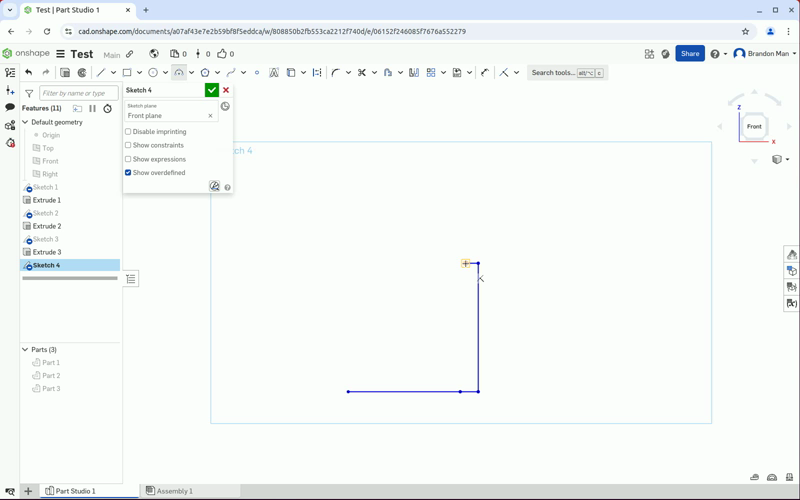
key_down(shift)
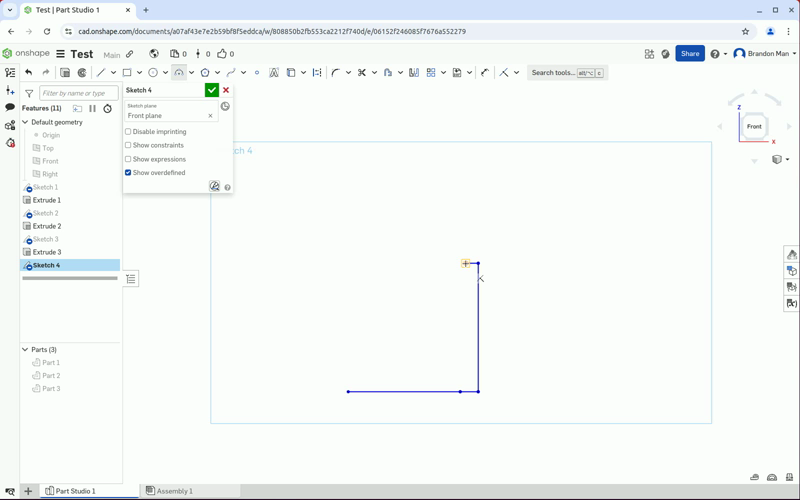
mouse_move(453, 263)
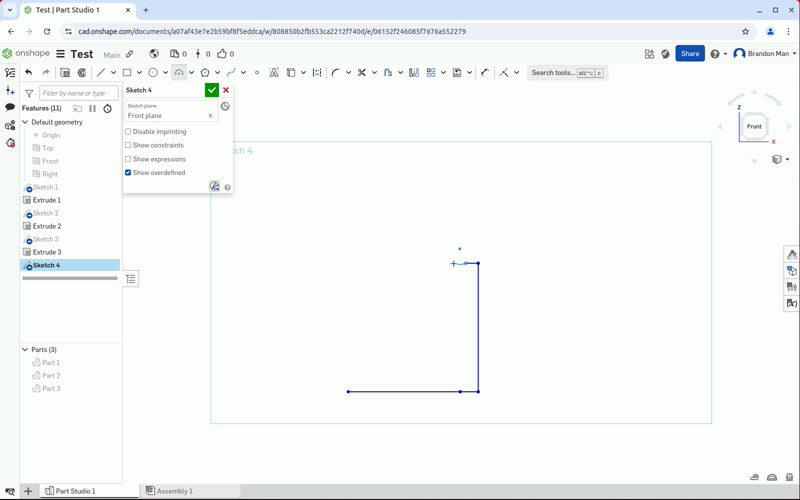
click(453, 263)
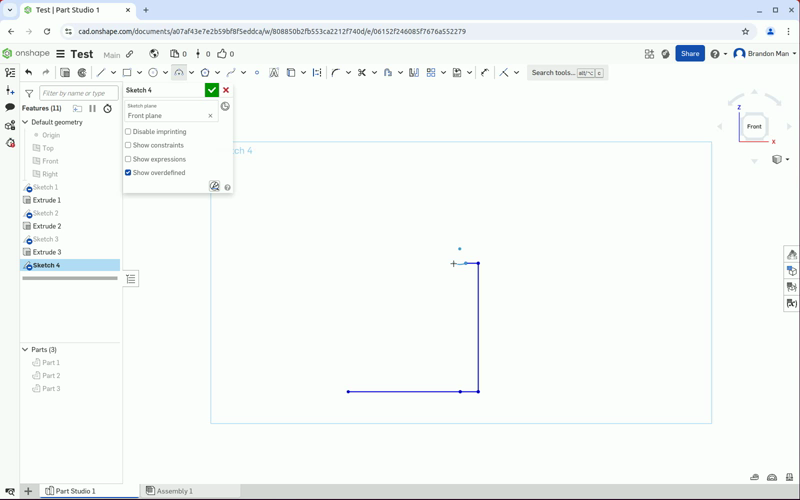
mouse_move(459, 269)
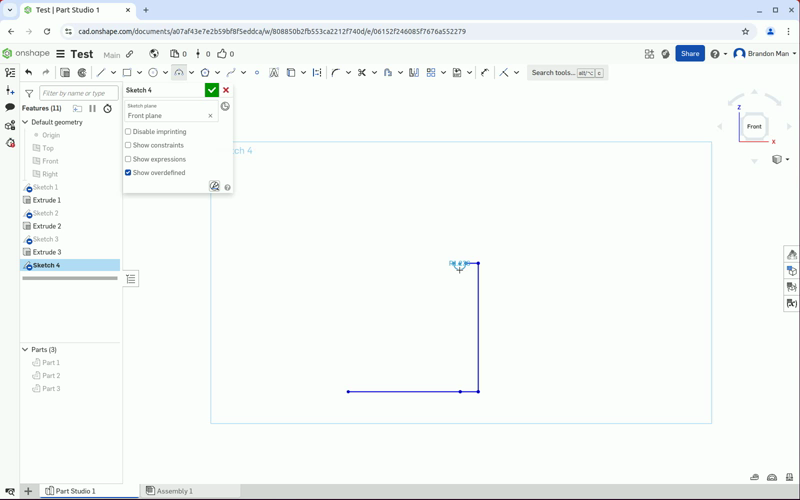
click(459, 269)
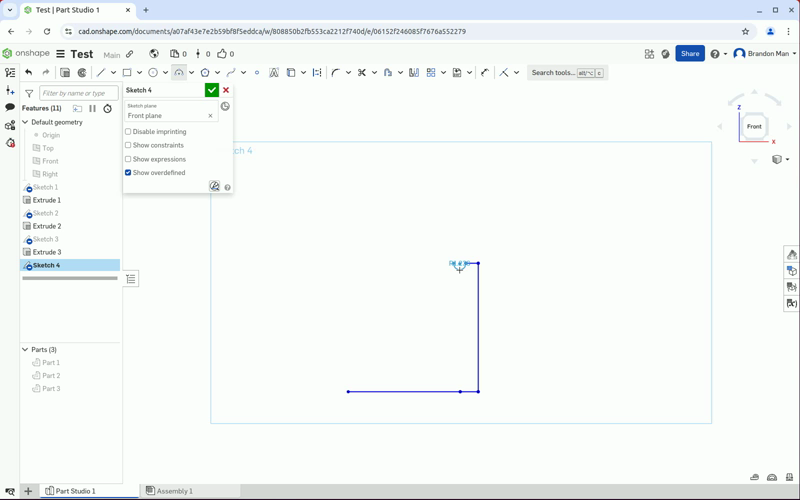
key_up(shift)
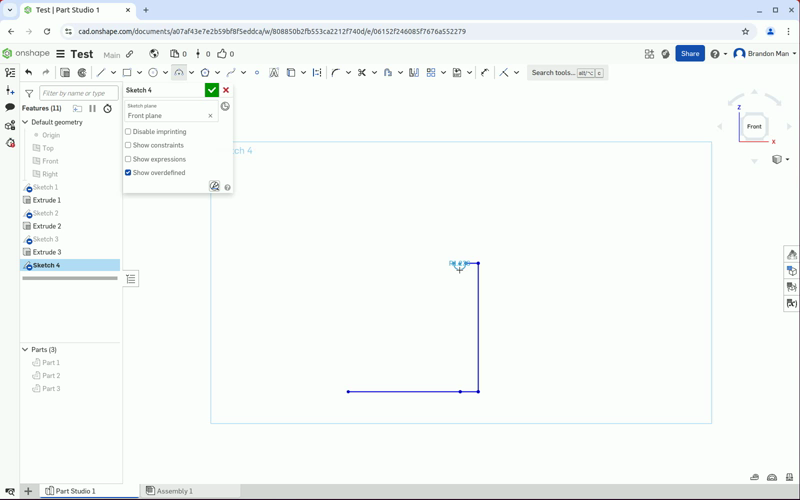
key(esc)
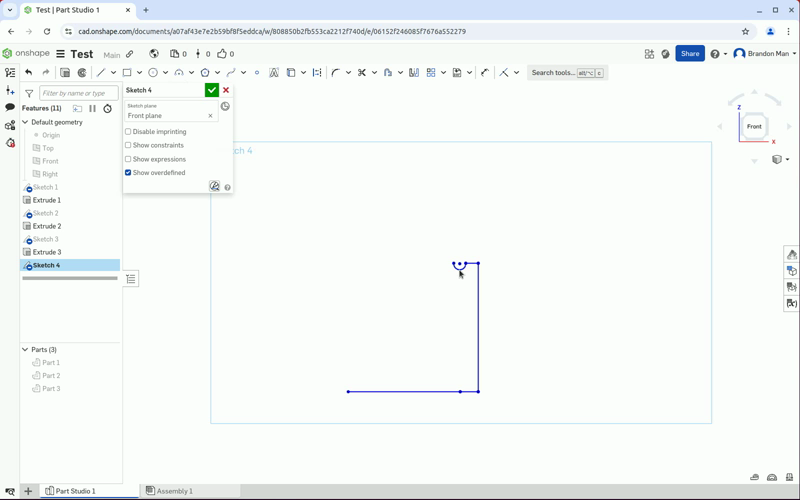
key(l)
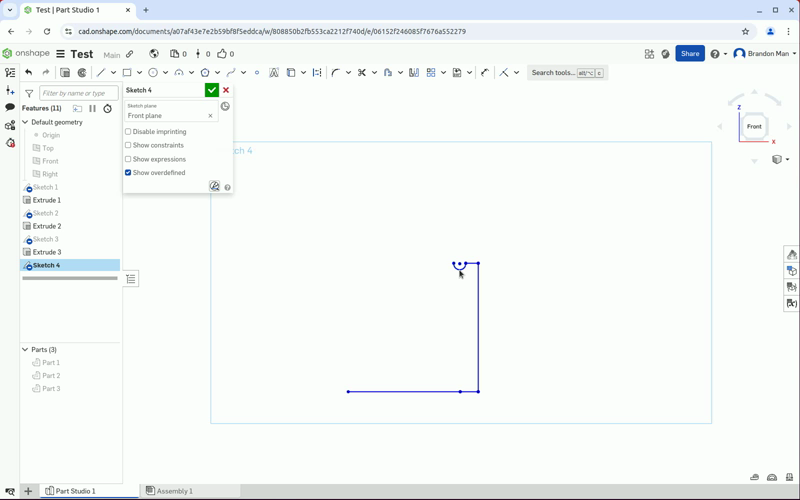
mouse_move(453, 263)
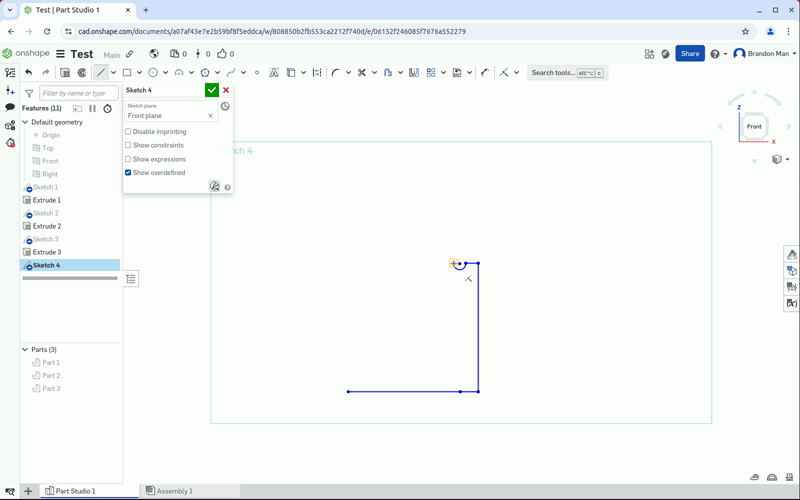
click(453, 263)
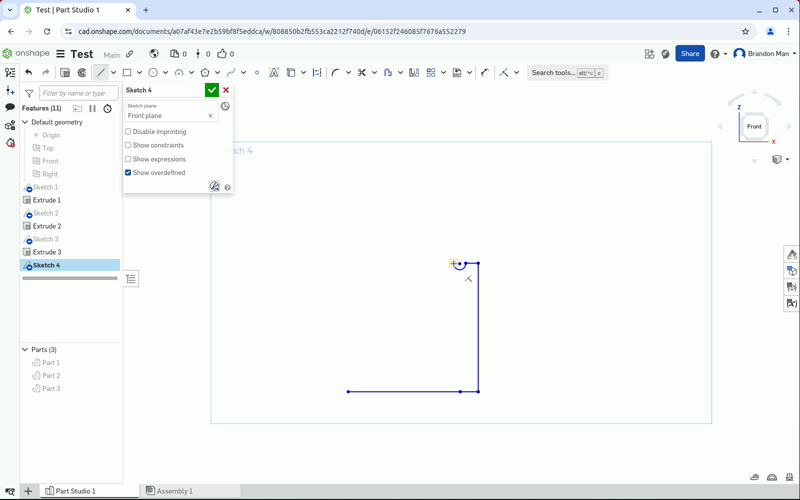
key_down(shift)
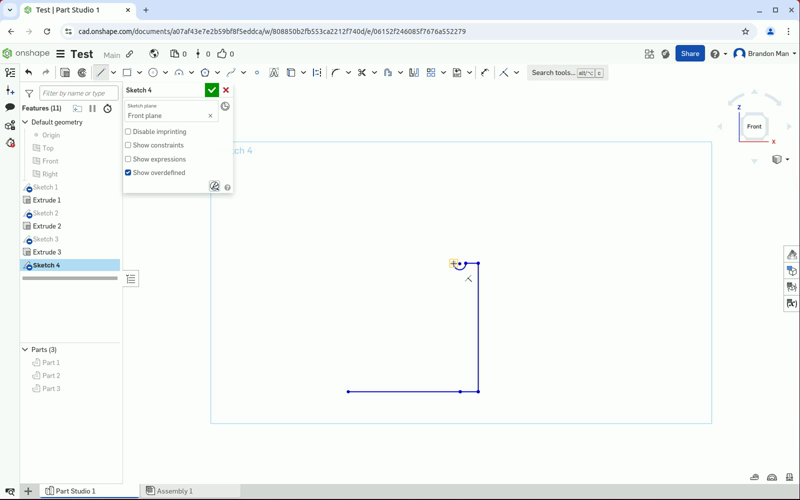
mouse_move(483, 263)
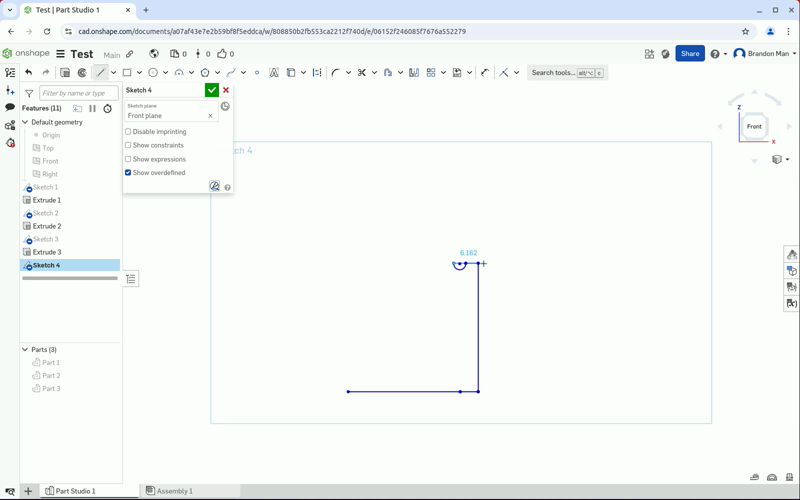
mouse_move(442, 263)
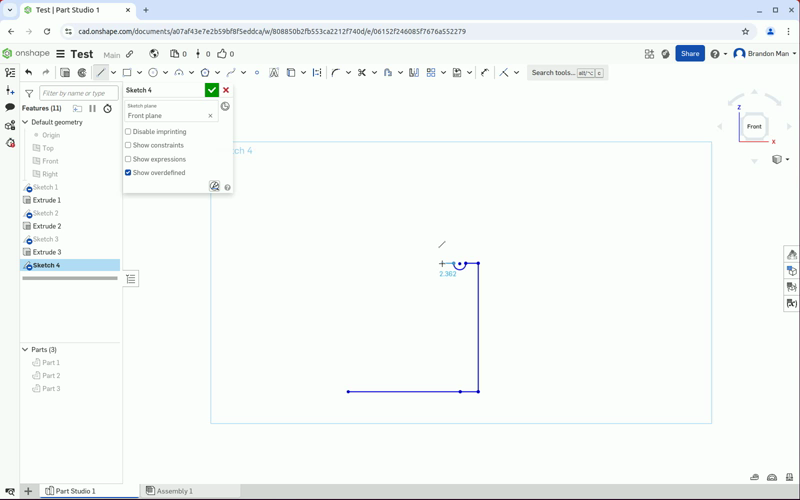
click(442, 263)
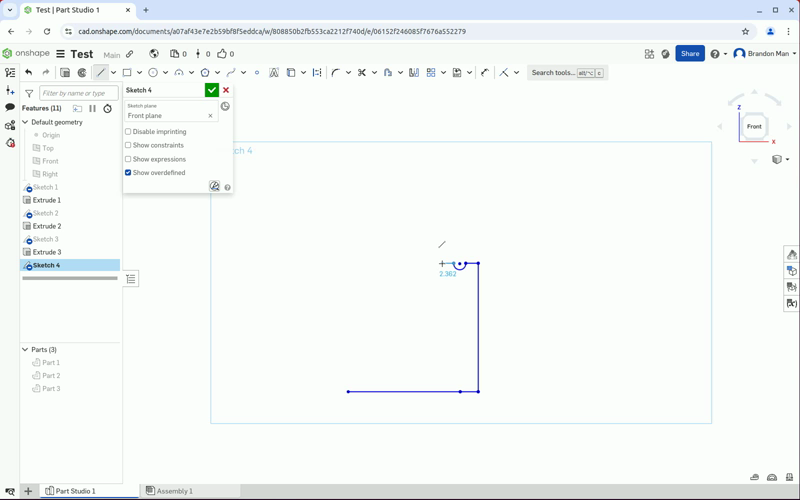
key_up(shift)
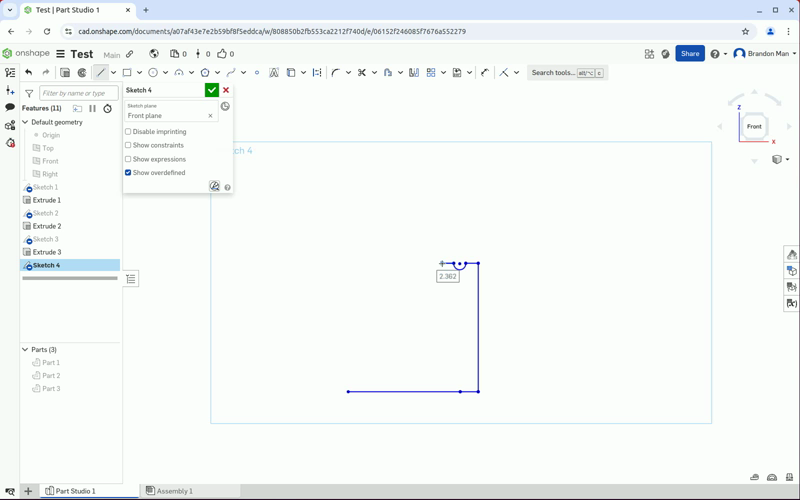
key_down(shift)
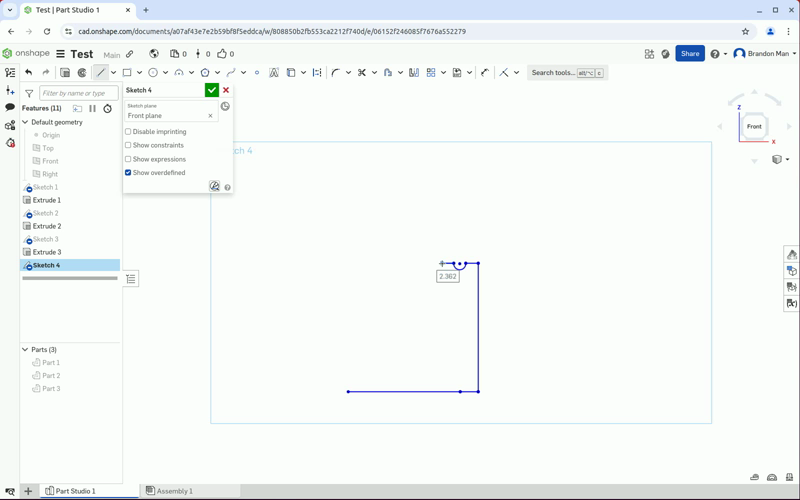
mouse_move(348, 391)
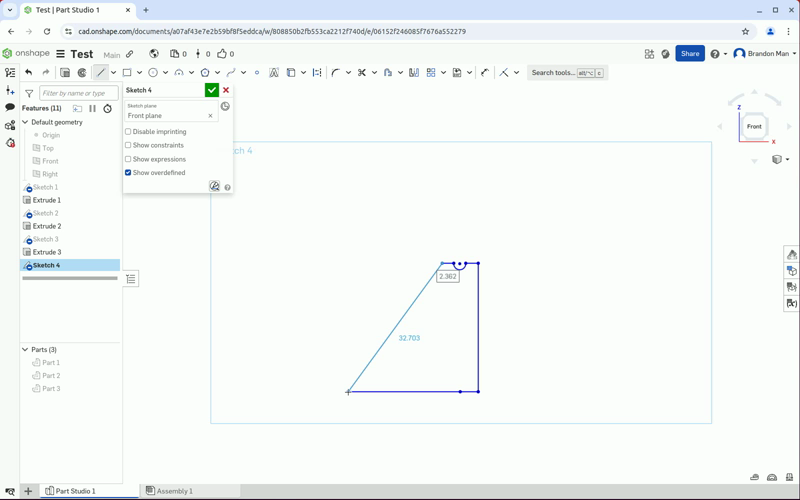
key_up(shift)
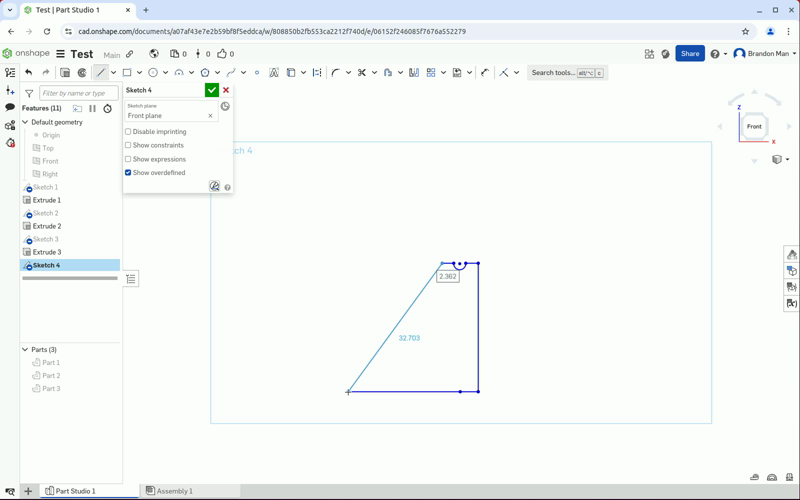
click(348, 391)
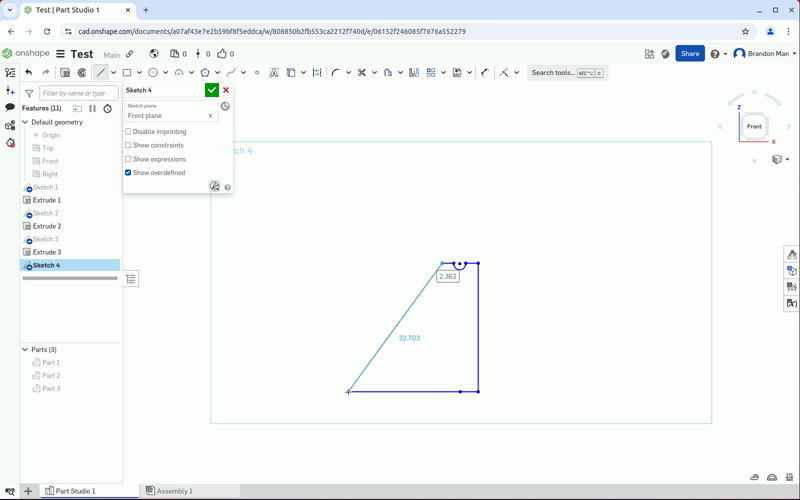
key(esc)
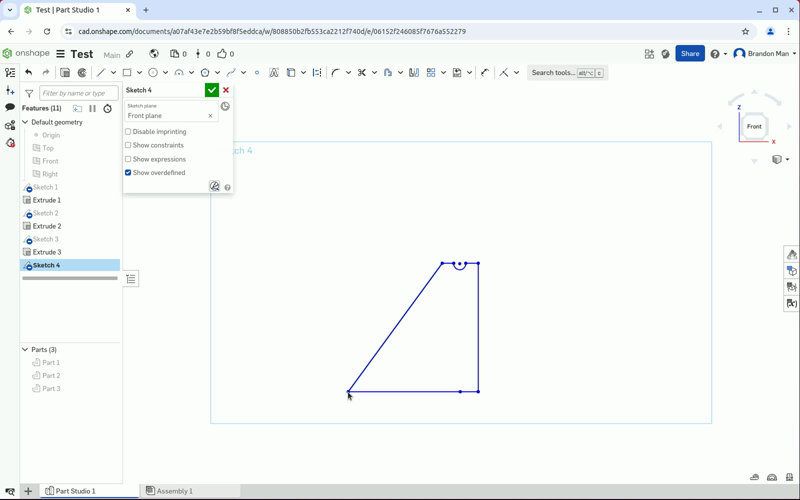
mouse_move(449, 346)
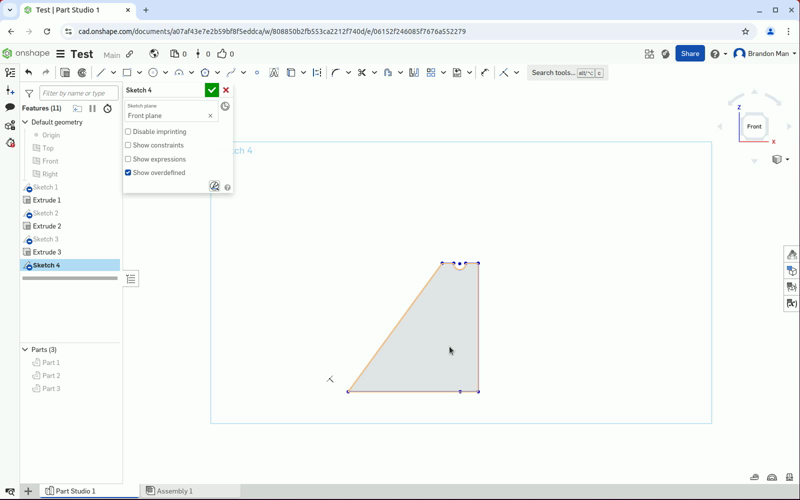
scroll(6)
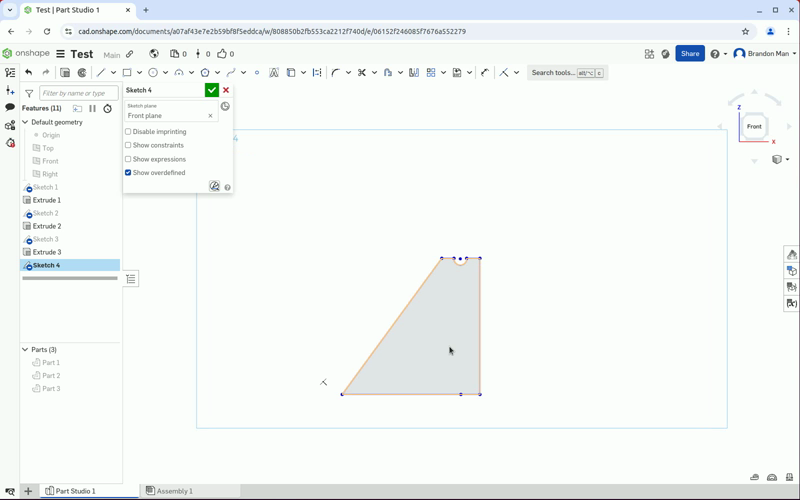
scroll(6)
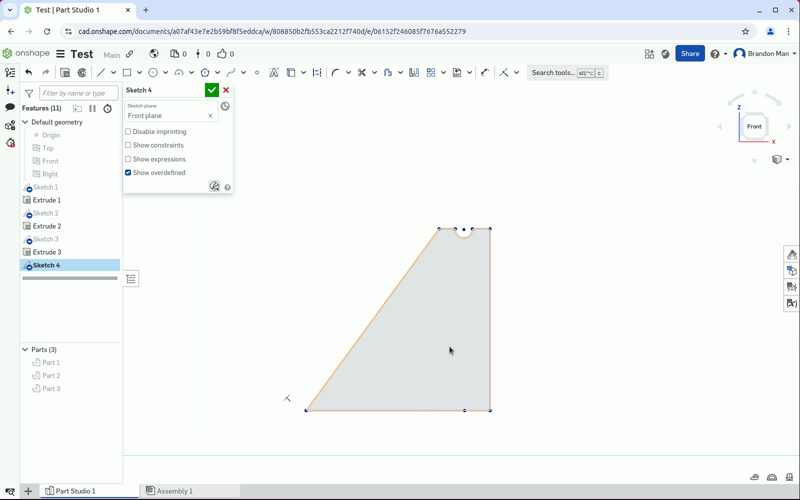
scroll(6)
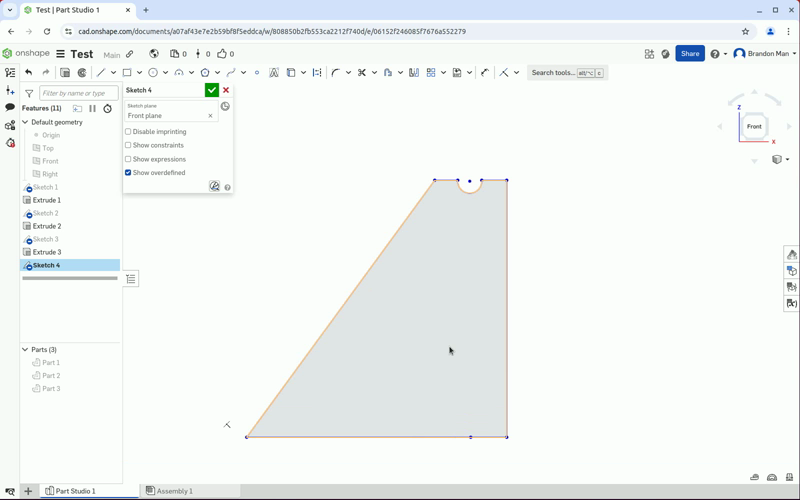
scroll(6)
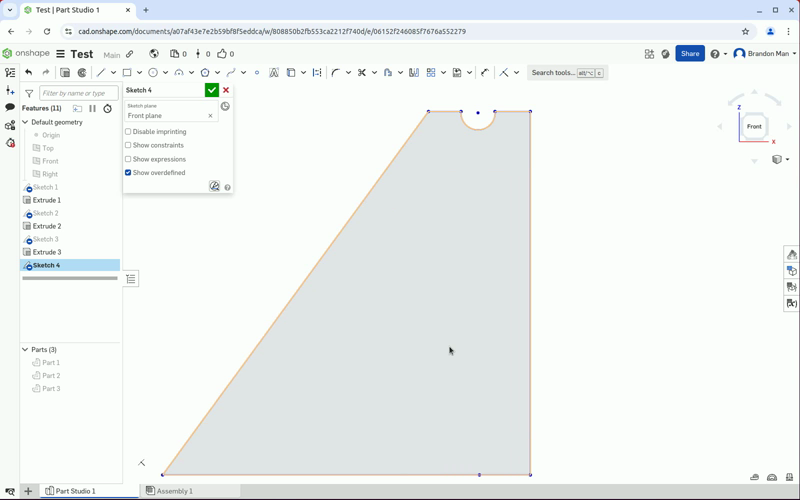
scroll(6)
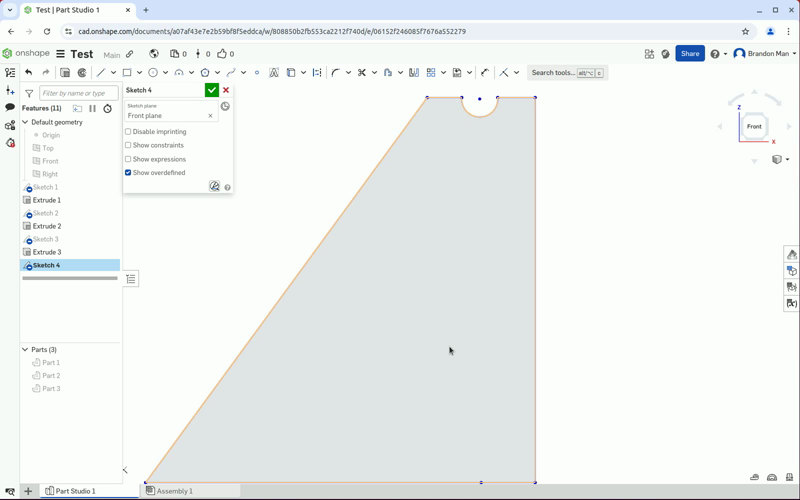
scroll(6)
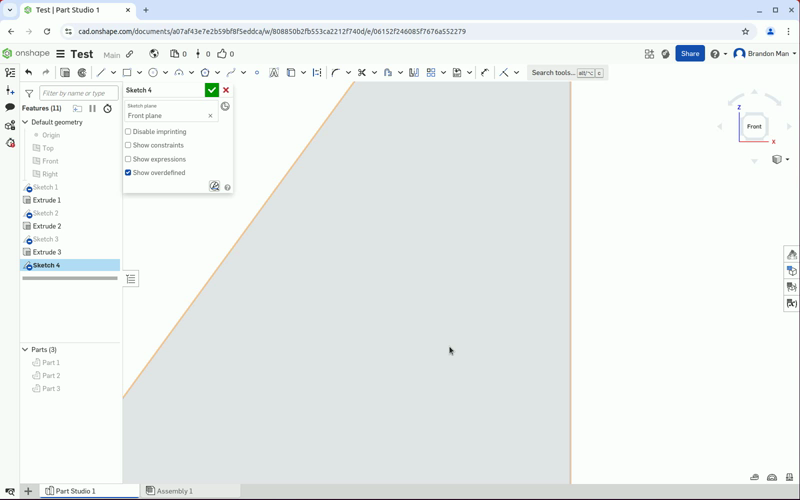
scroll(6)
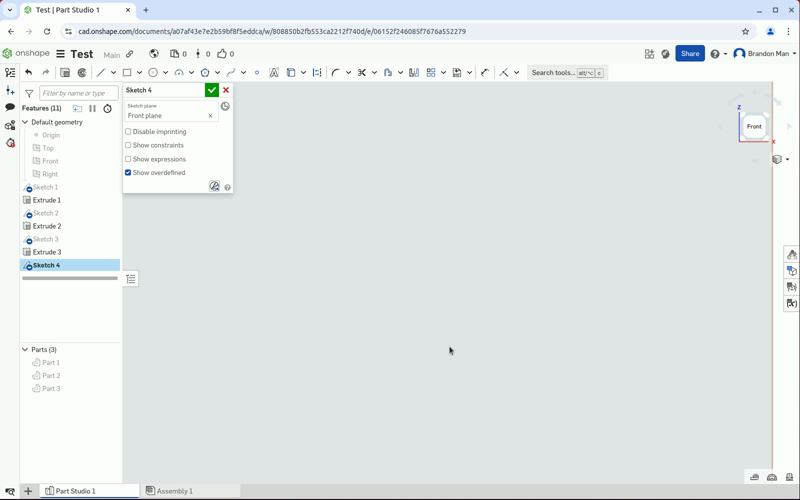
click(449, 346)
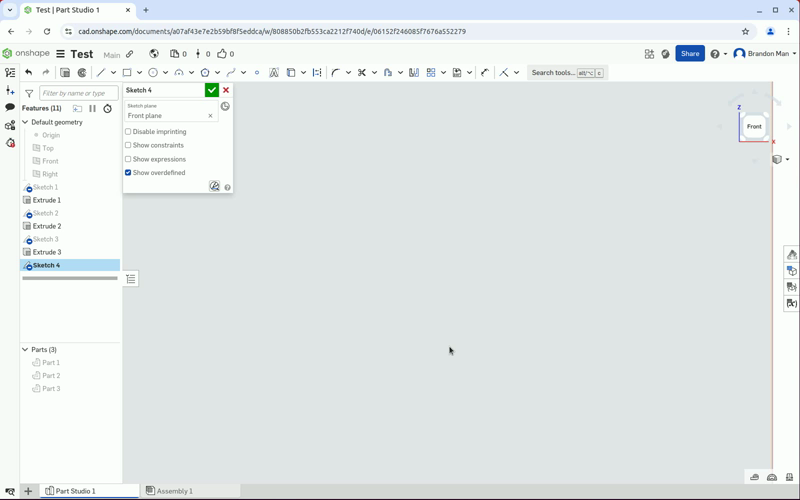
scroll(-6)
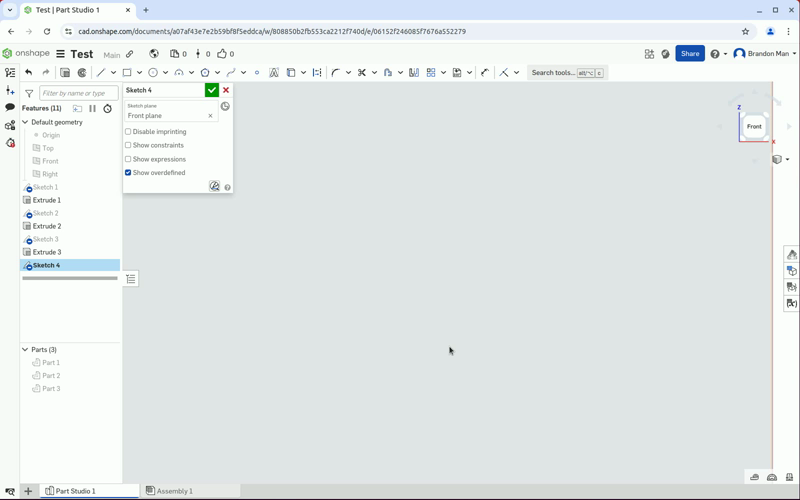
scroll(-6)
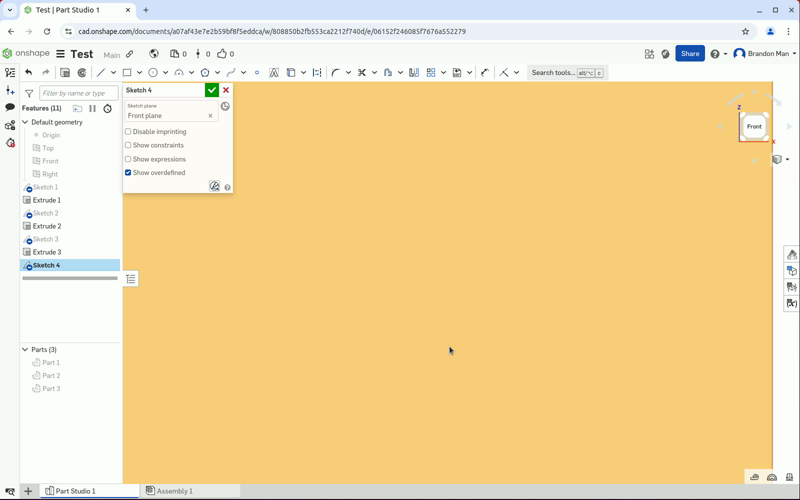
scroll(-6)
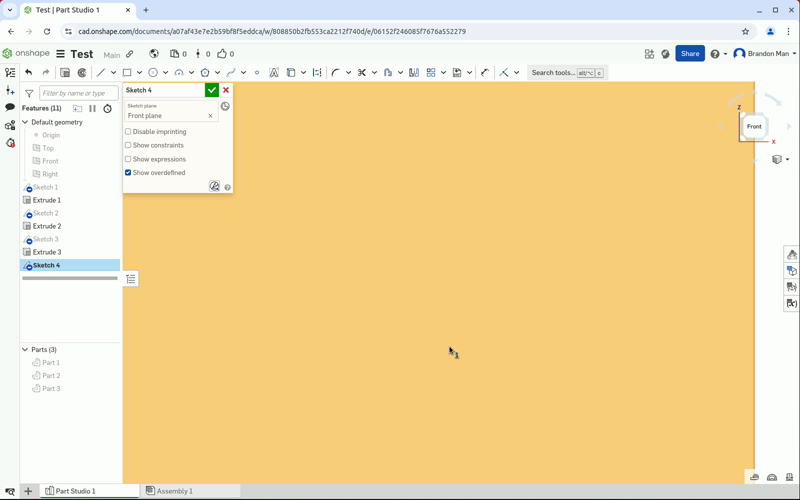
scroll(-6)
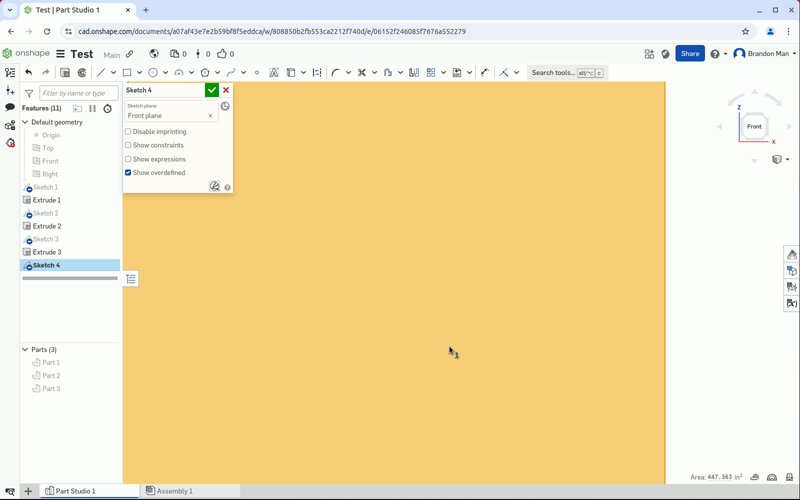
scroll(-6)
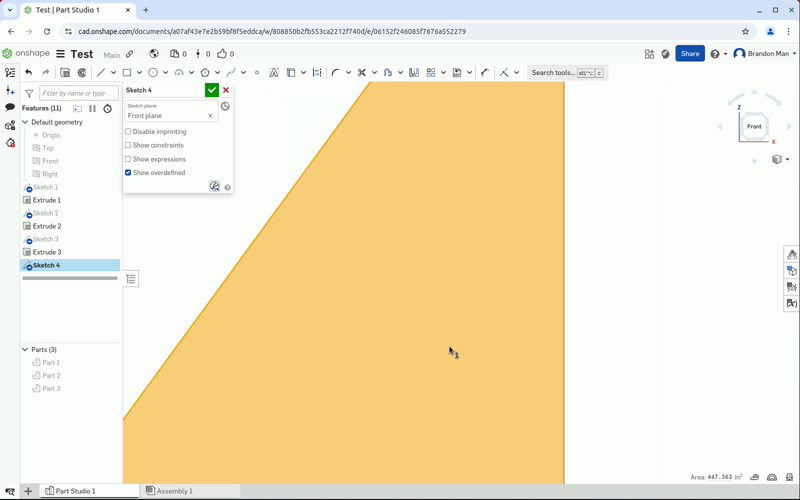
scroll(-6)
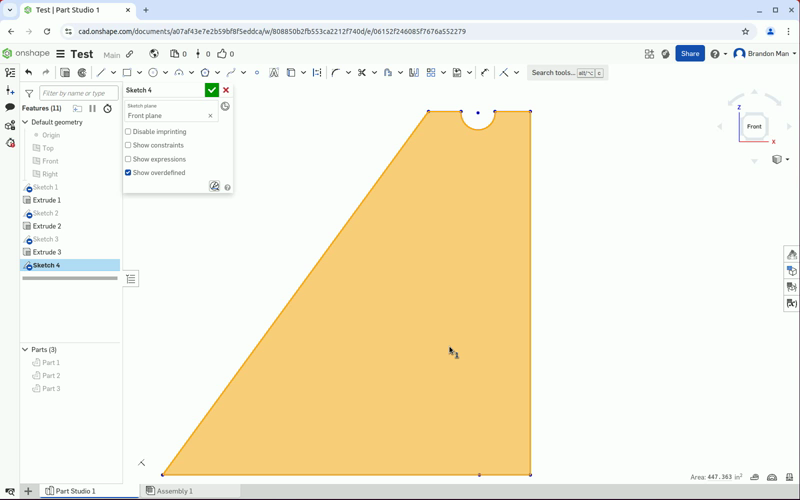
scroll(-6)
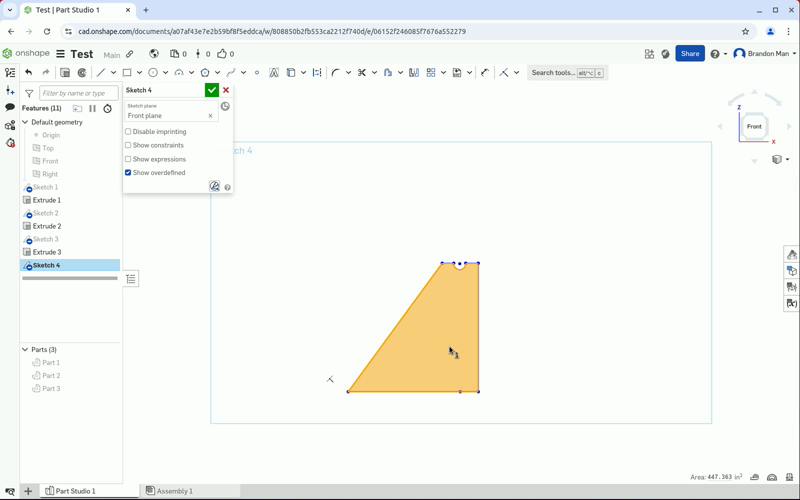
mouse_move(73, 352)
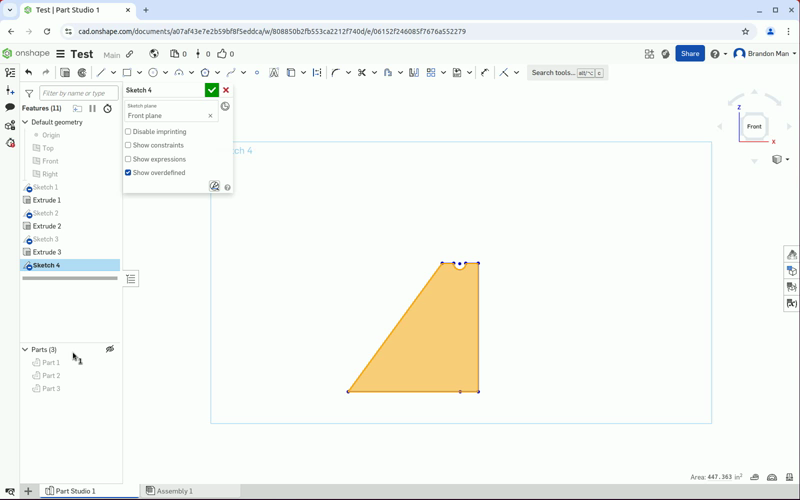
key(shift+y)
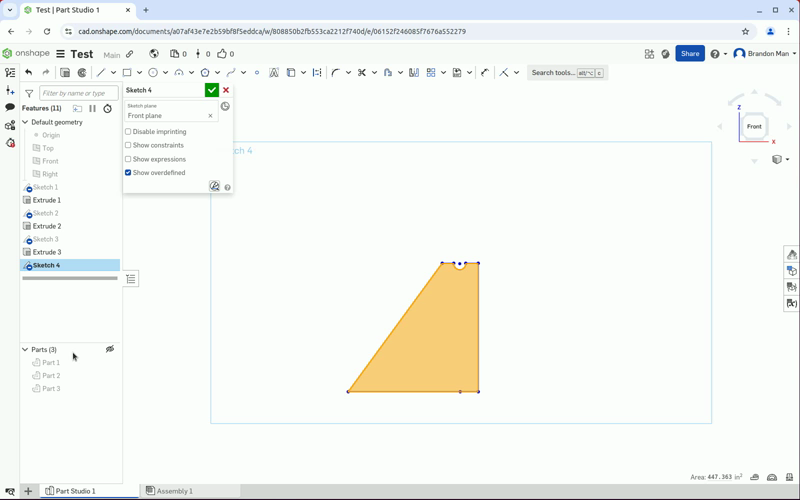
key(shift+e)
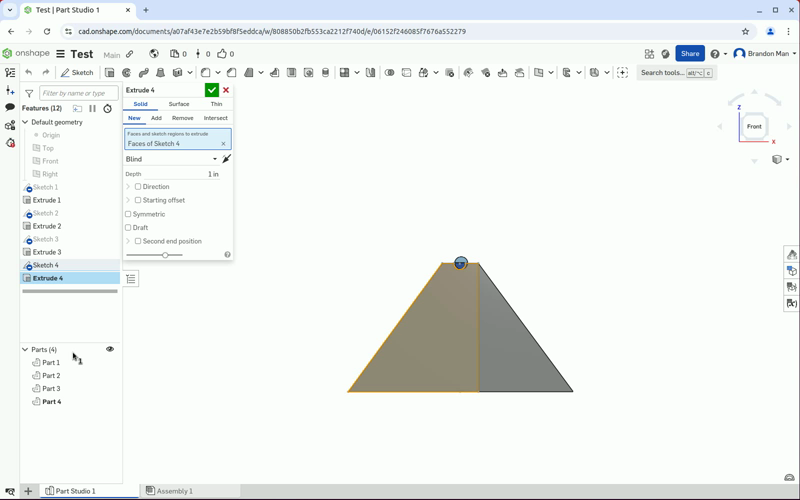
mouse_move(143, 106)
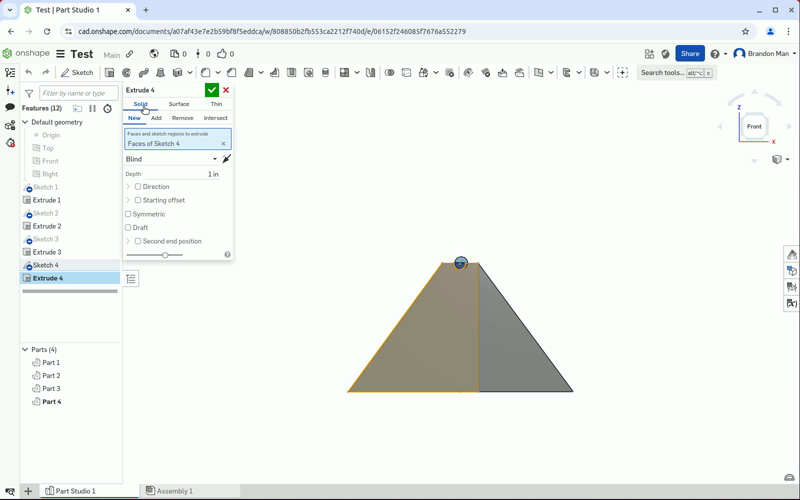
click(143, 106)
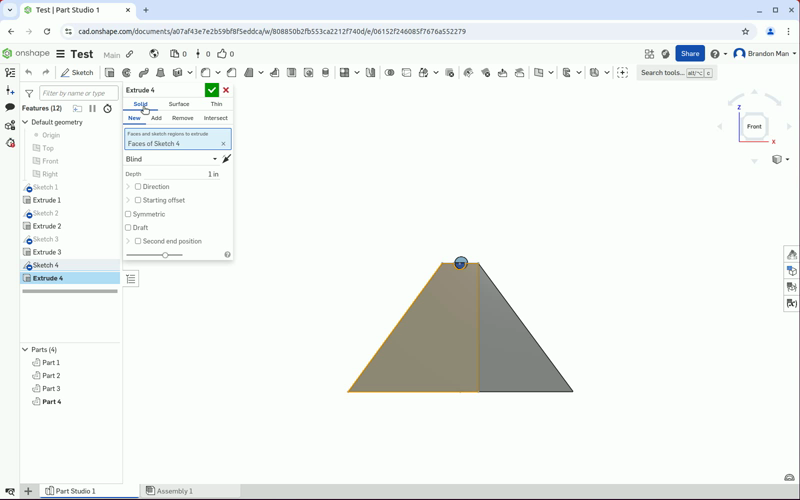
mouse_move(137, 120)
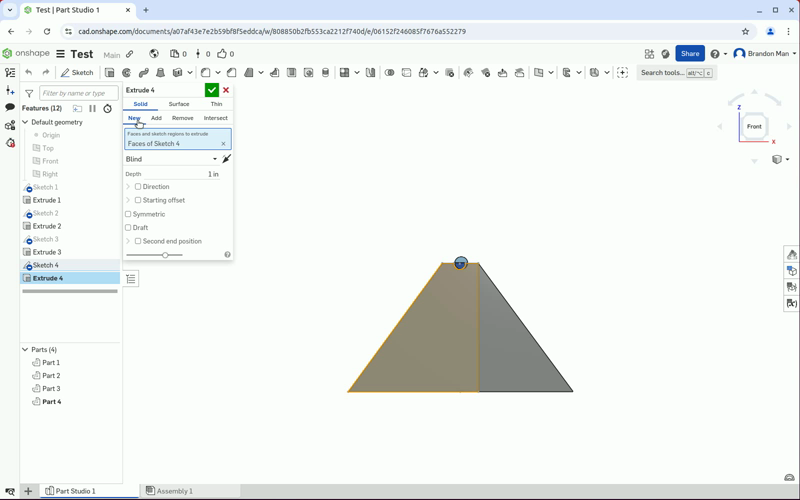
click(137, 120)
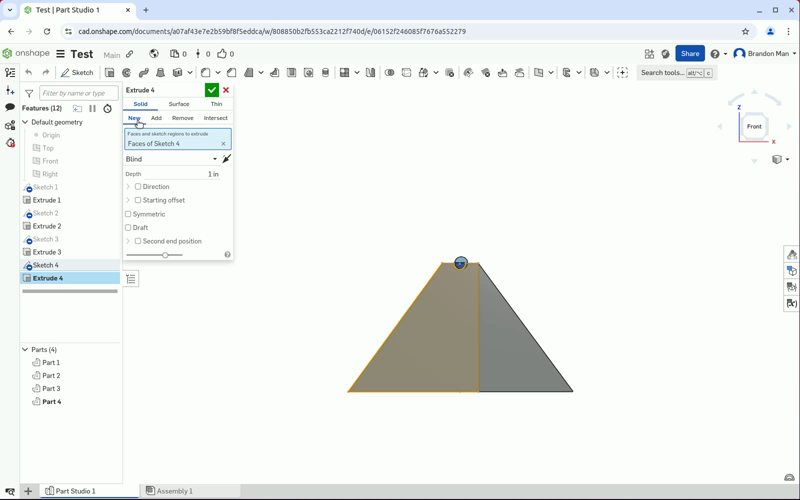
key(tab, 4)
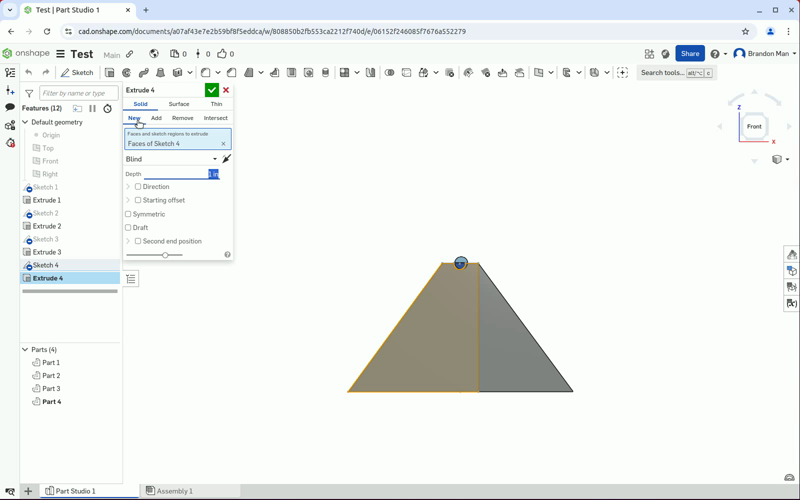
text(3.37)
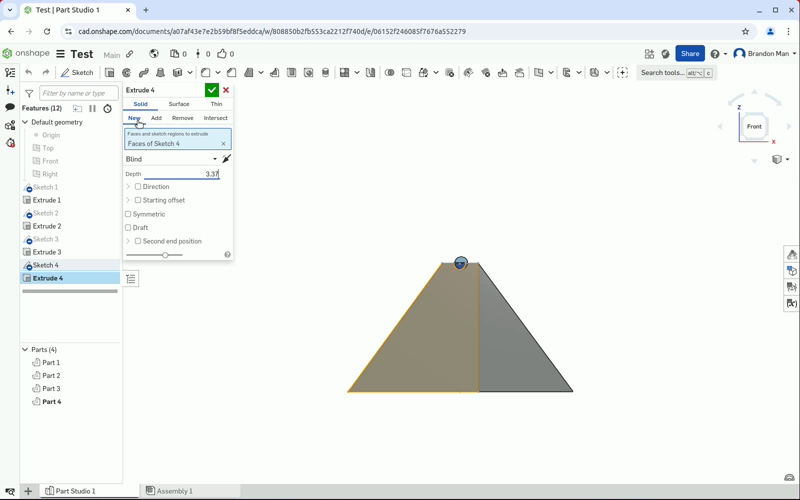
key(enter)
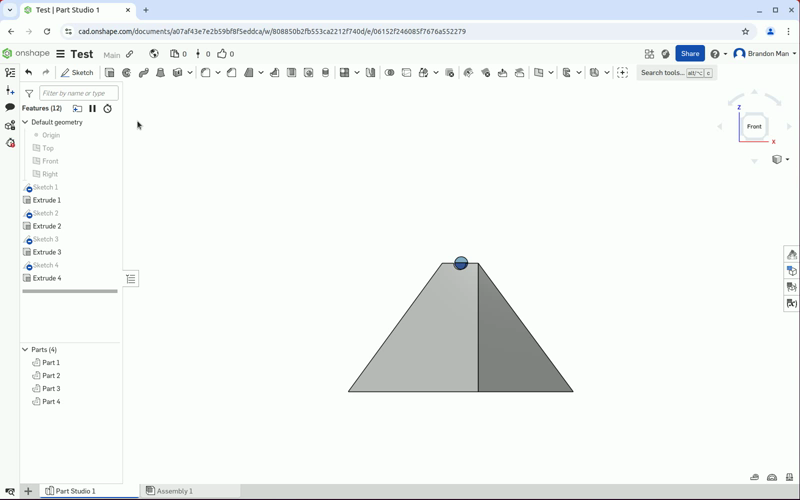
key(shift+h)
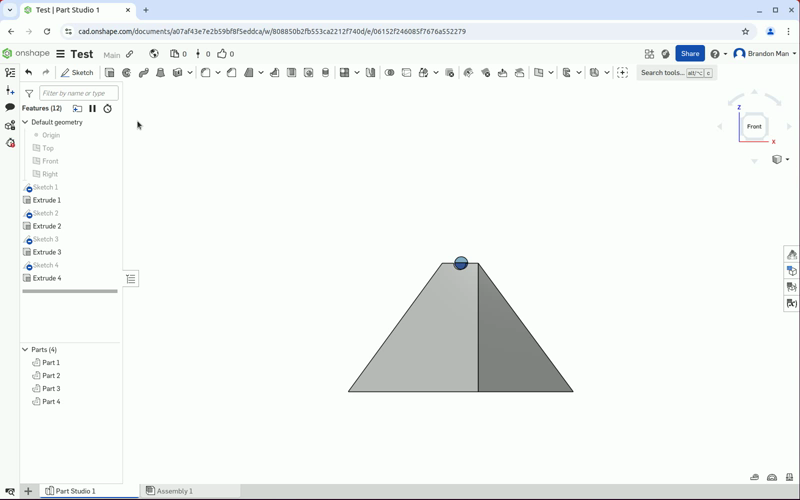
key(shift+h)
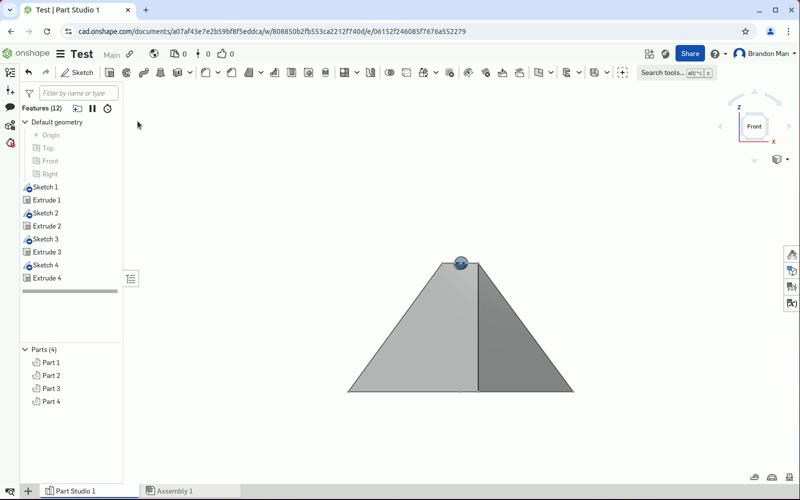
key(shift+7)
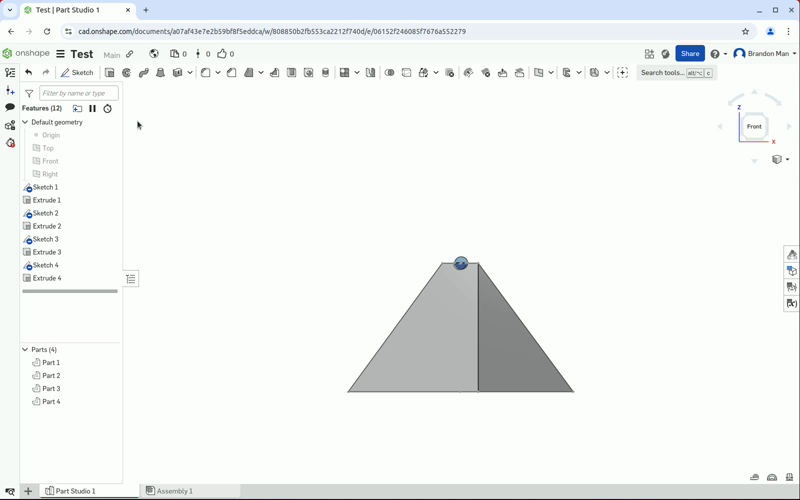
key(left, 2)
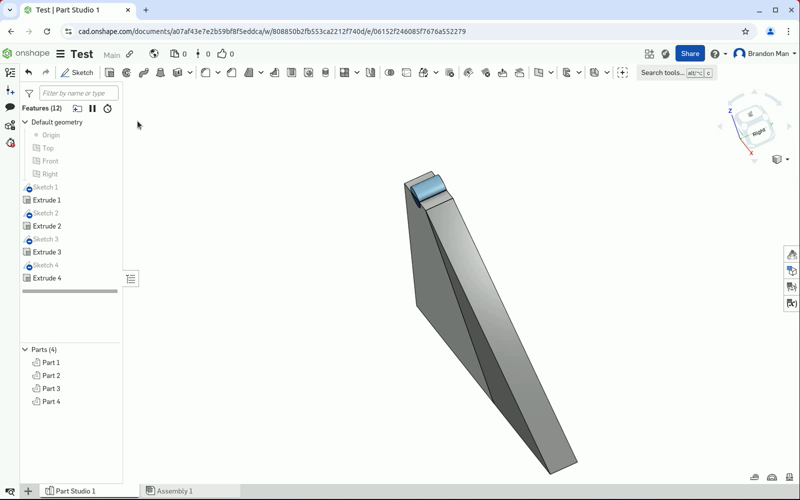
key(down, 2)
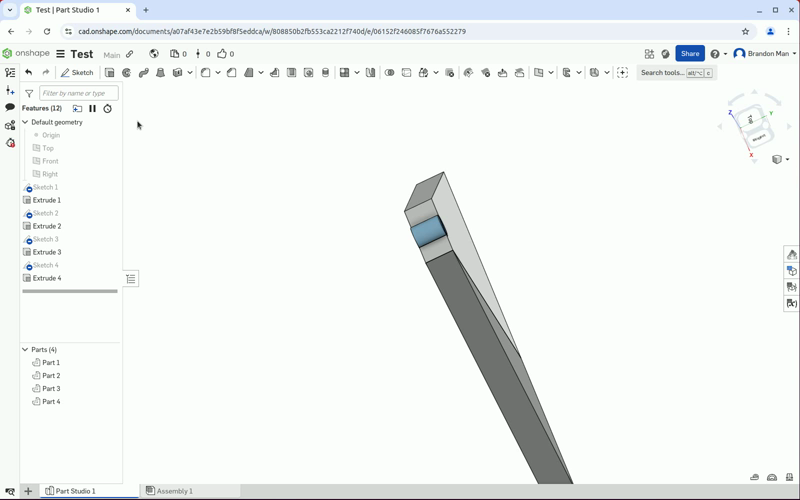
key(up, 2)
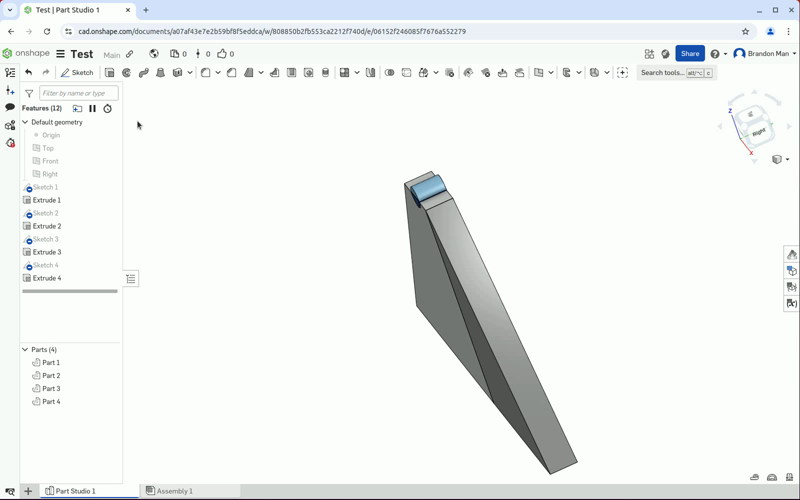
key(right, 2)
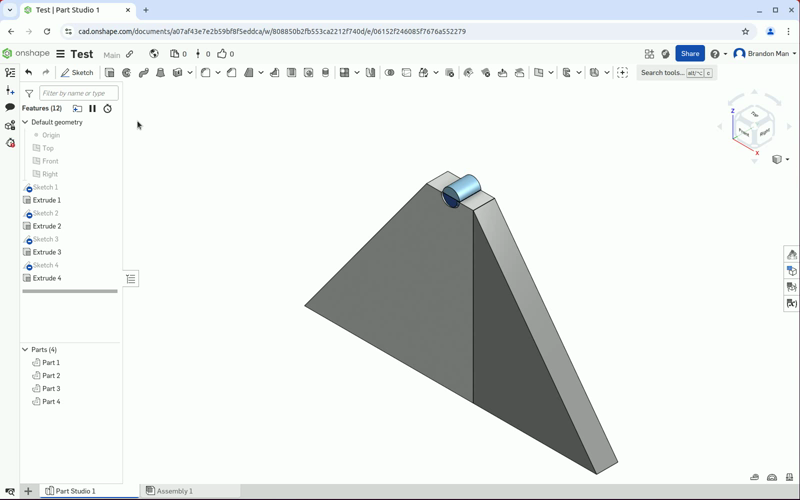
mouse_move(73, 189)
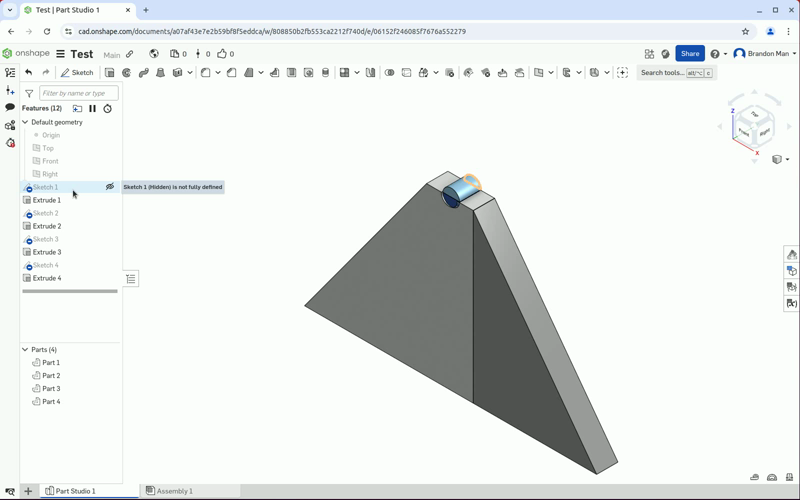
click(73, 189)